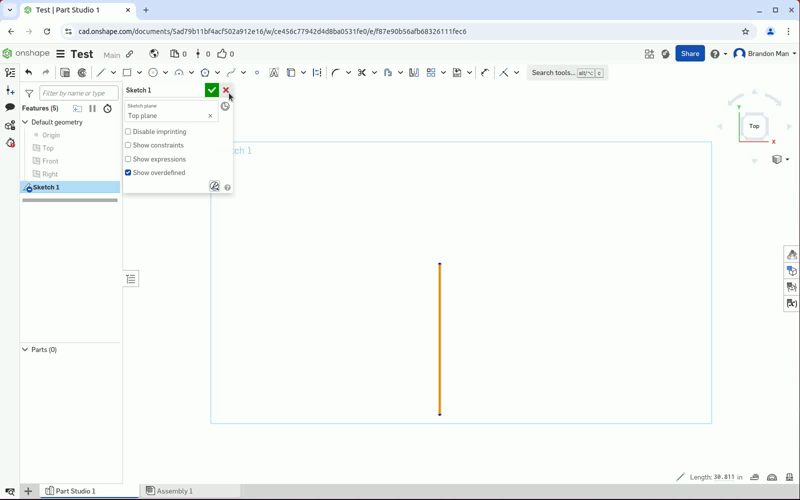
key(shift+h)
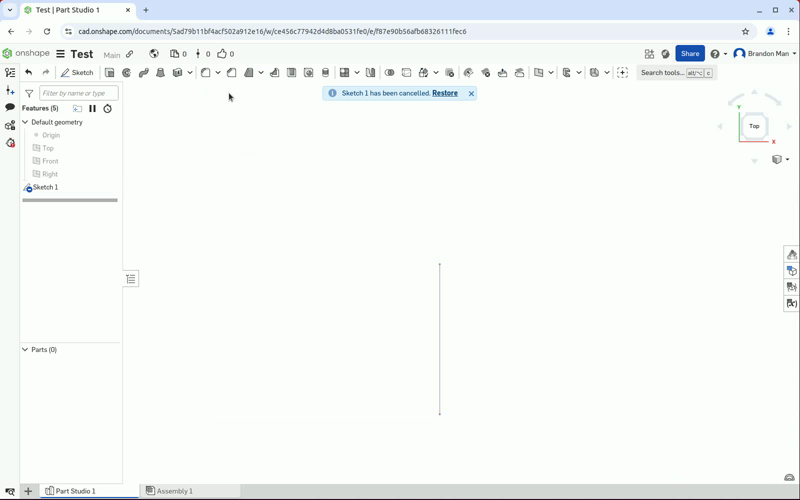
key(shift+s)
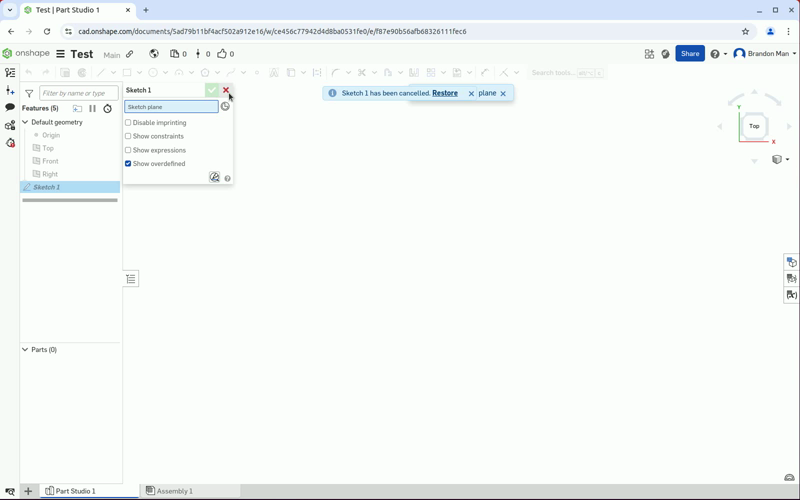
mouse_move(73, 150)
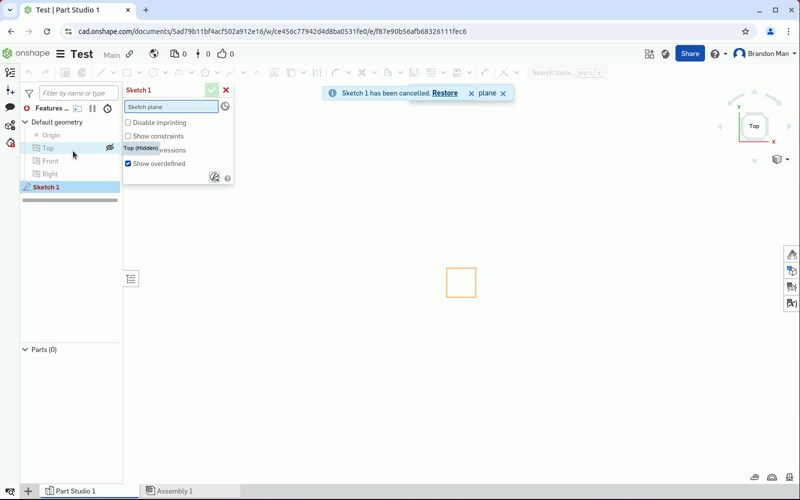
click(73, 150)
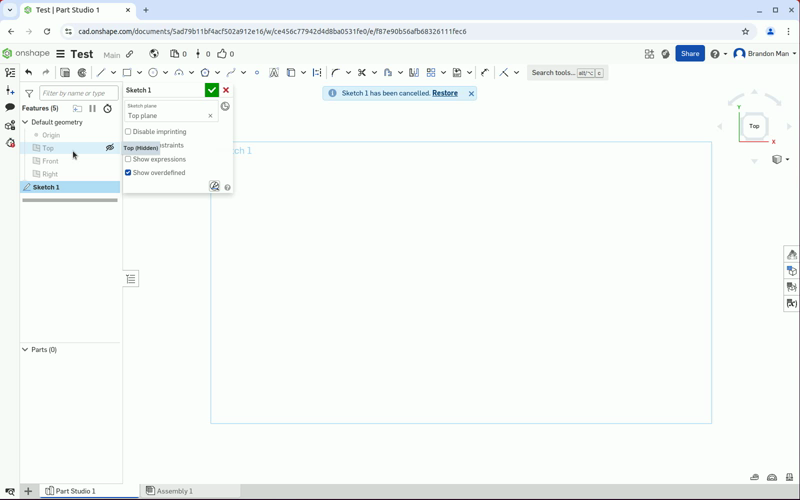
mouse_move(73, 352)
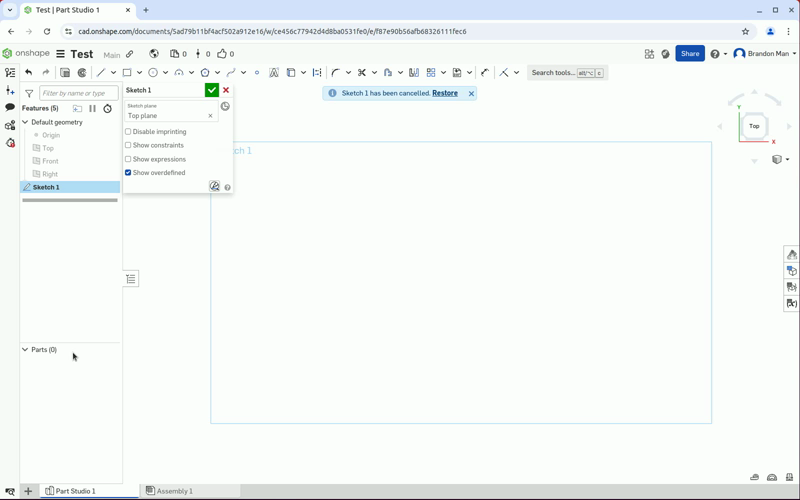
key(y)
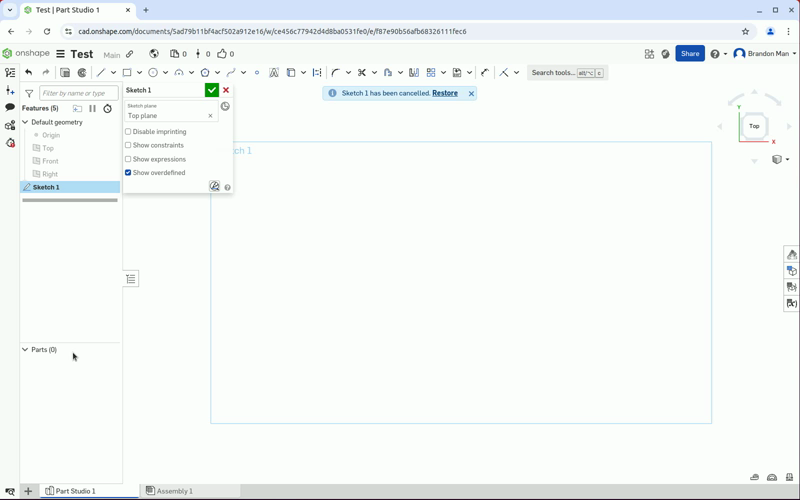
key(l)
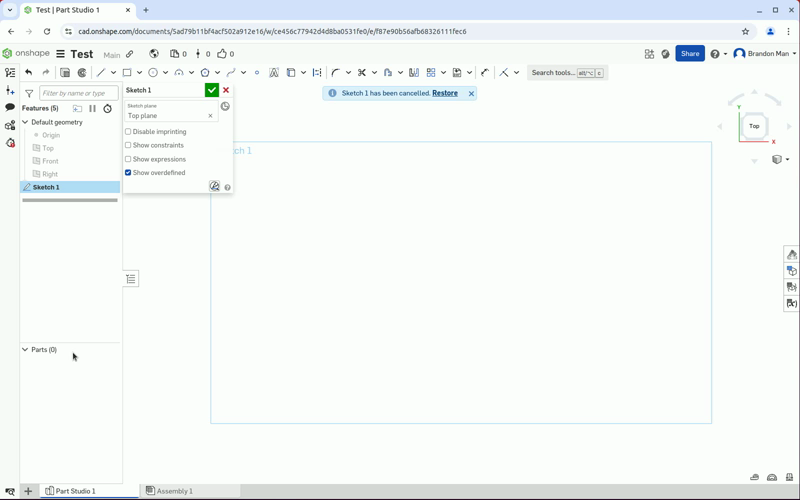
key_down(shift)
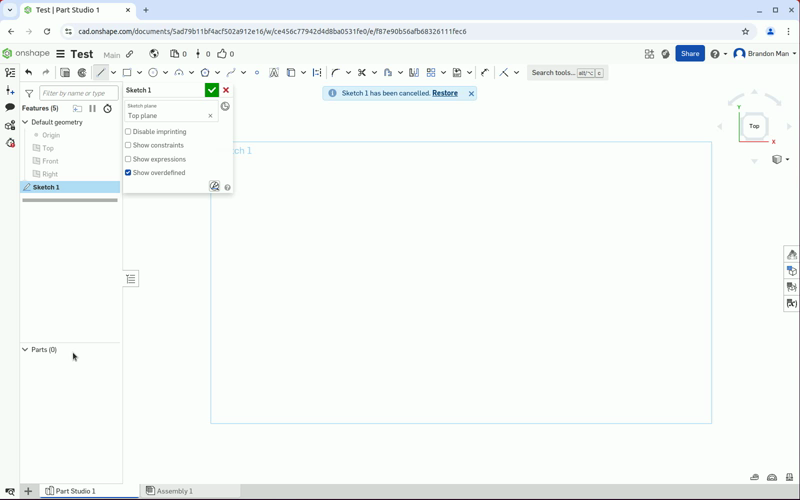
mouse_move(457, 284)
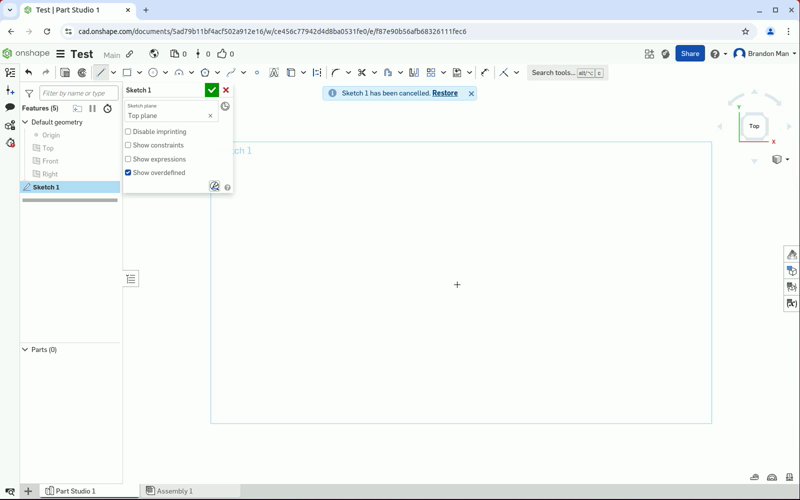
click(457, 284)
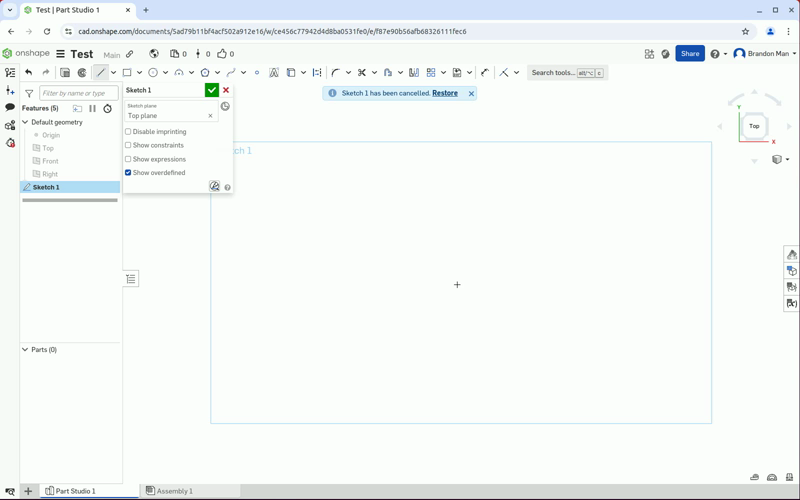
key_up(shift)
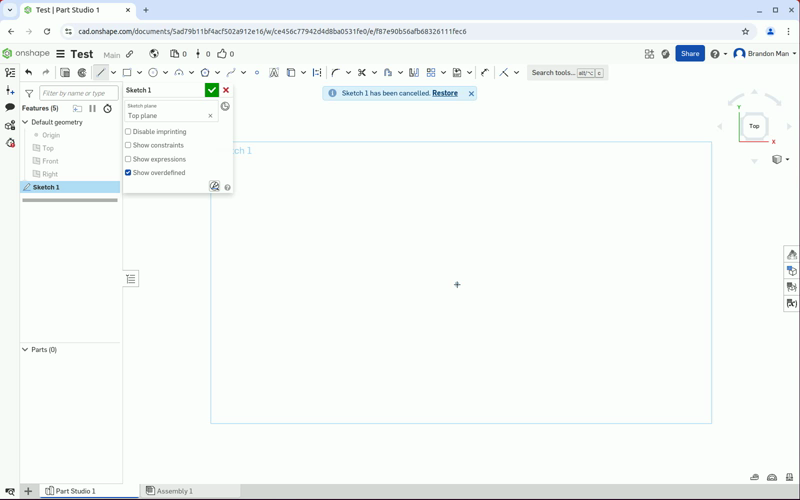
key_down(shift)
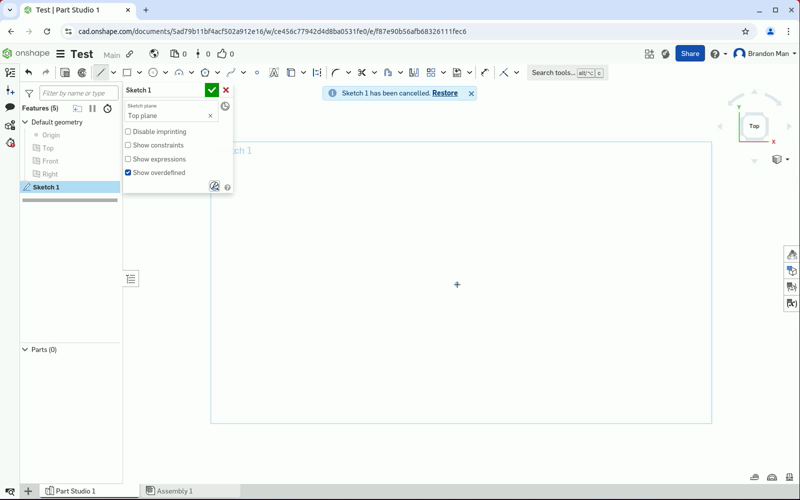
mouse_move(487, 284)
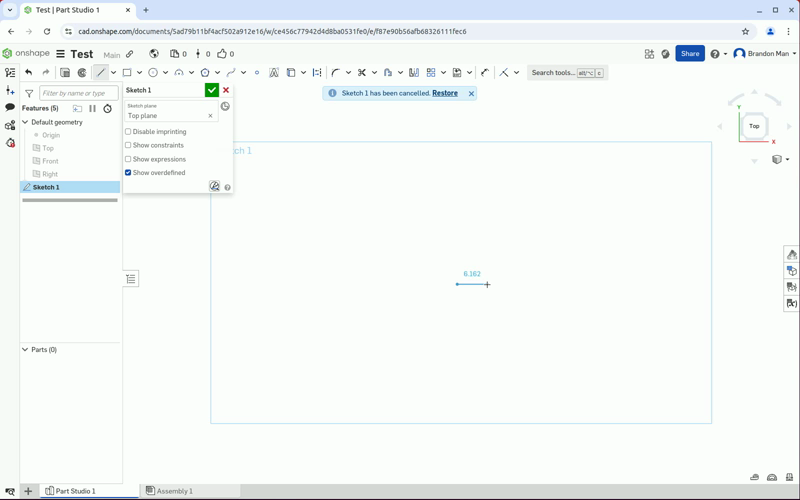
mouse_move(470, 284)
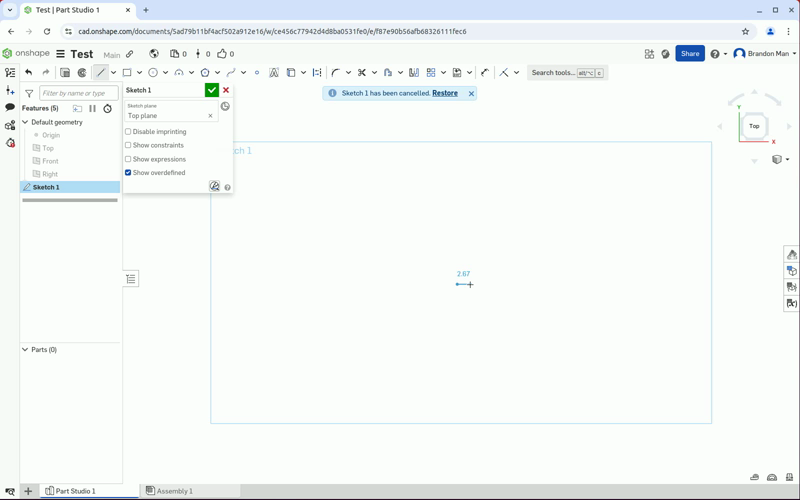
click(470, 284)
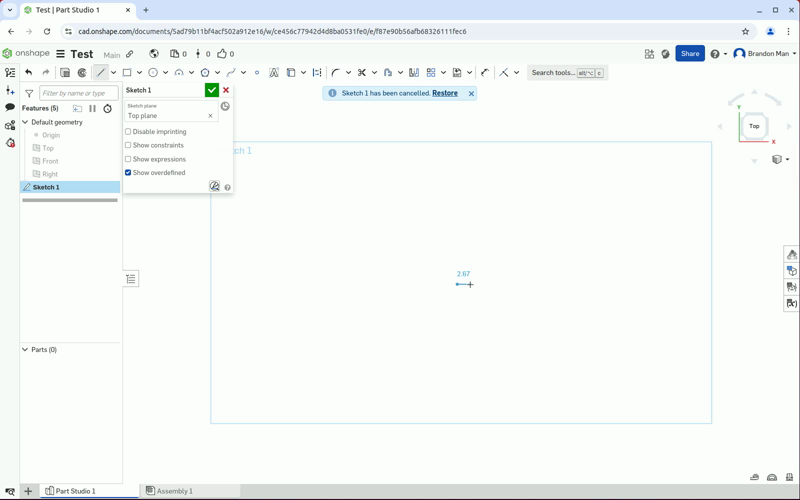
key_up(shift)
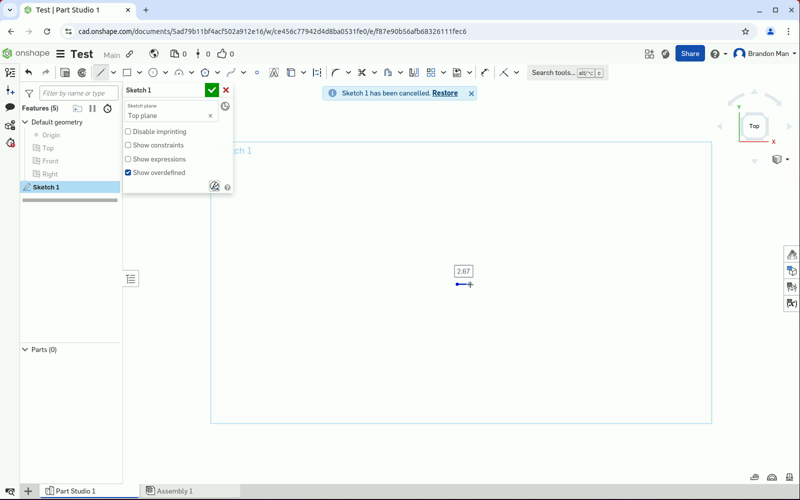
key_down(shift)
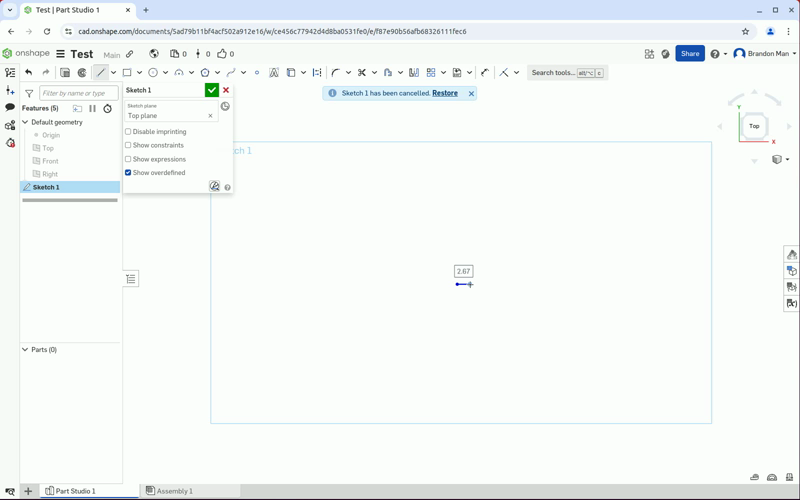
mouse_move(500, 284)
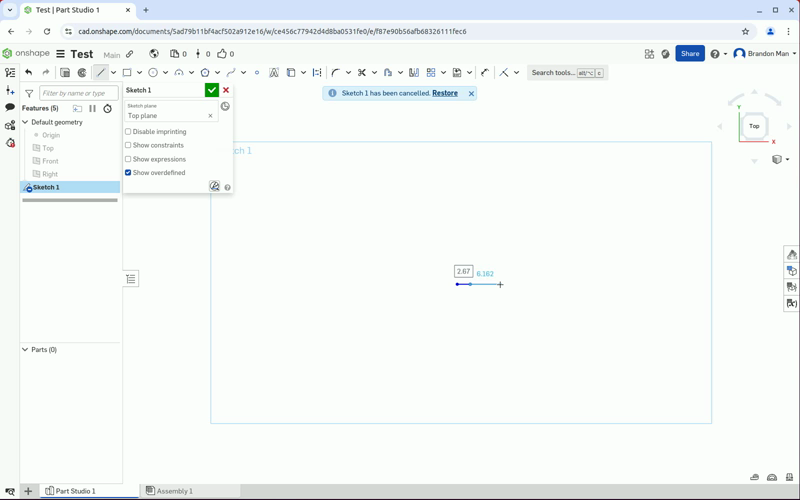
mouse_move(470, 279)
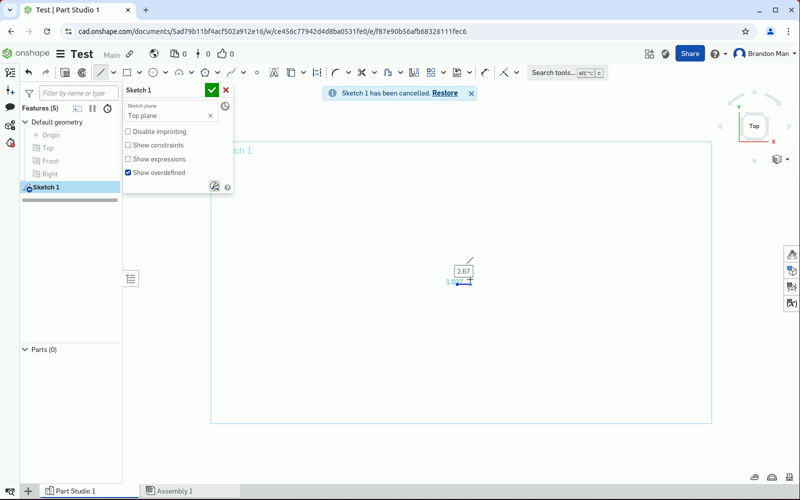
scroll(6)
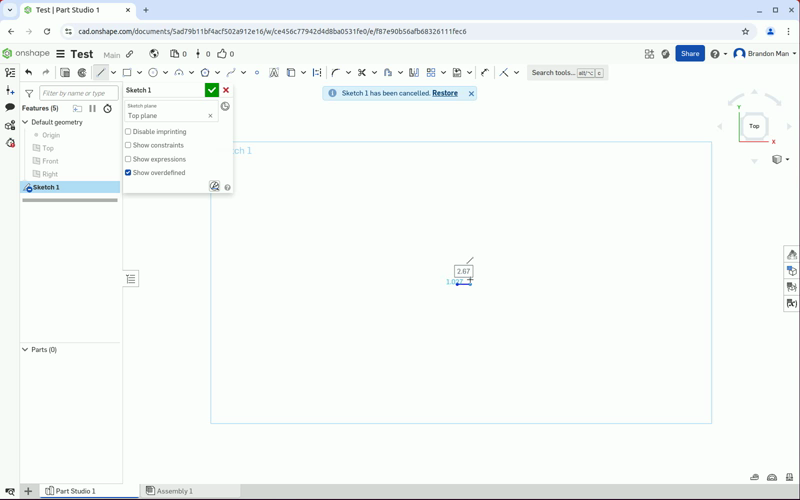
scroll(6)
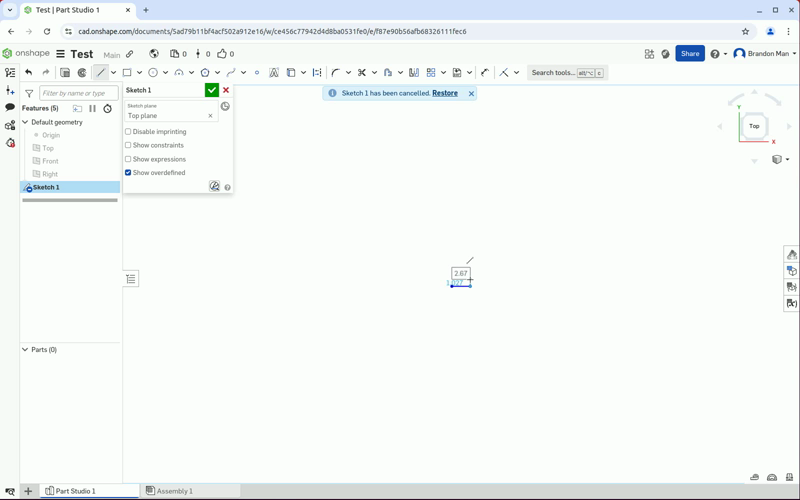
scroll(6)
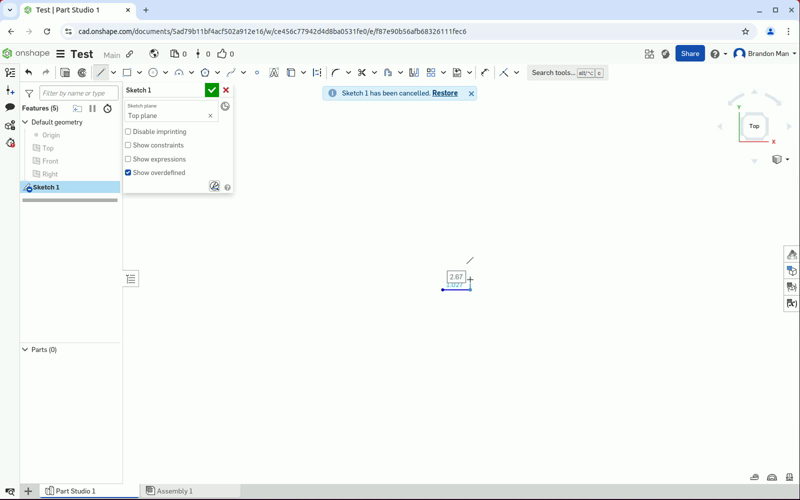
scroll(6)
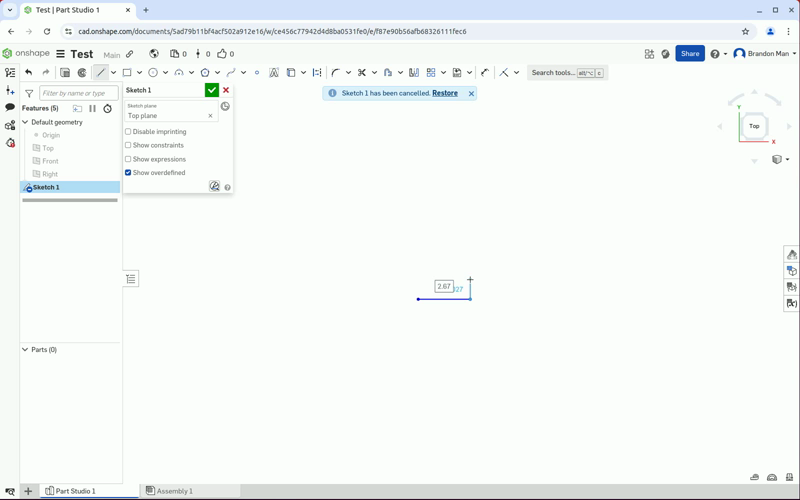
scroll(6)
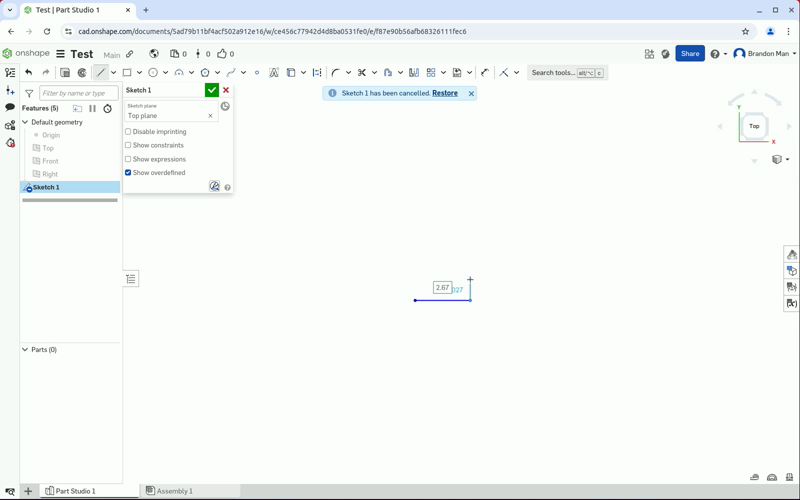
scroll(6)
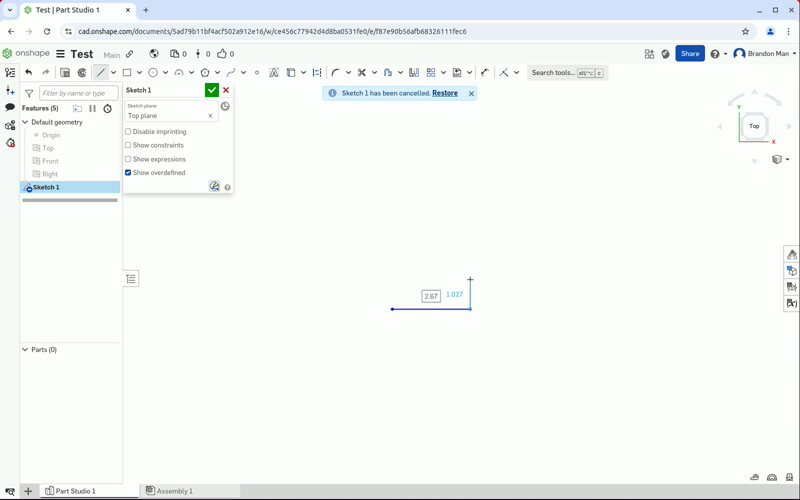
scroll(6)
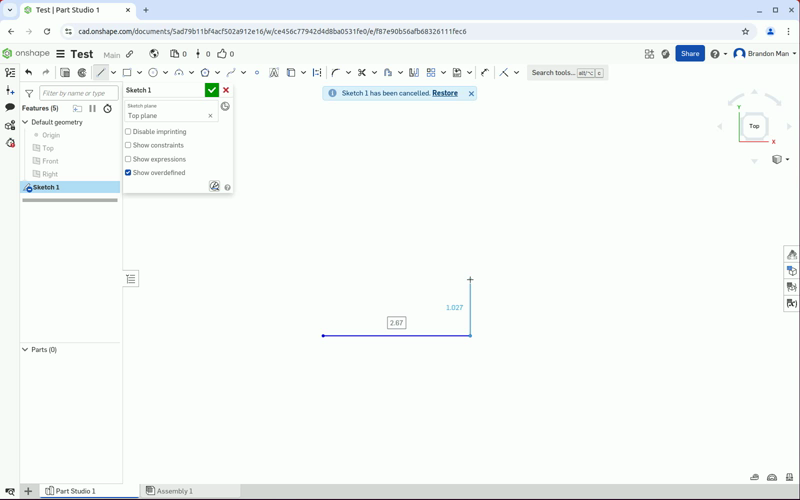
click(470, 279)
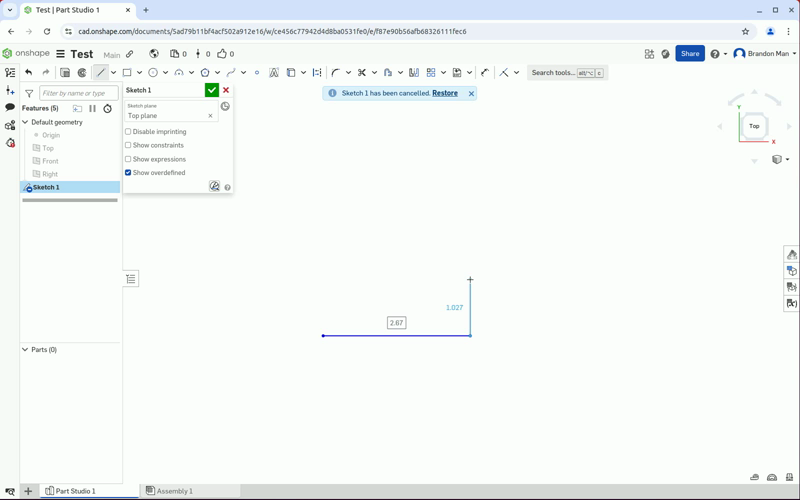
scroll(-6)
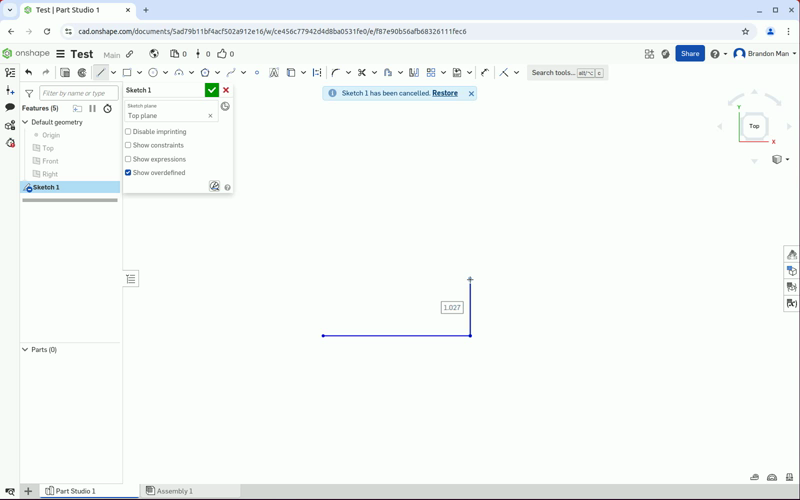
scroll(-6)
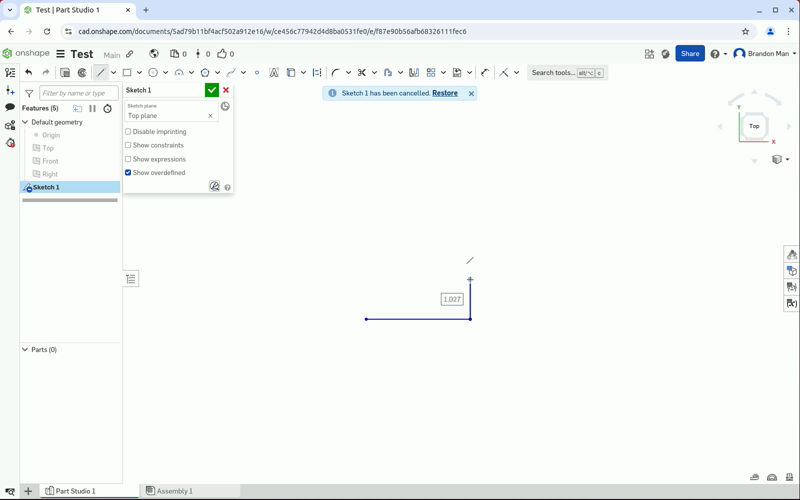
scroll(-6)
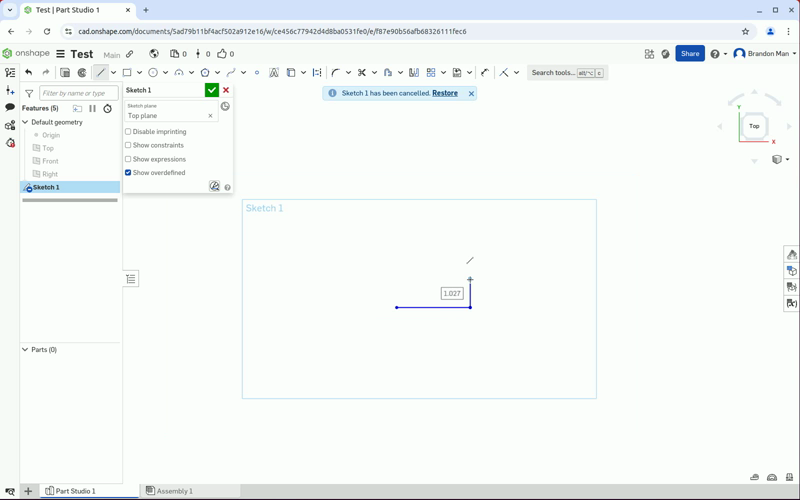
scroll(-6)
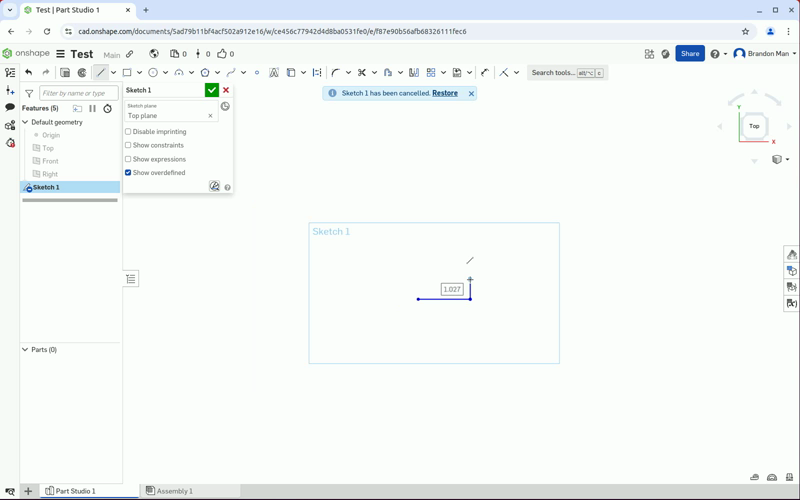
scroll(-6)
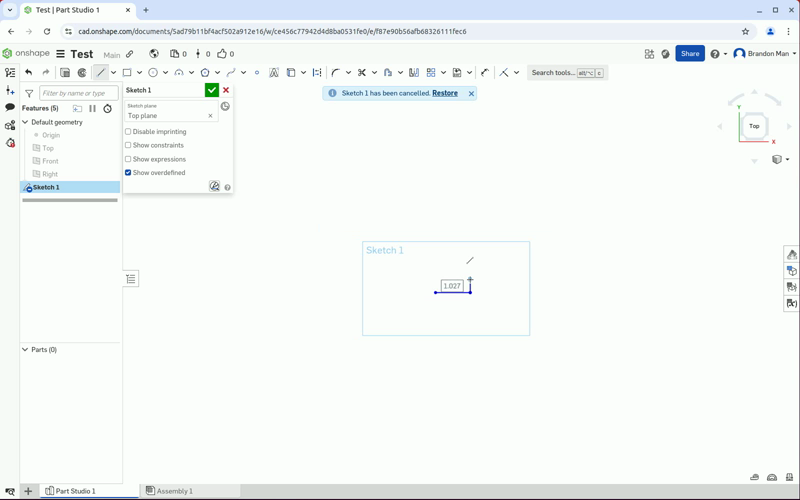
scroll(-6)
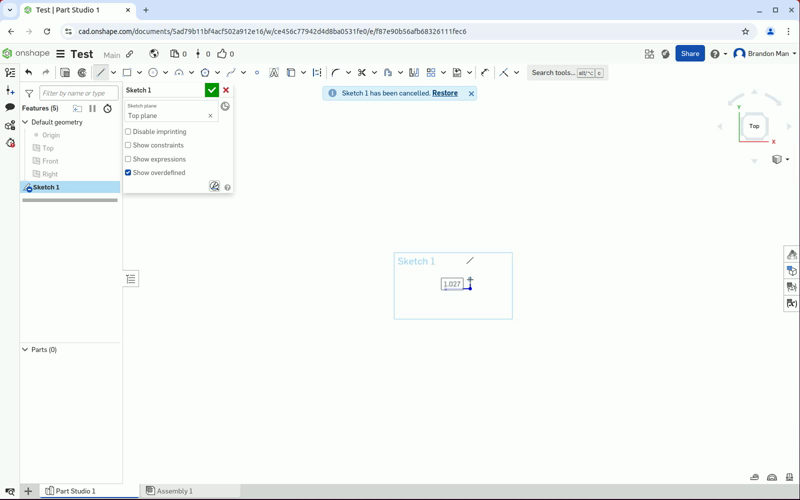
scroll(-6)
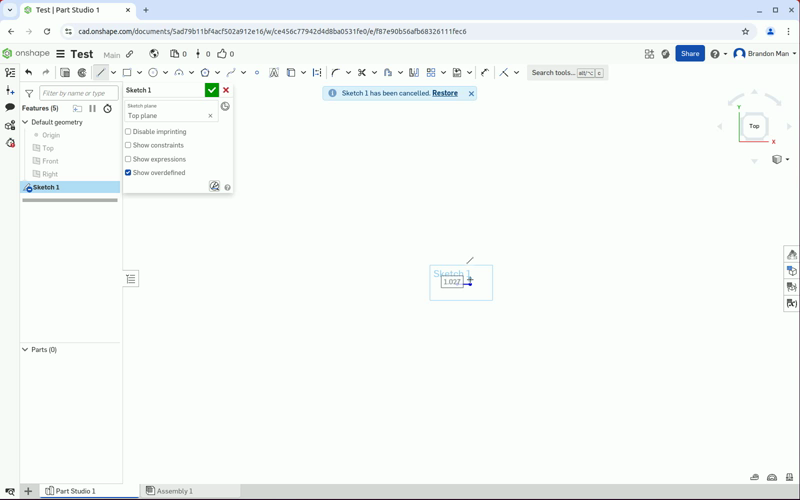
key_up(shift)
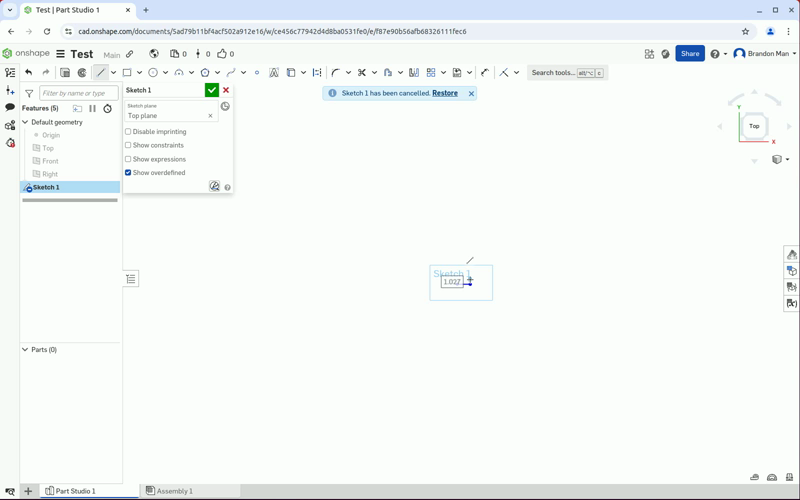
key_down(shift)
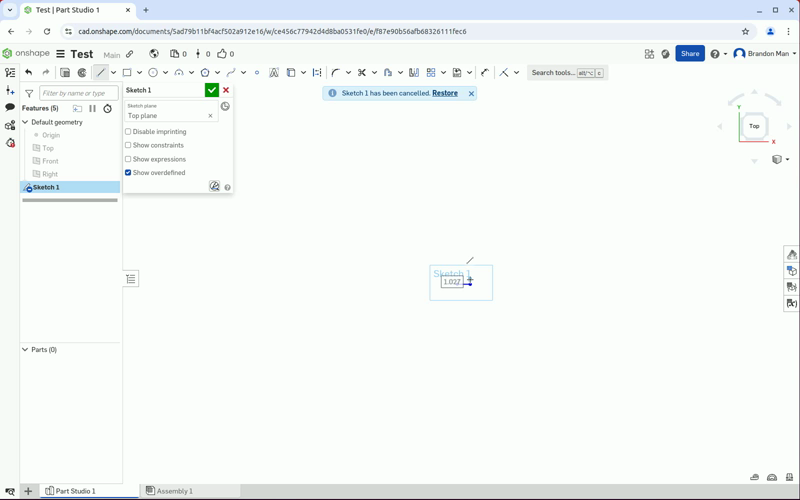
key_up(shift)
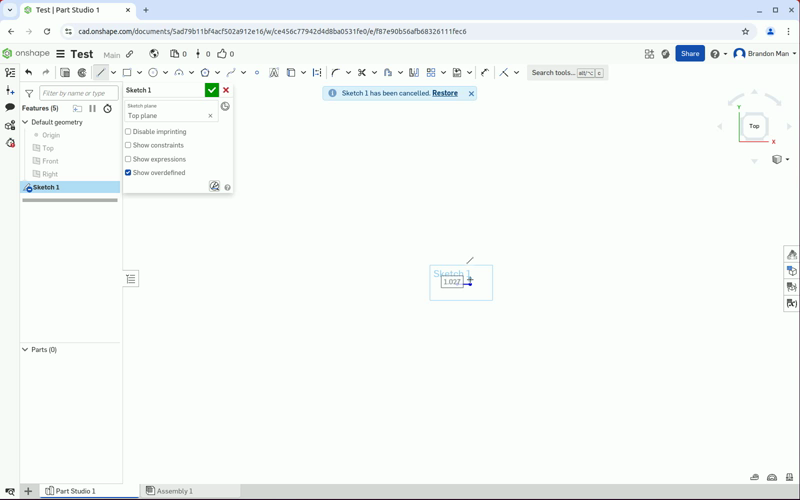
key_down(shift)
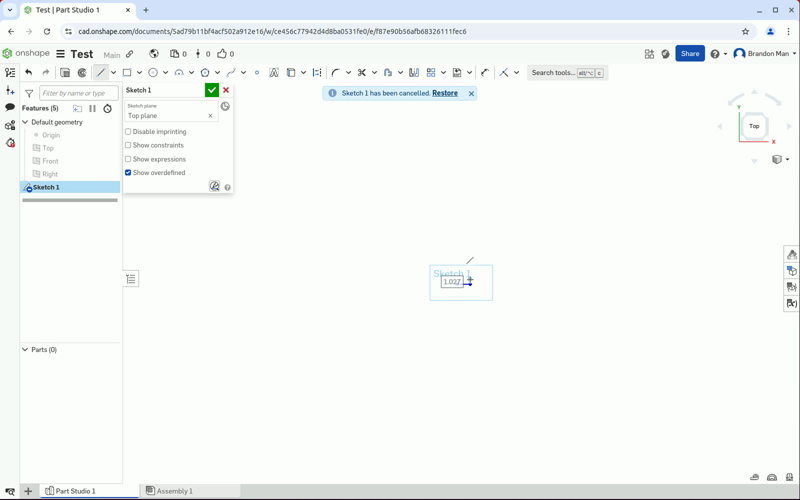
mouse_move(499, 279)
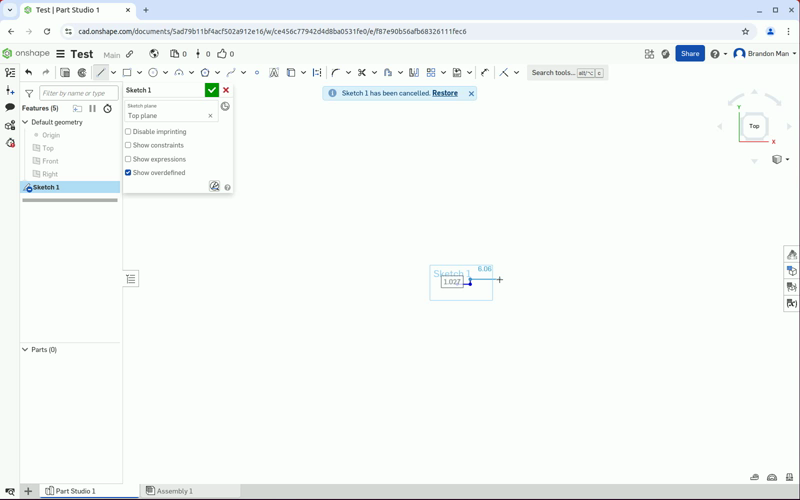
mouse_move(469, 283)
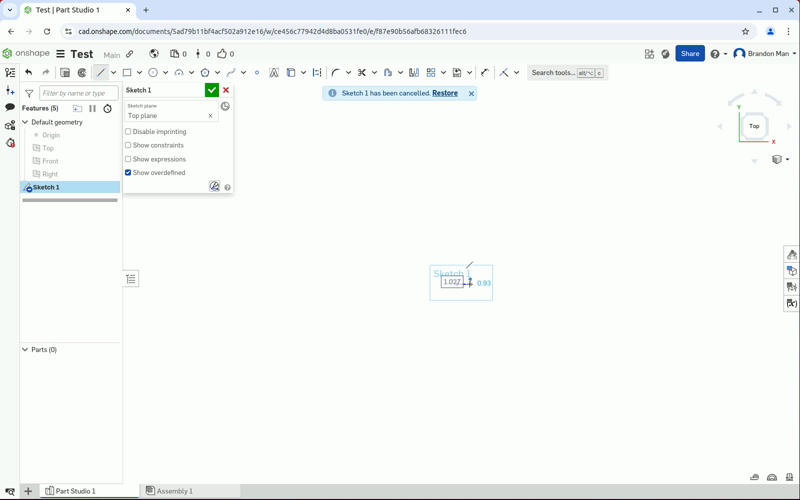
scroll(6)
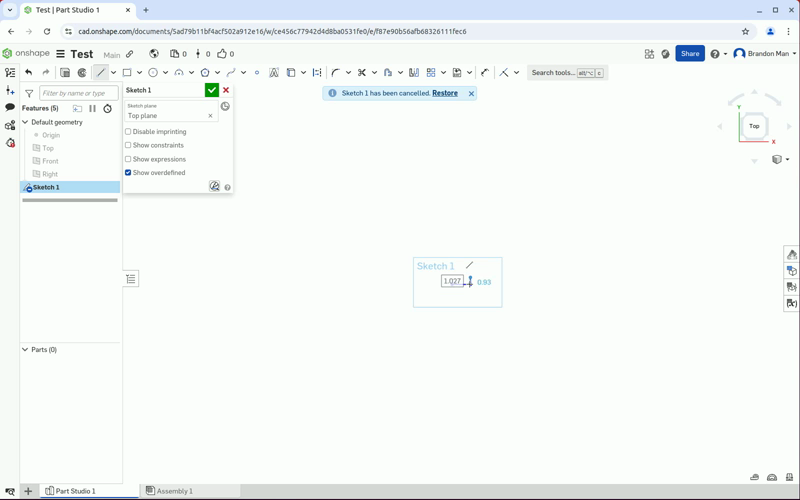
scroll(6)
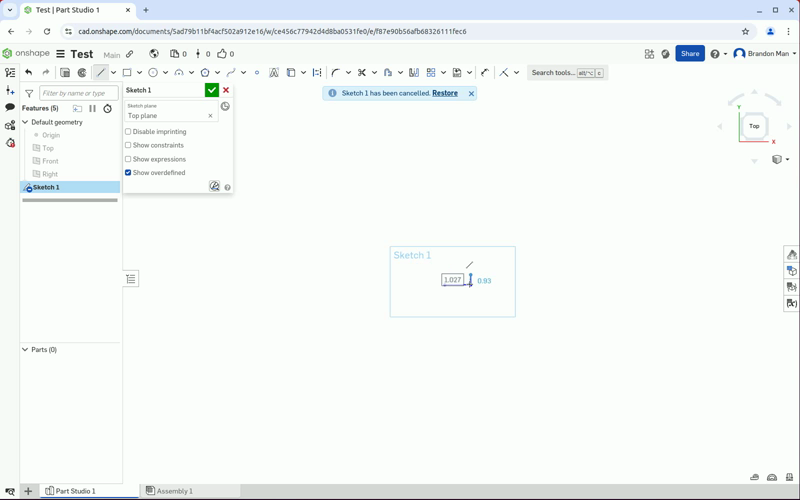
scroll(6)
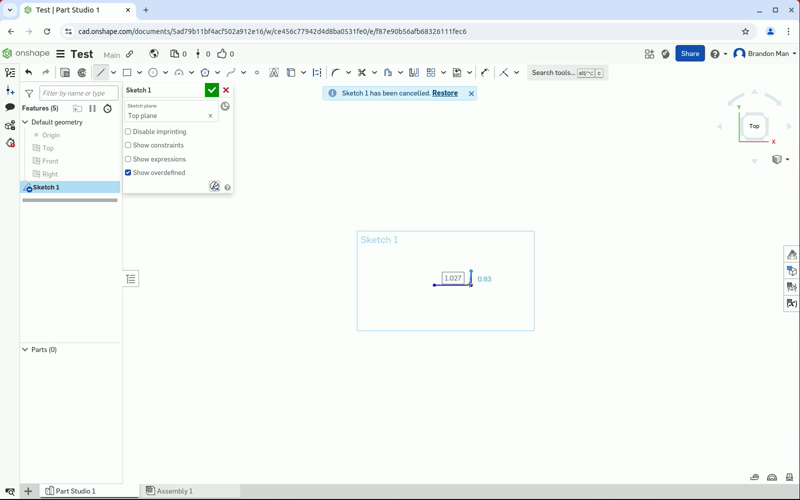
scroll(6)
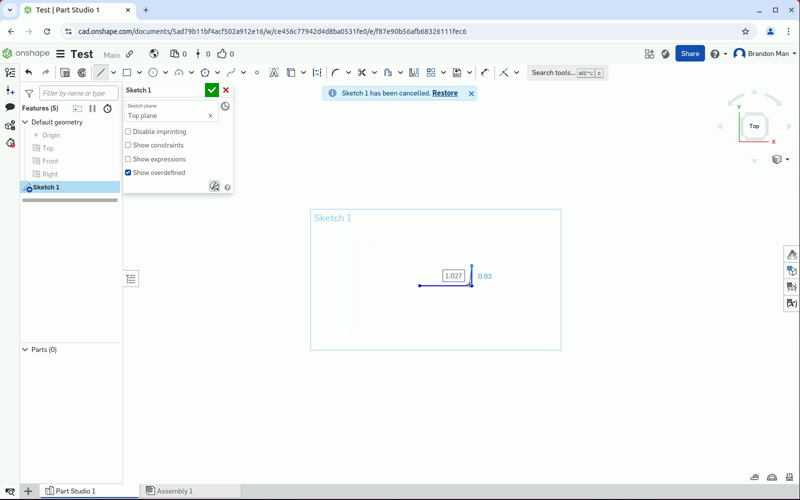
scroll(6)
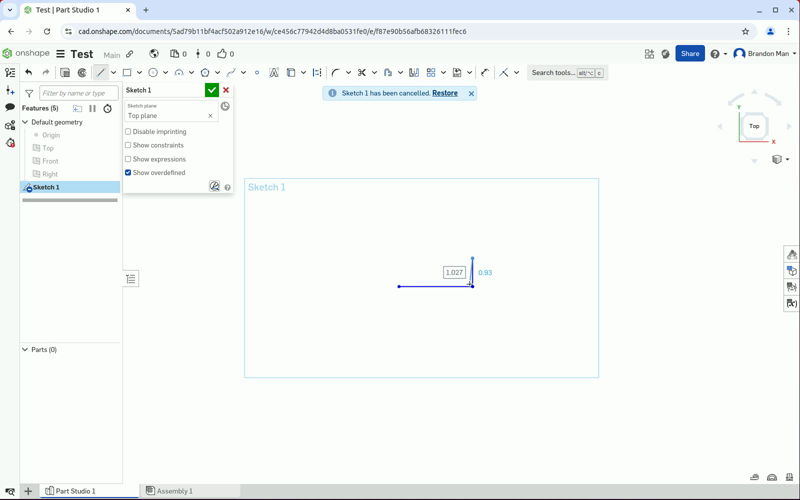
scroll(6)
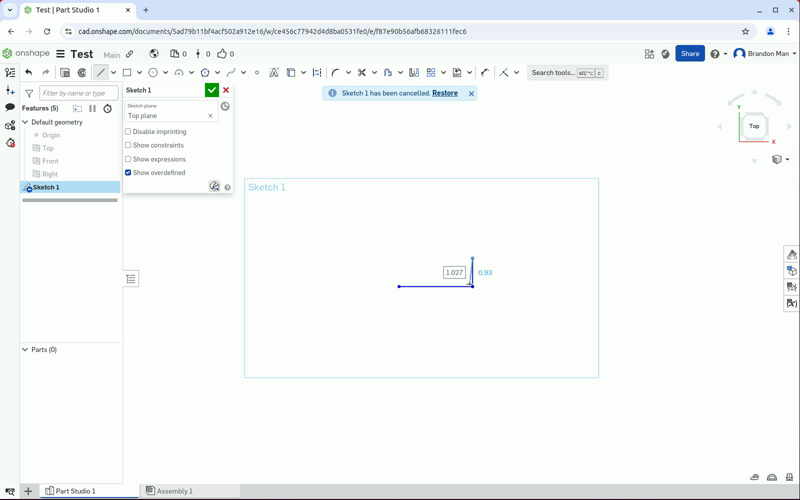
scroll(6)
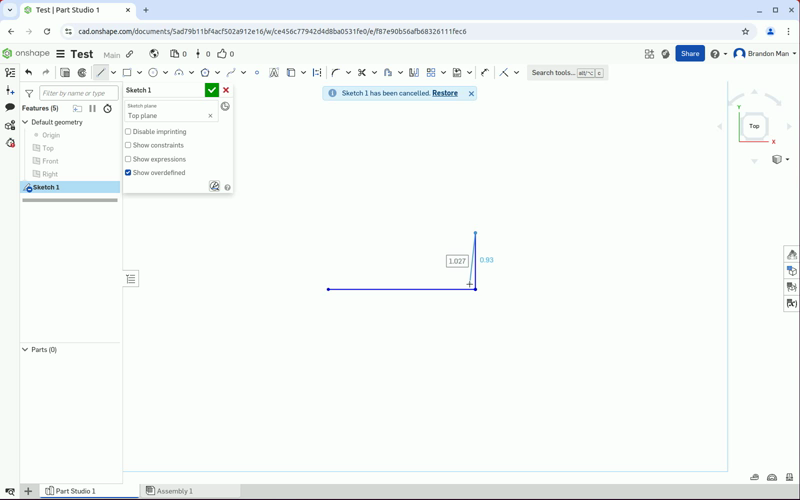
click(469, 283)
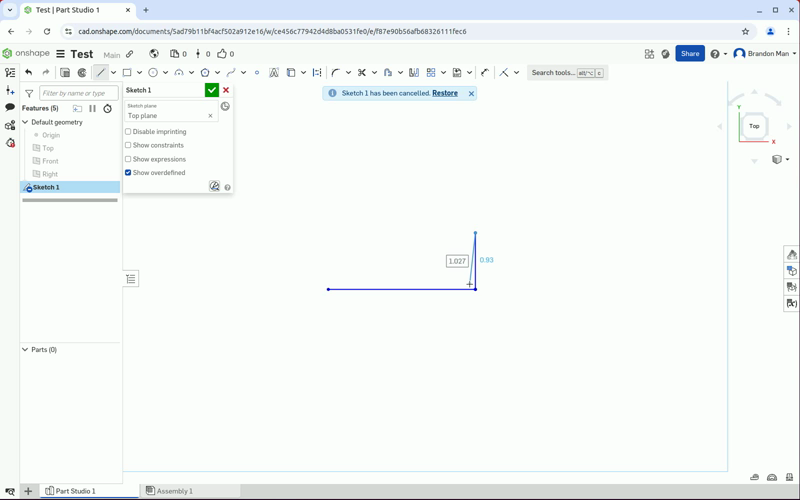
scroll(-6)
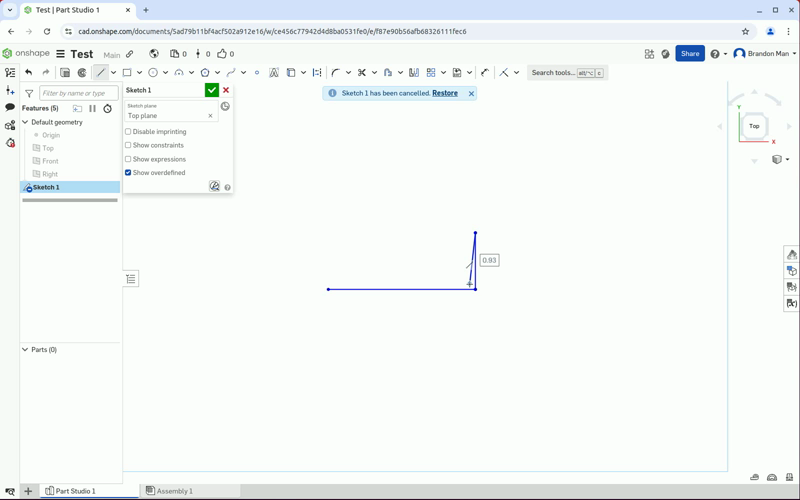
scroll(-6)
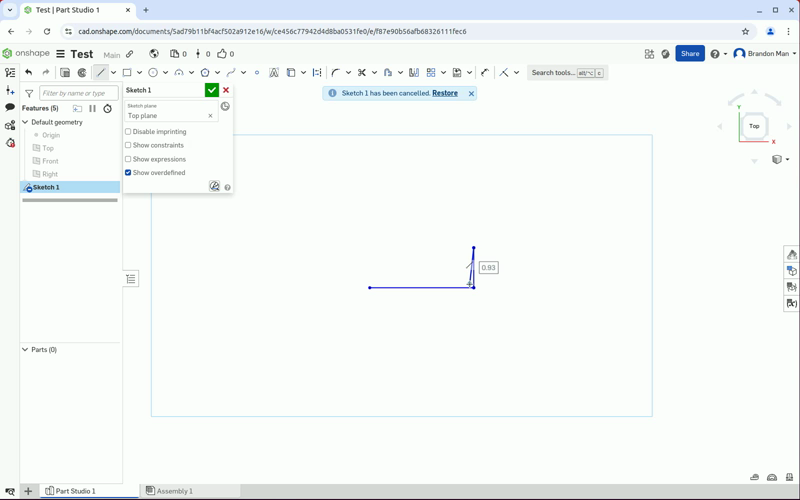
scroll(-6)
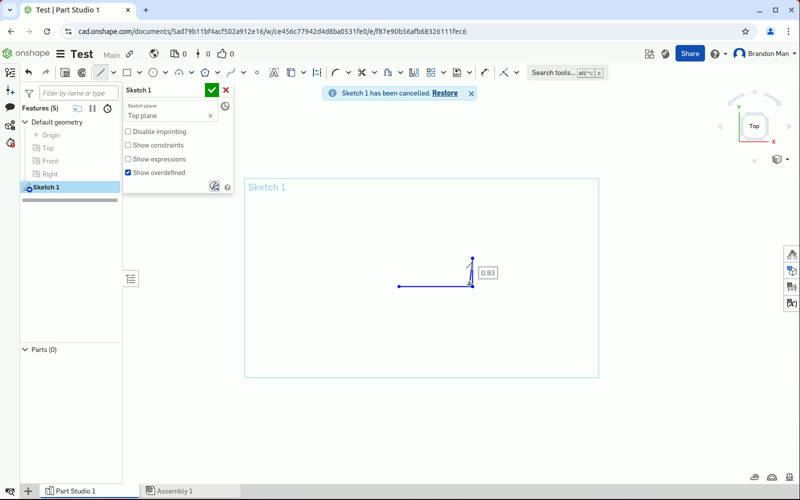
scroll(-6)
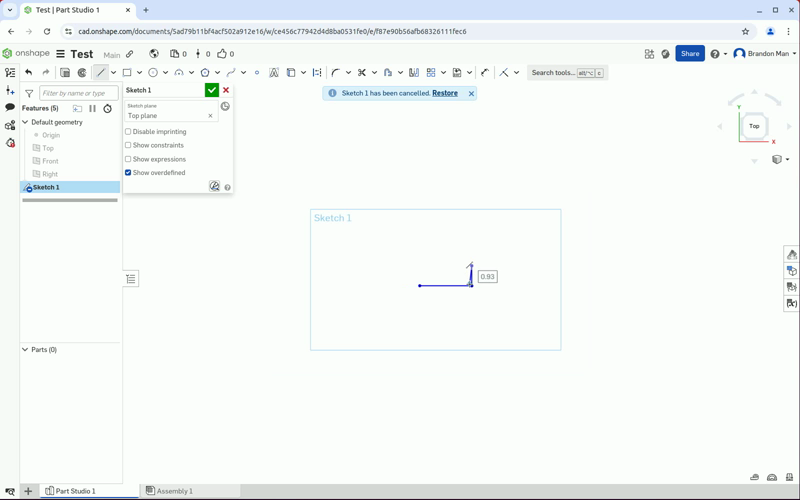
scroll(-6)
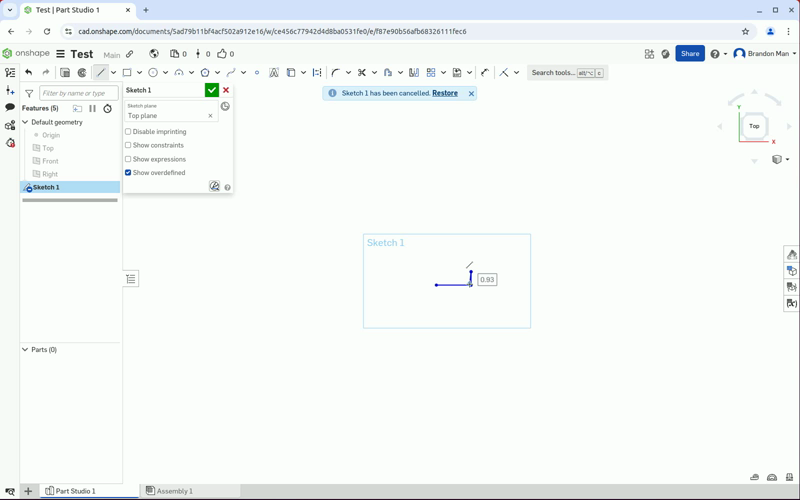
scroll(-6)
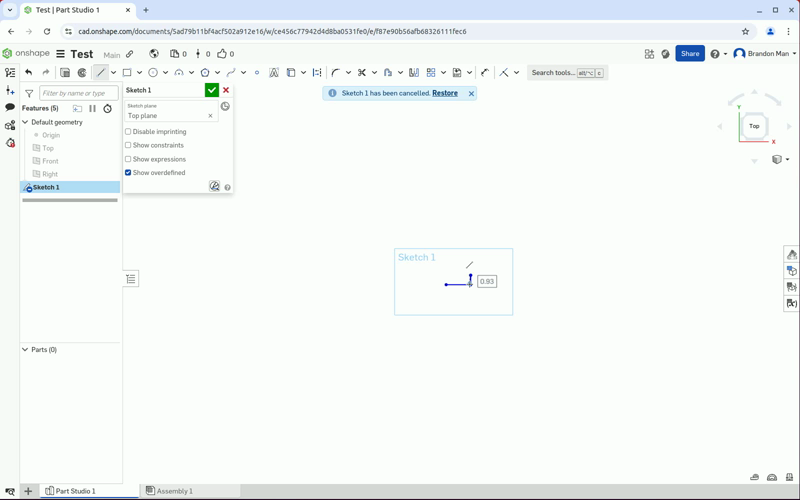
scroll(-6)
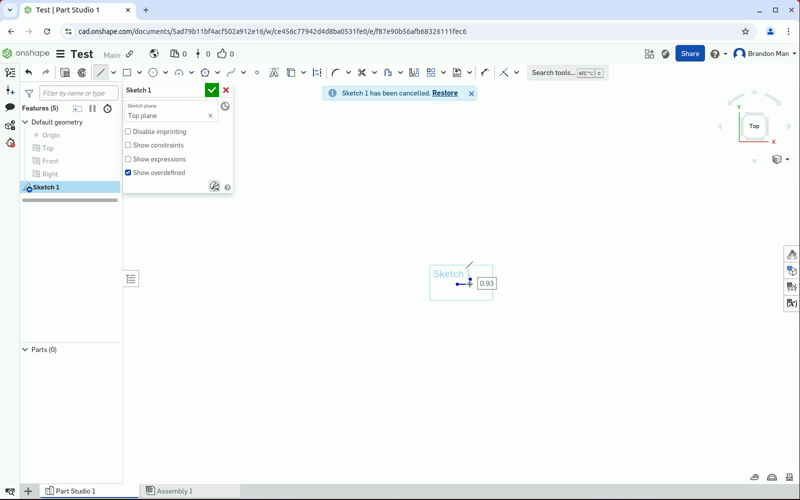
key_up(shift)
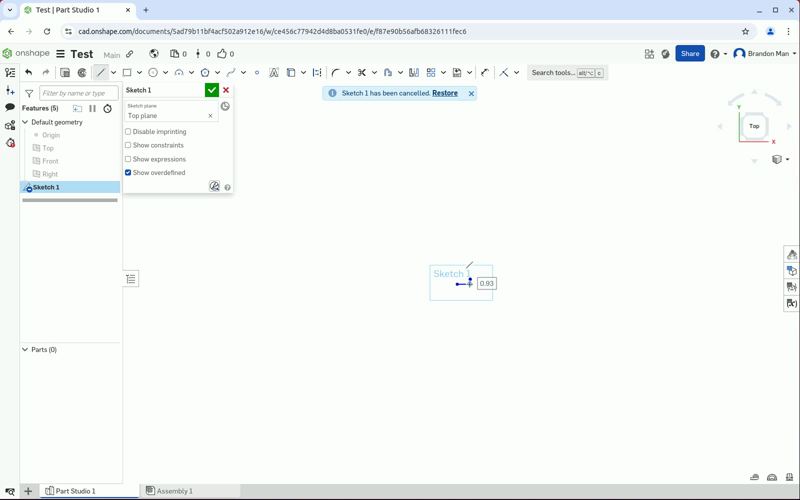
key_down(shift)
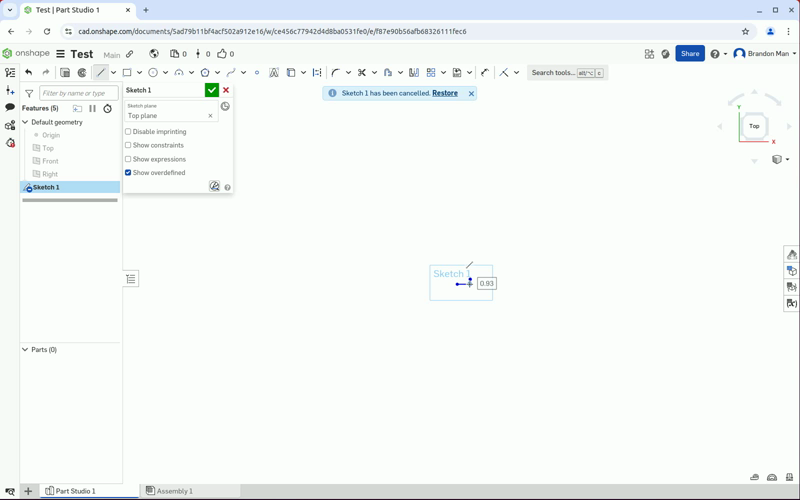
mouse_move(499, 283)
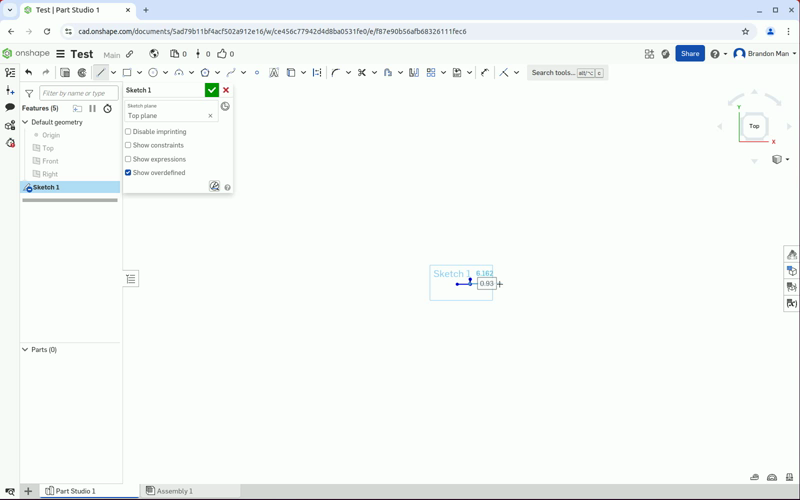
mouse_move(457, 283)
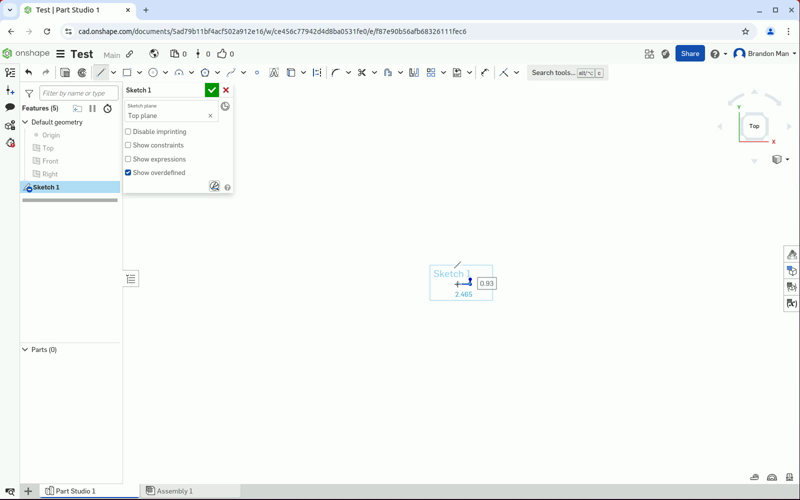
scroll(6)
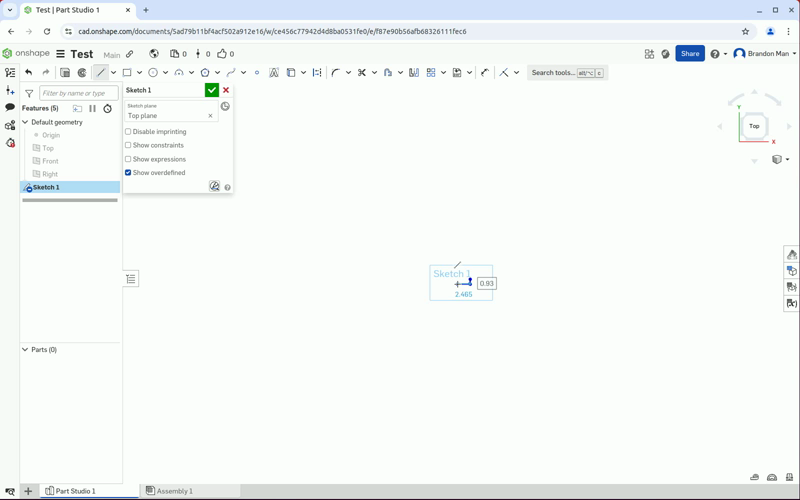
scroll(6)
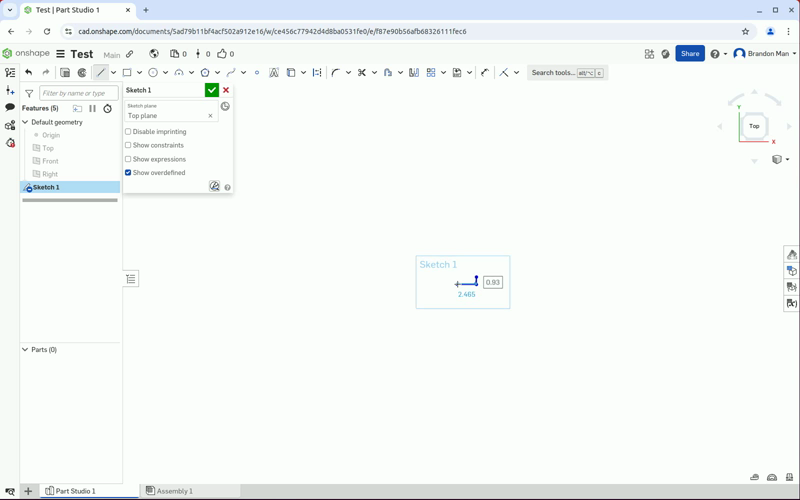
scroll(6)
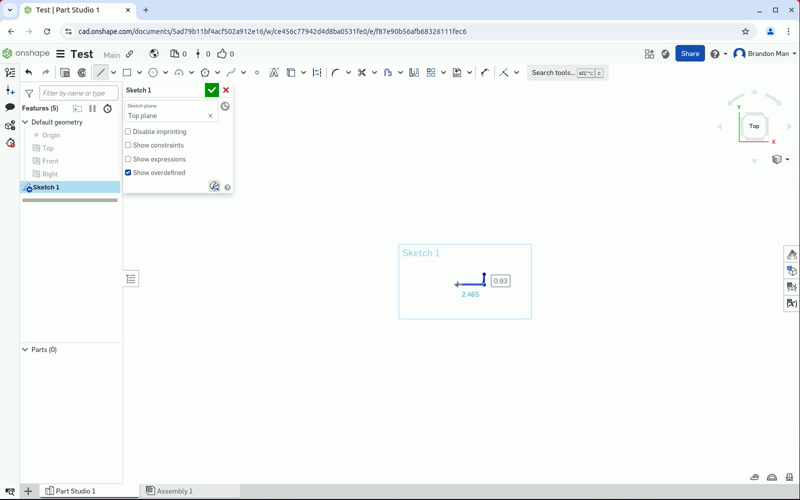
scroll(6)
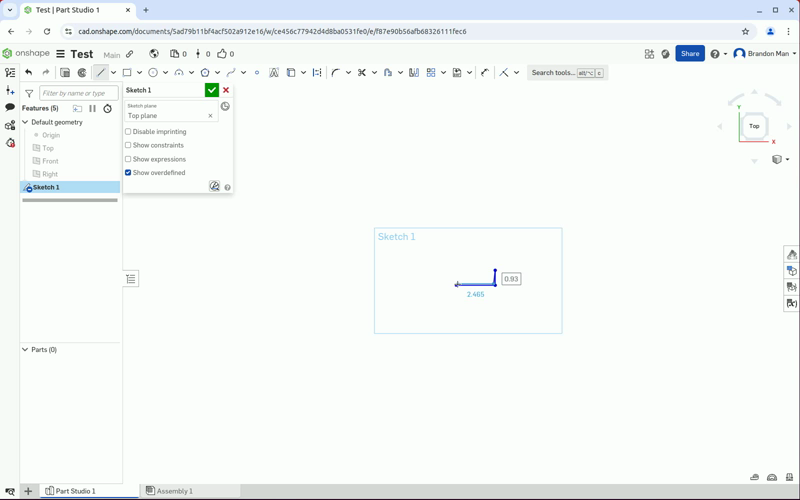
scroll(6)
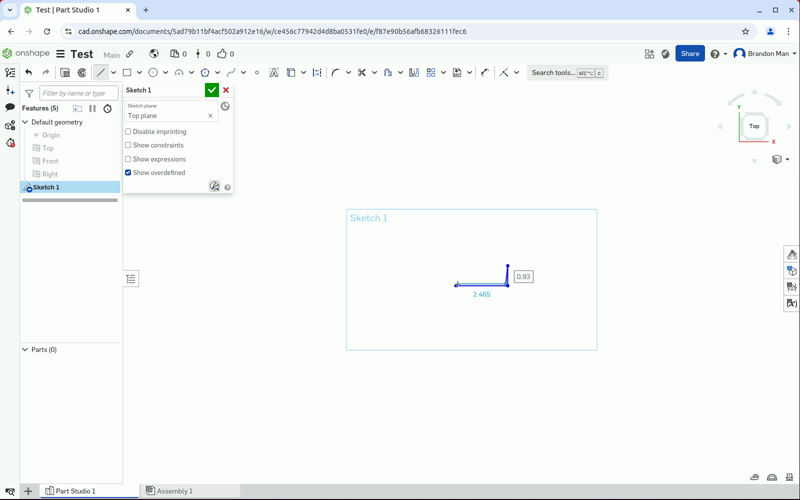
scroll(6)
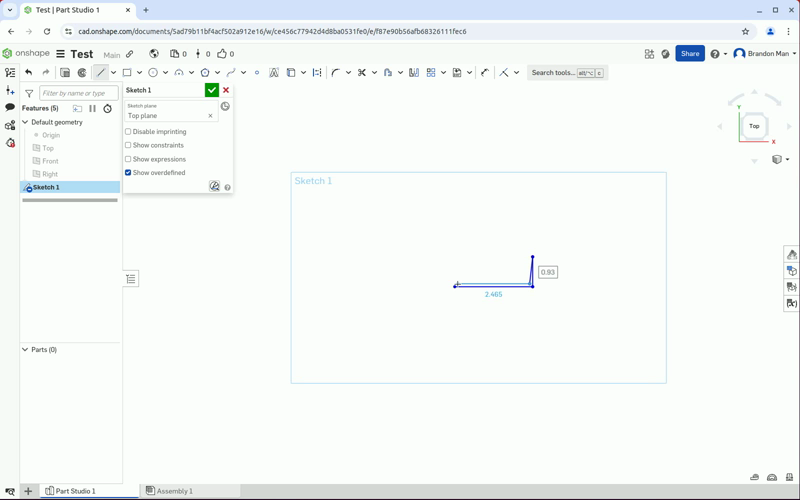
scroll(6)
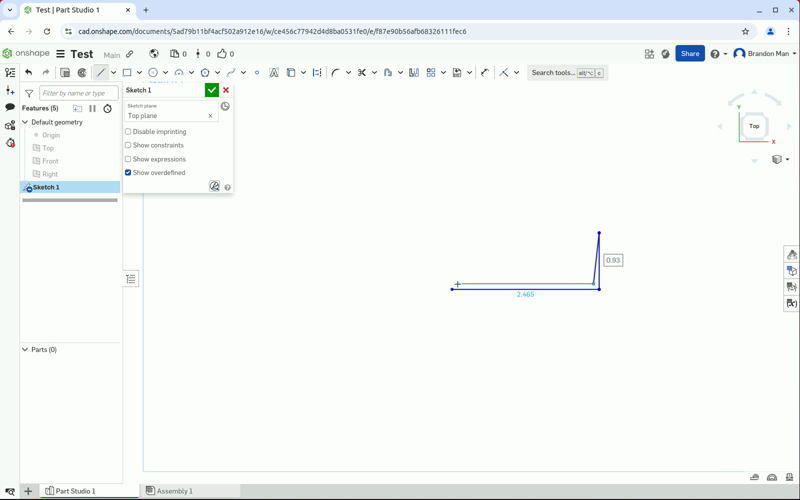
click(457, 283)
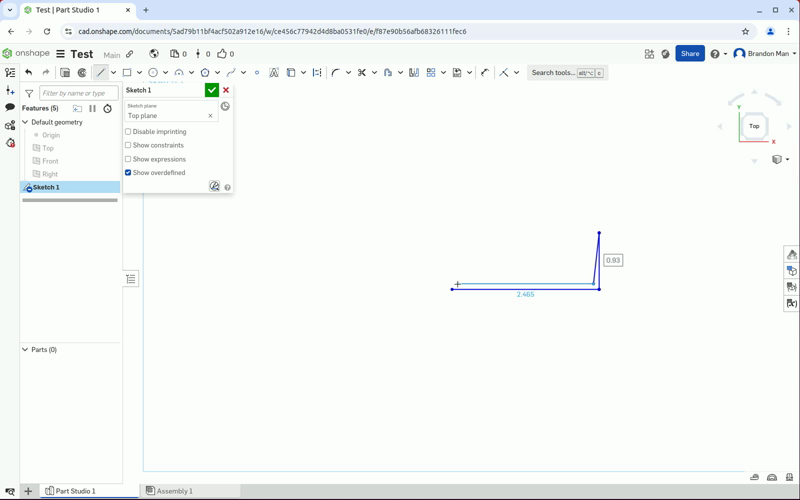
scroll(-6)
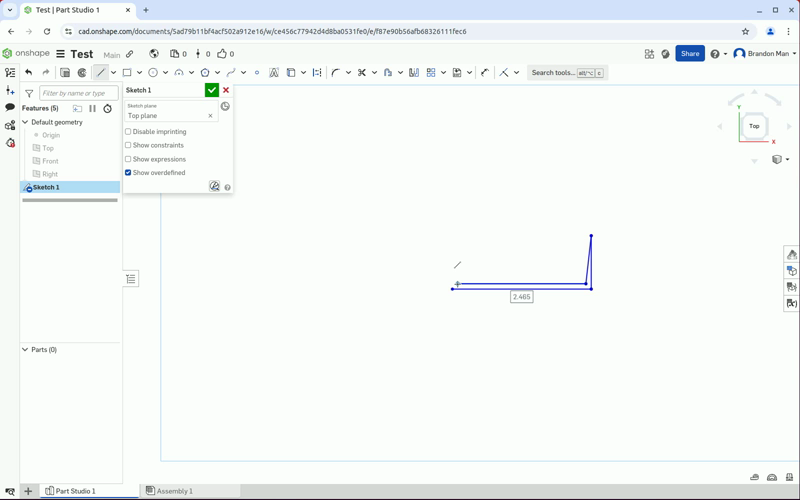
scroll(-6)
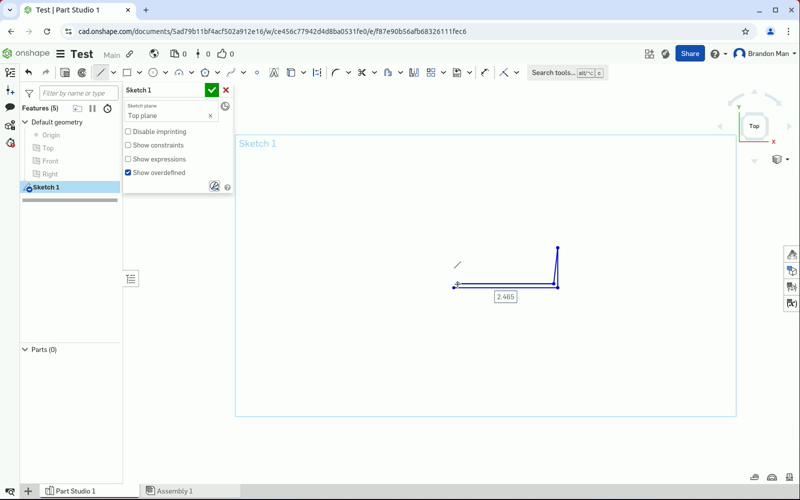
scroll(-6)
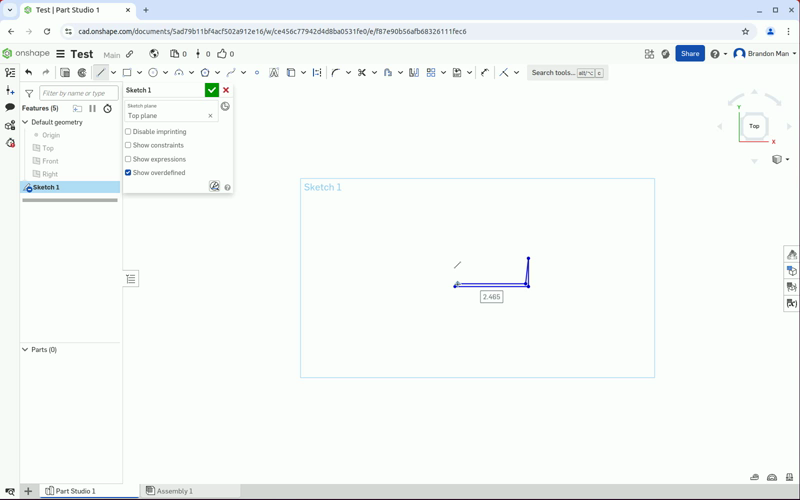
scroll(-6)
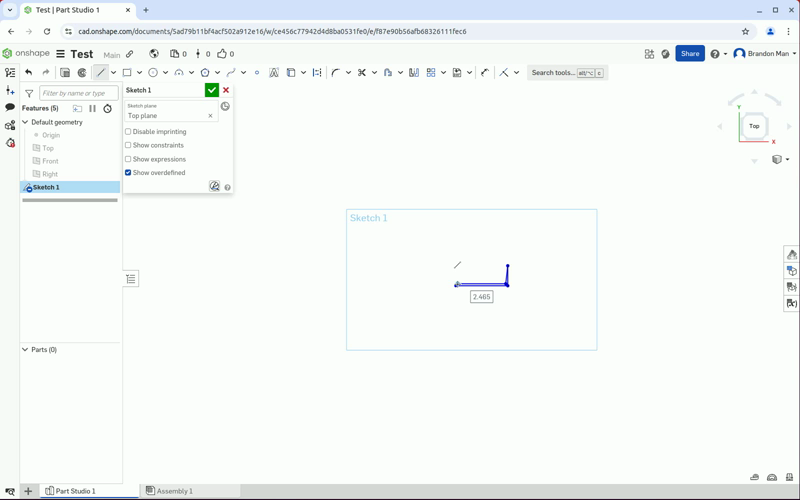
scroll(-6)
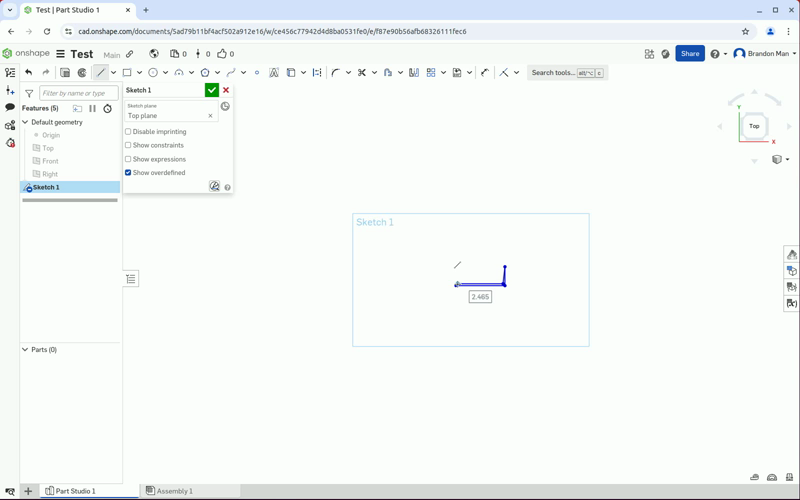
scroll(-6)
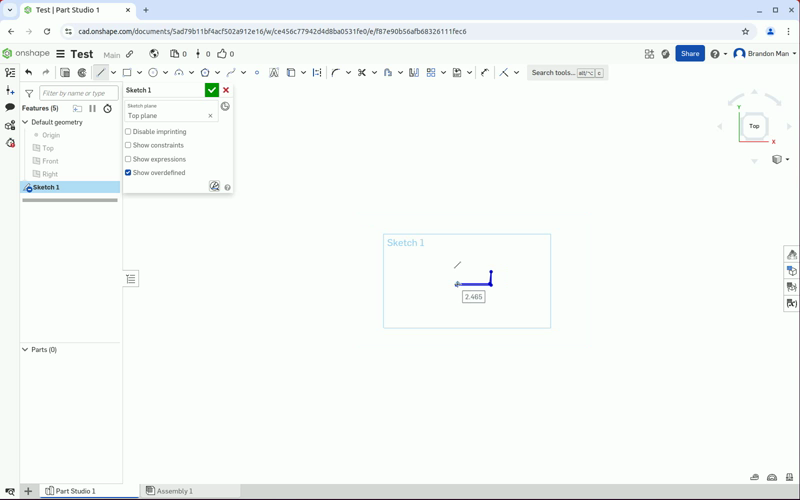
scroll(-6)
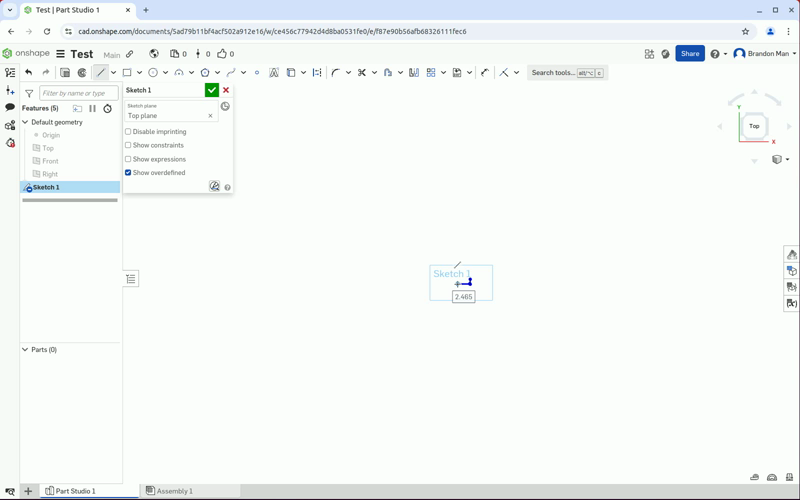
key_up(shift)
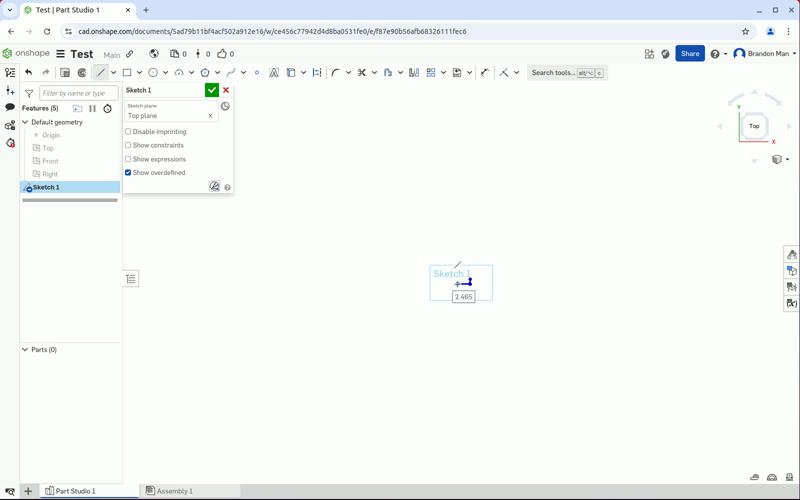
key_down(shift)
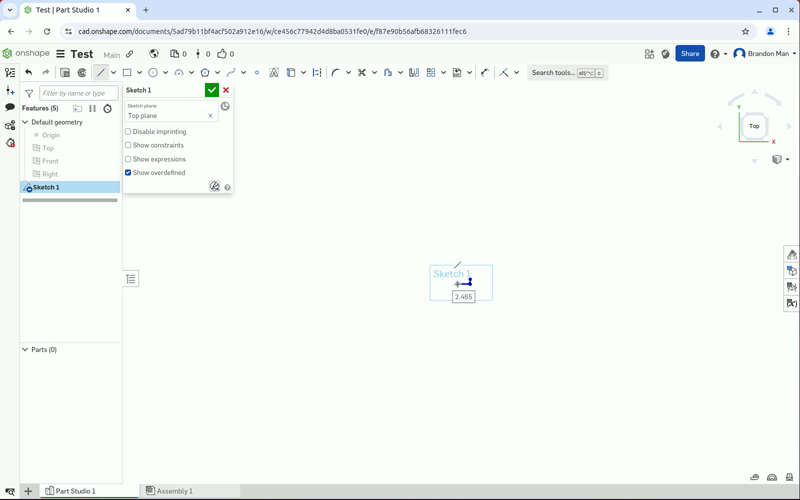
mouse_move(487, 283)
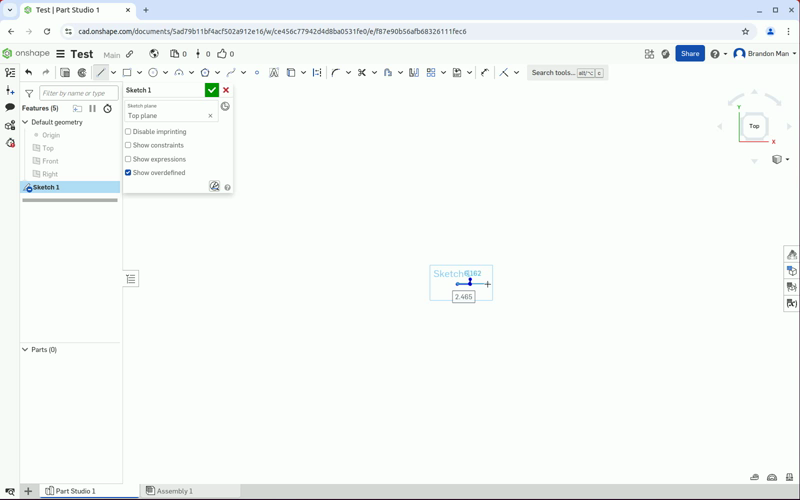
mouse_move(457, 282)
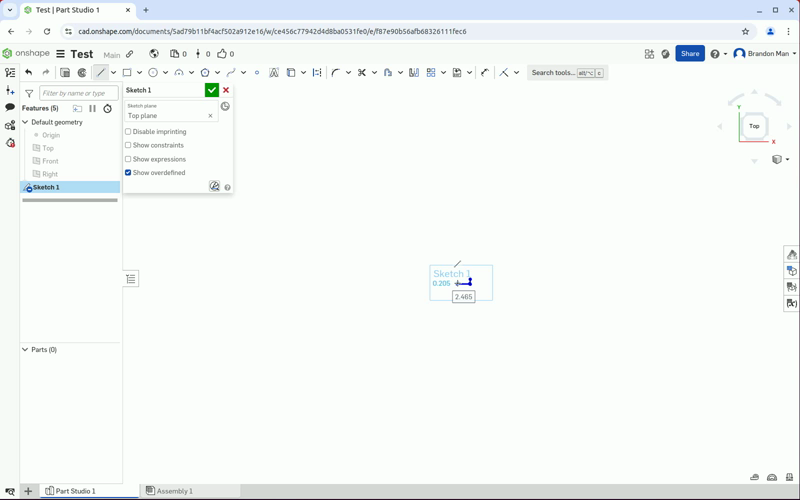
scroll(6)
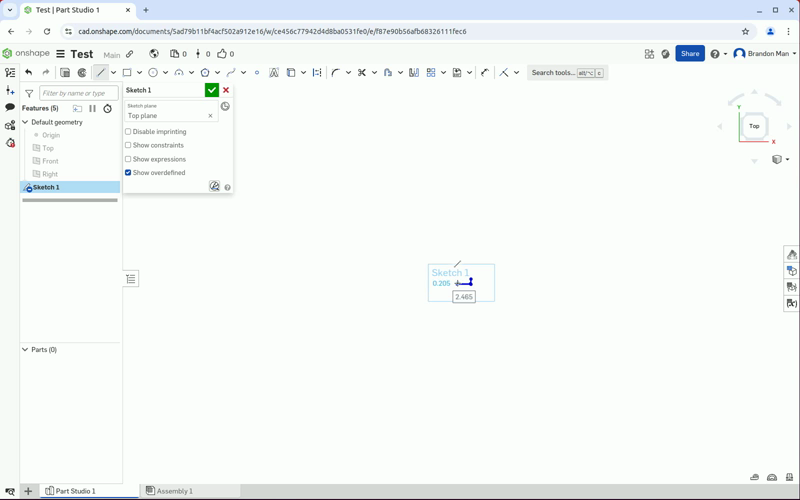
scroll(6)
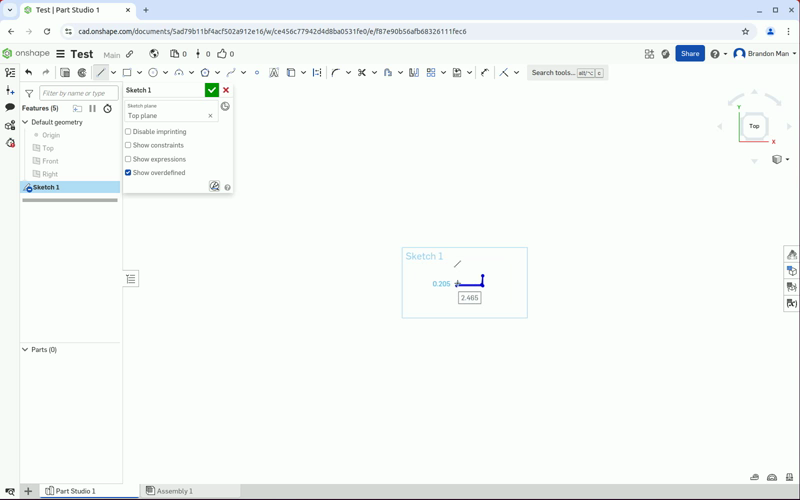
scroll(6)
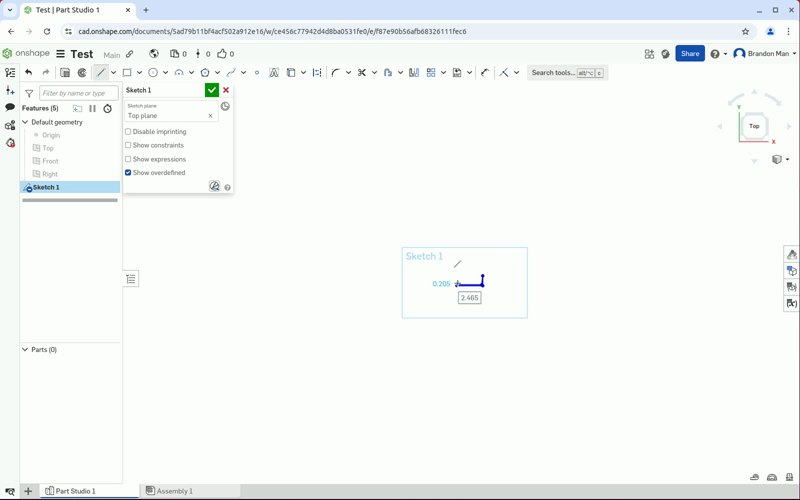
scroll(6)
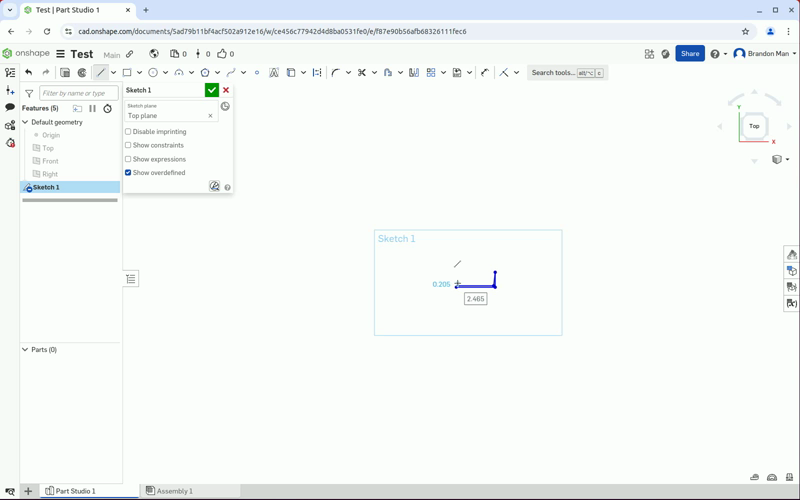
scroll(6)
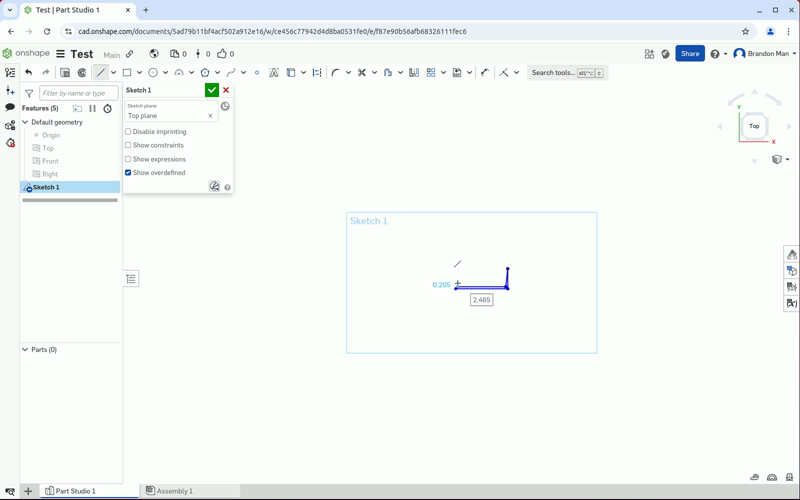
scroll(6)
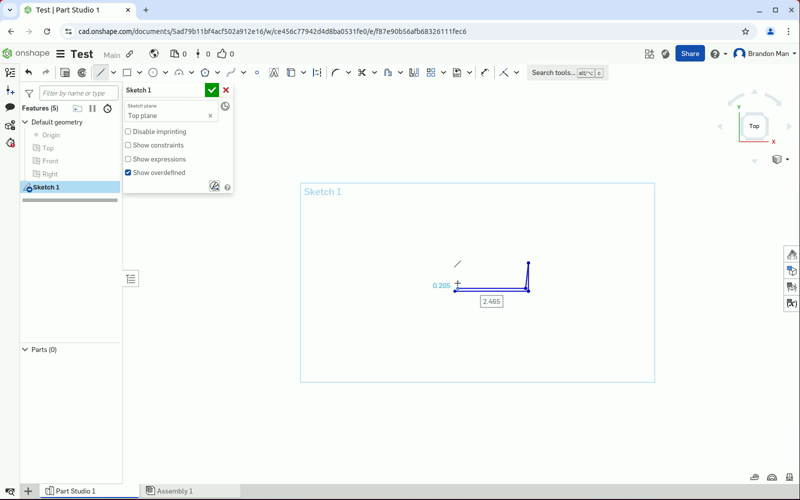
scroll(6)
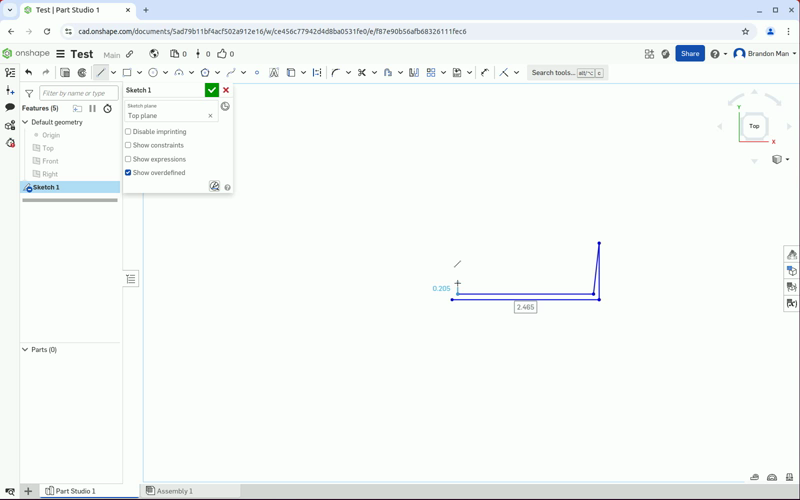
click(457, 282)
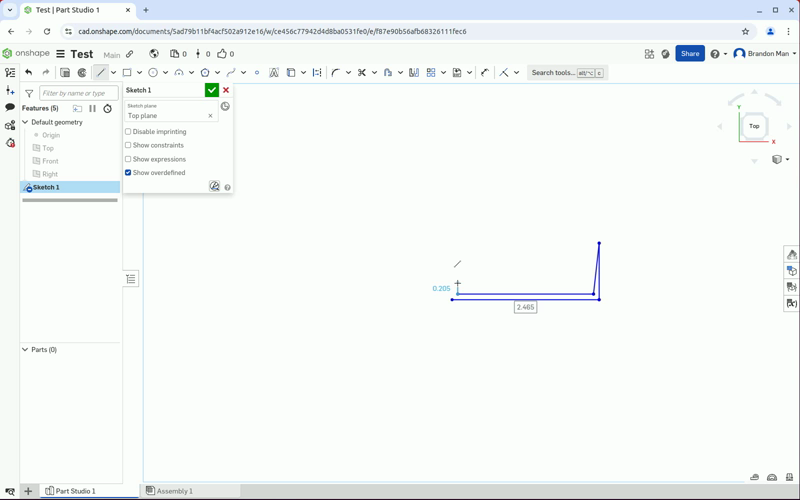
scroll(-6)
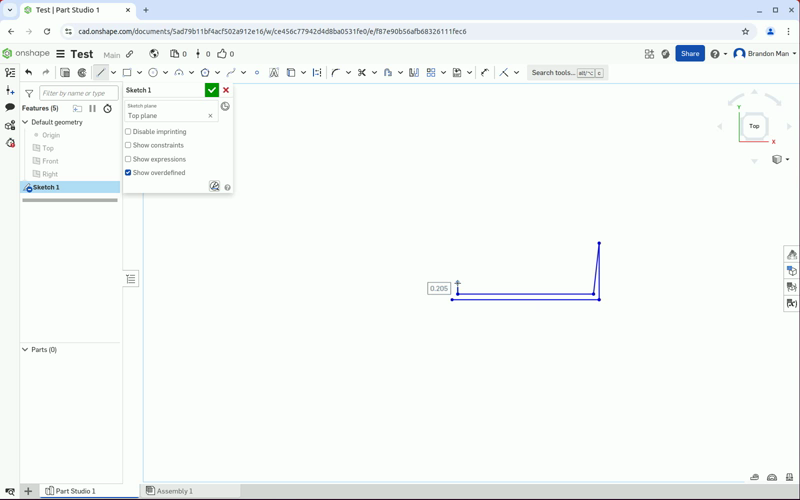
scroll(-6)
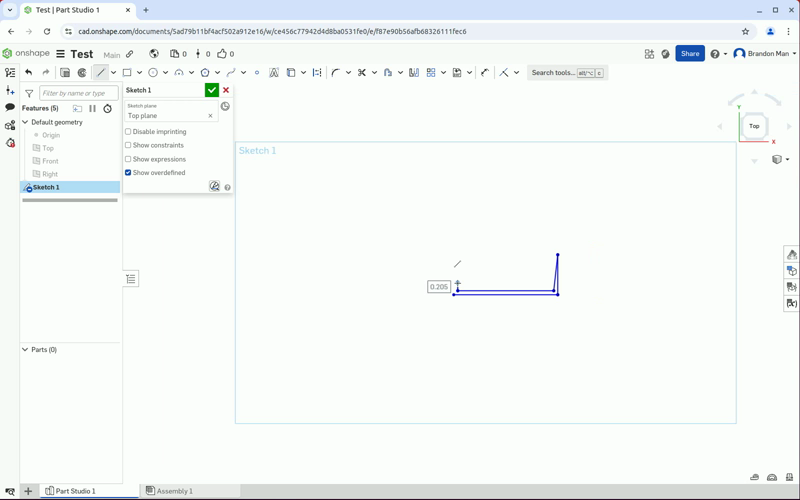
scroll(-6)
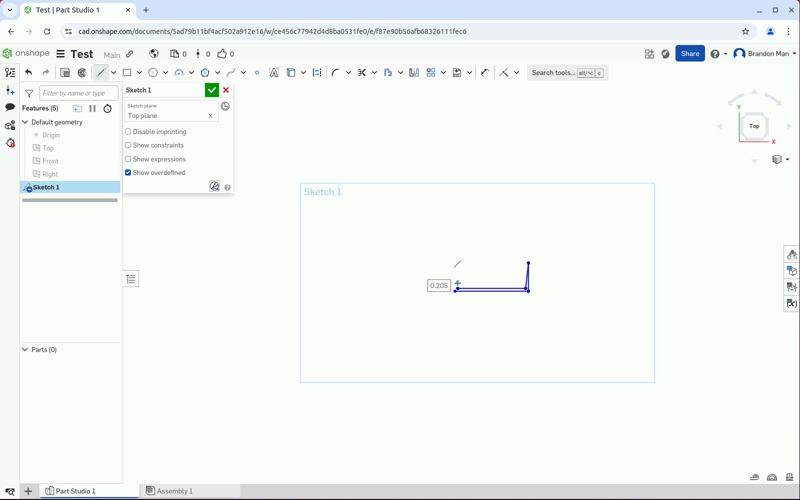
scroll(-6)
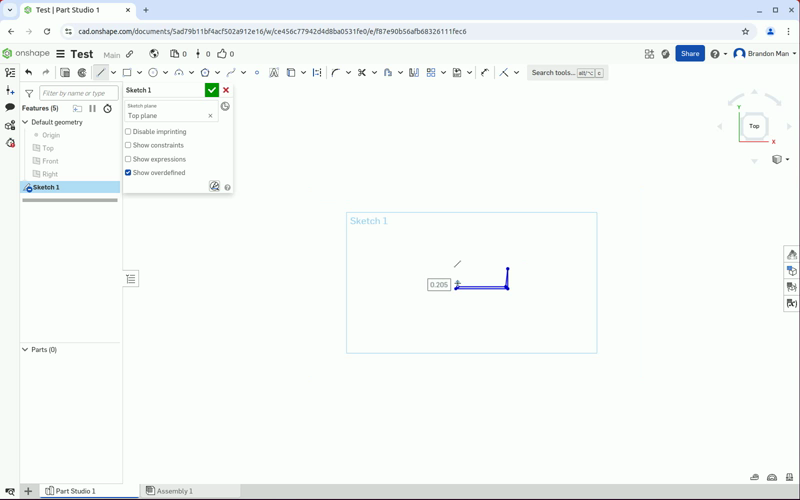
scroll(-6)
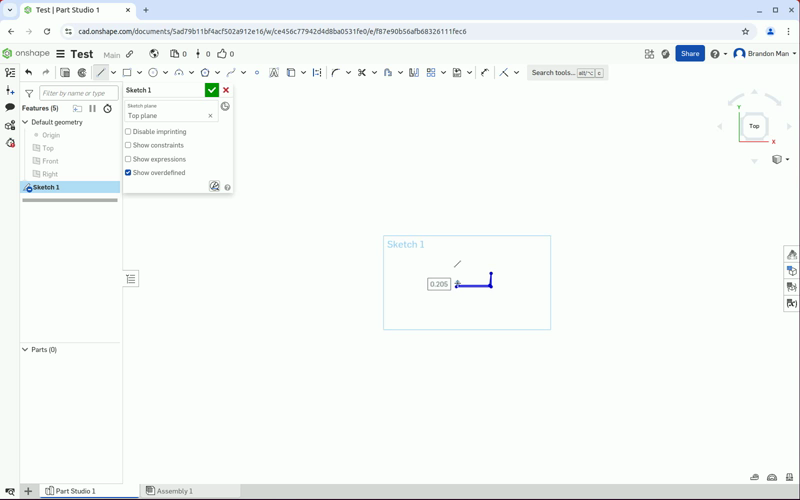
scroll(-6)
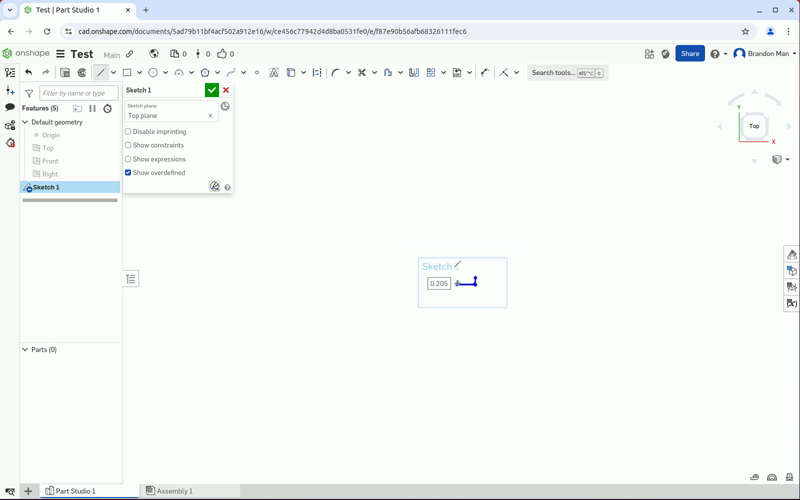
scroll(-6)
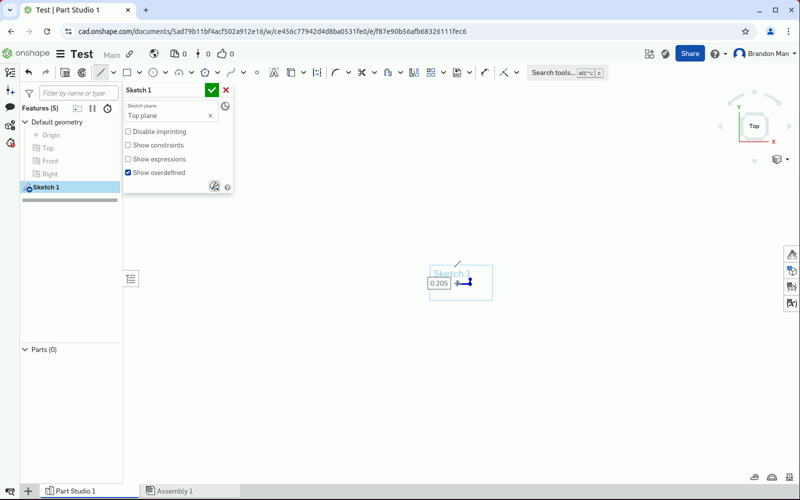
key_up(shift)
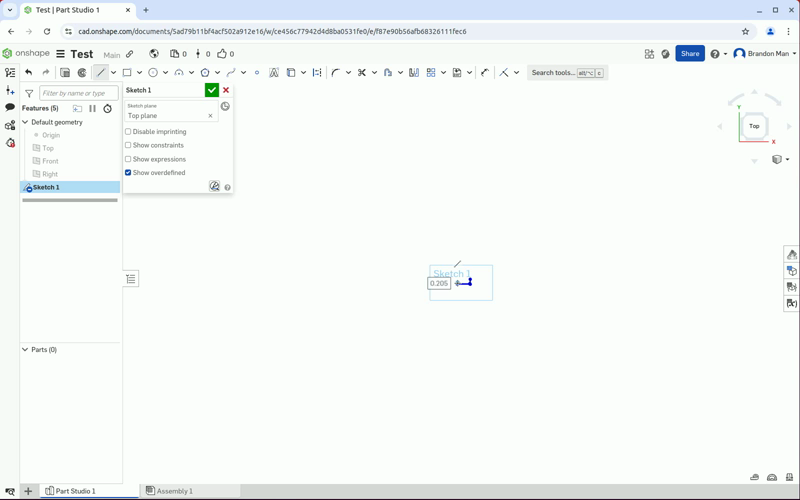
key_down(shift)
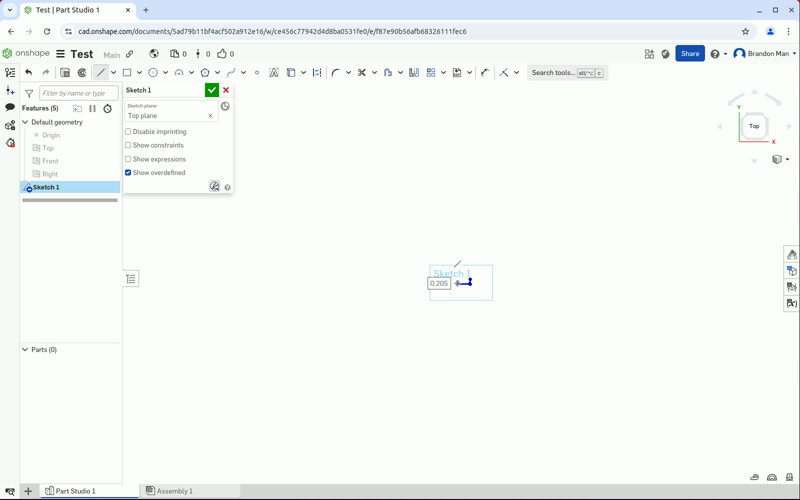
mouse_move(487, 282)
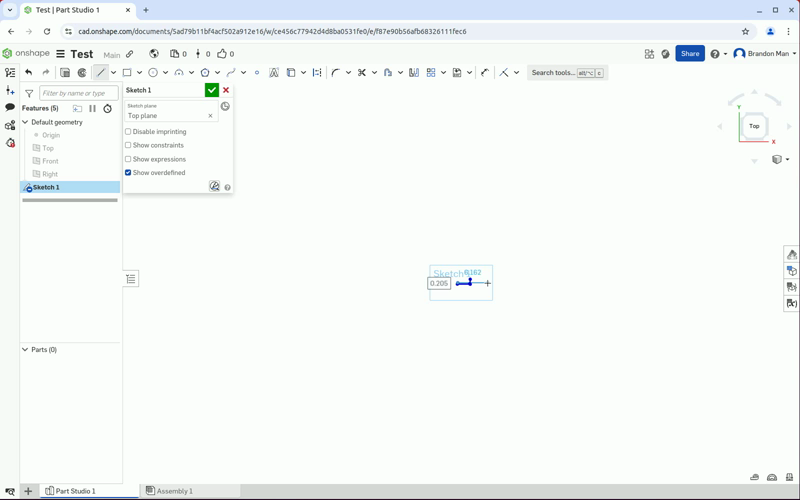
mouse_move(457, 282)
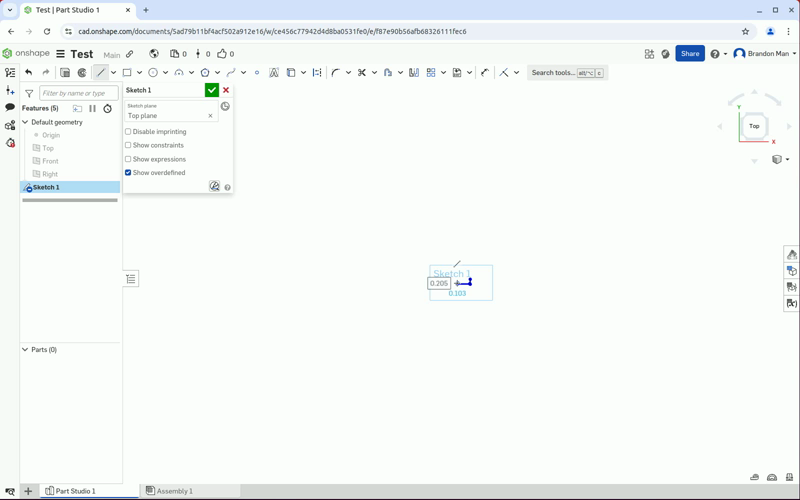
scroll(6)
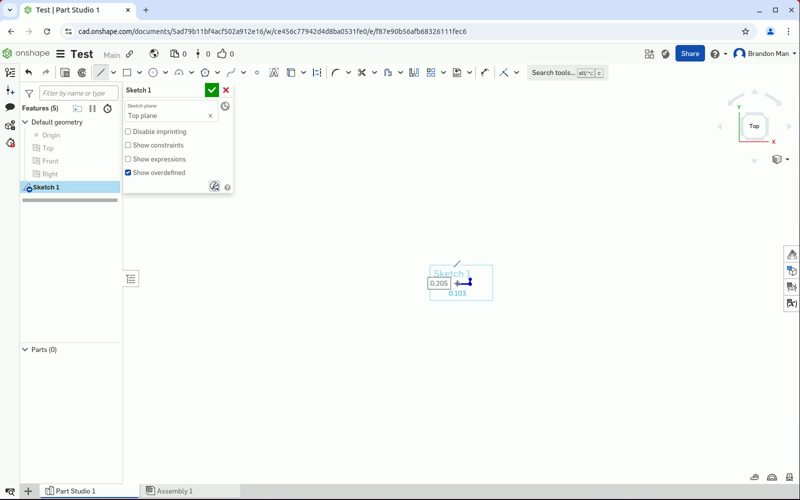
scroll(6)
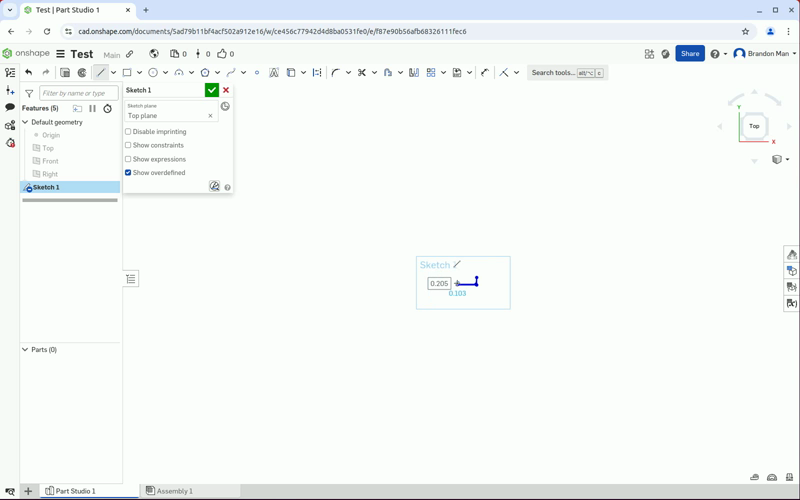
scroll(6)
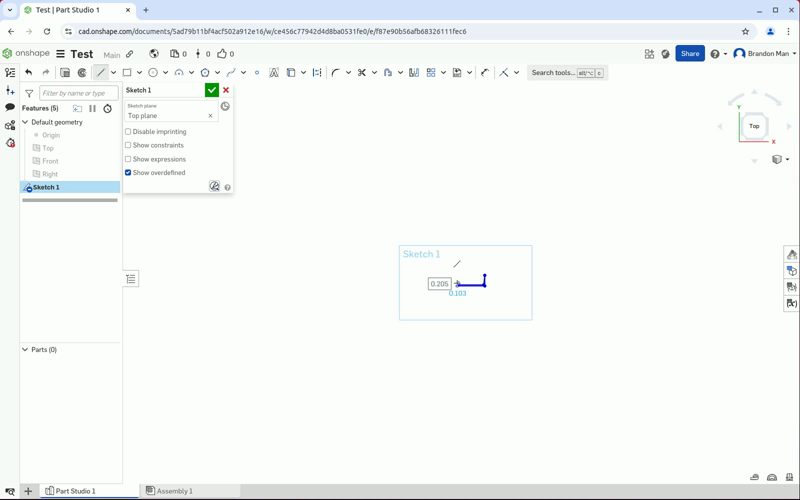
scroll(6)
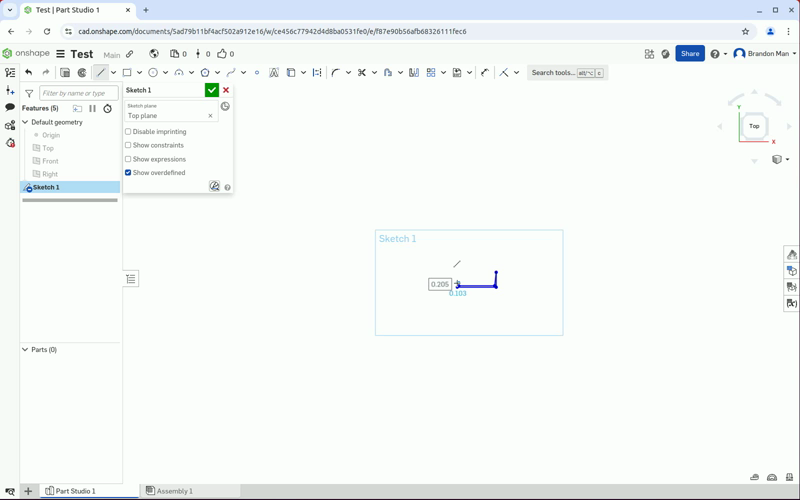
scroll(6)
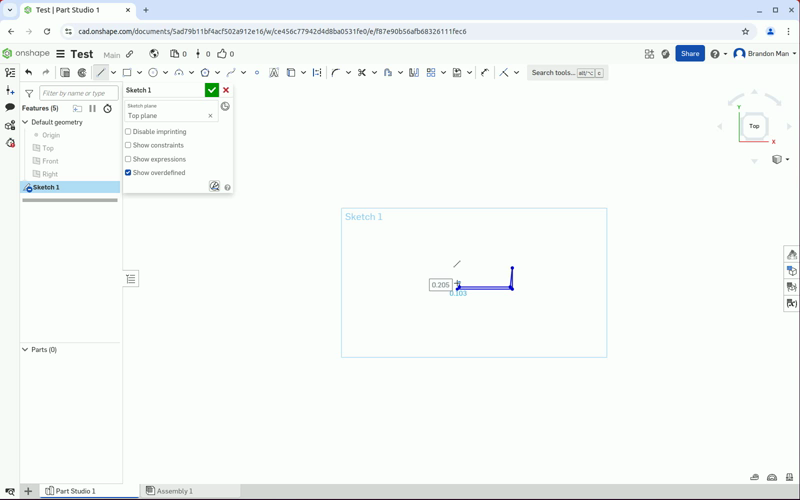
scroll(6)
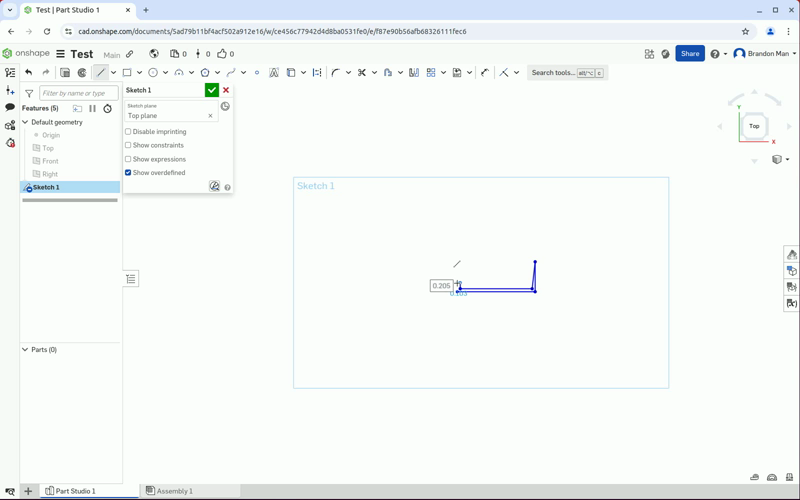
scroll(6)
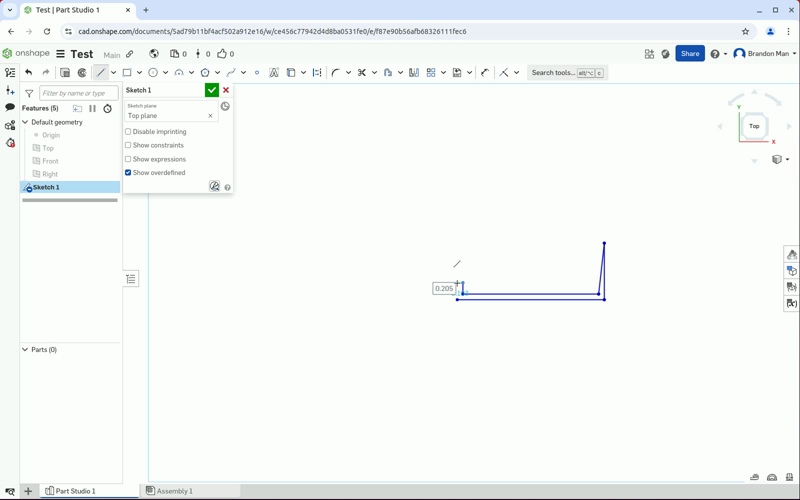
click(457, 282)
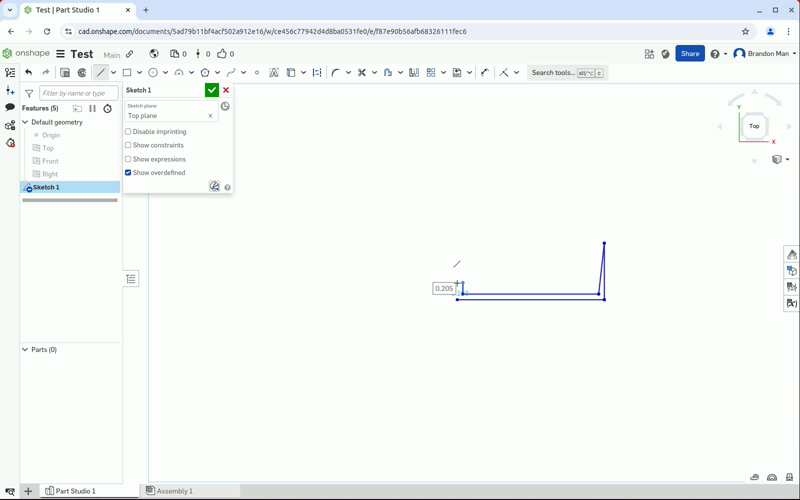
scroll(-6)
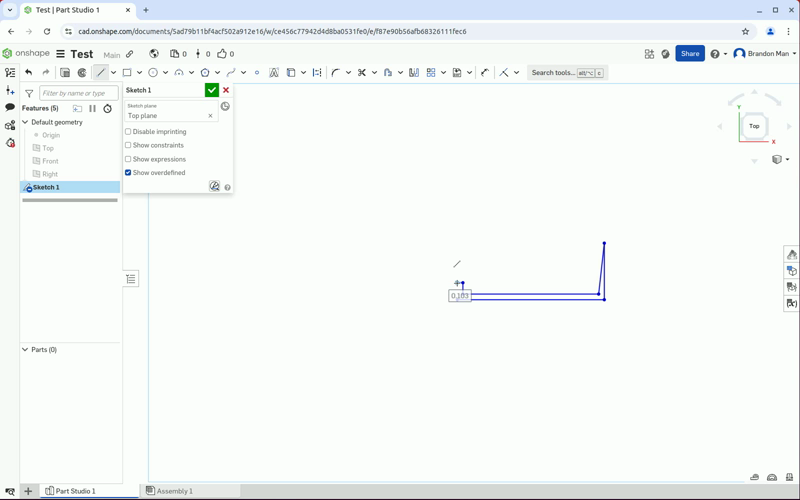
scroll(-6)
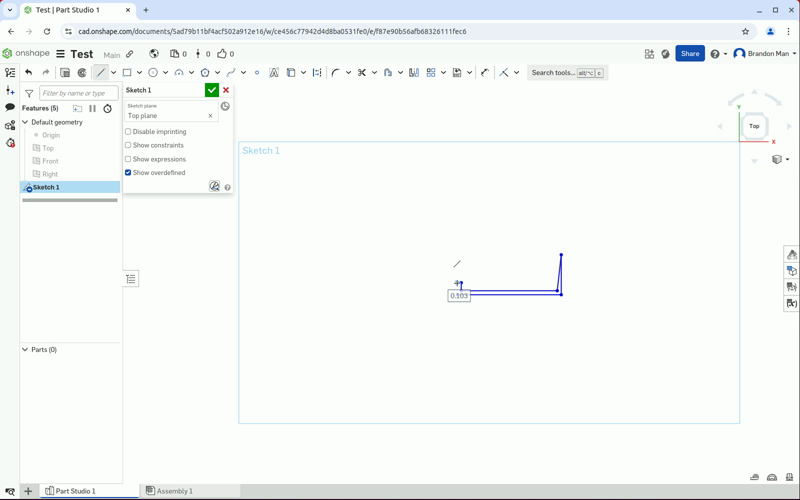
scroll(-6)
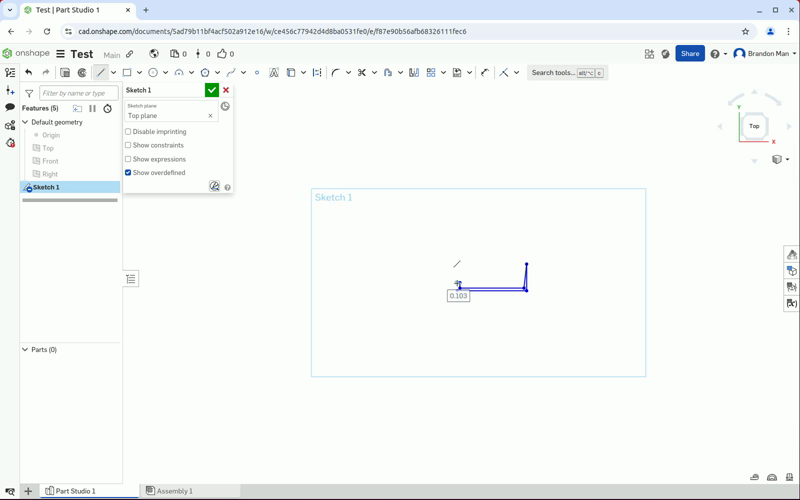
scroll(-6)
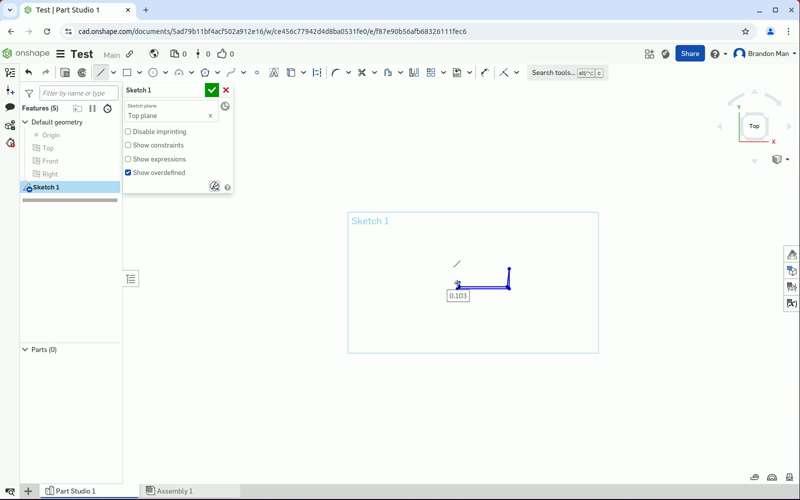
scroll(-6)
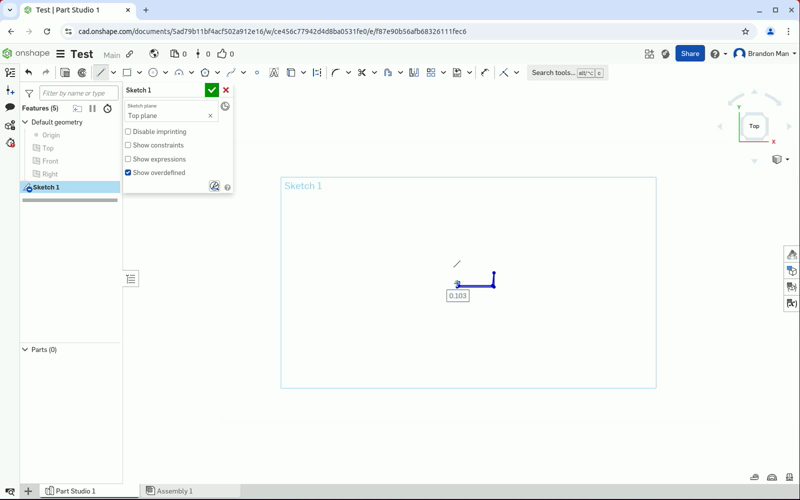
scroll(-6)
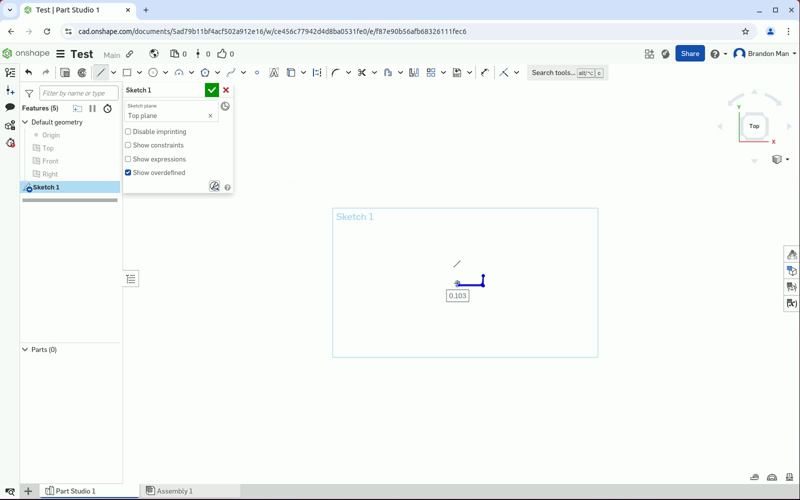
scroll(-6)
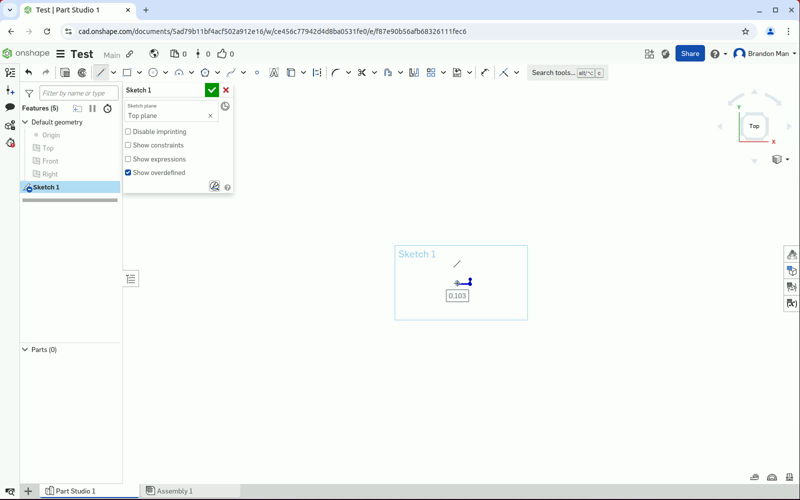
key_up(shift)
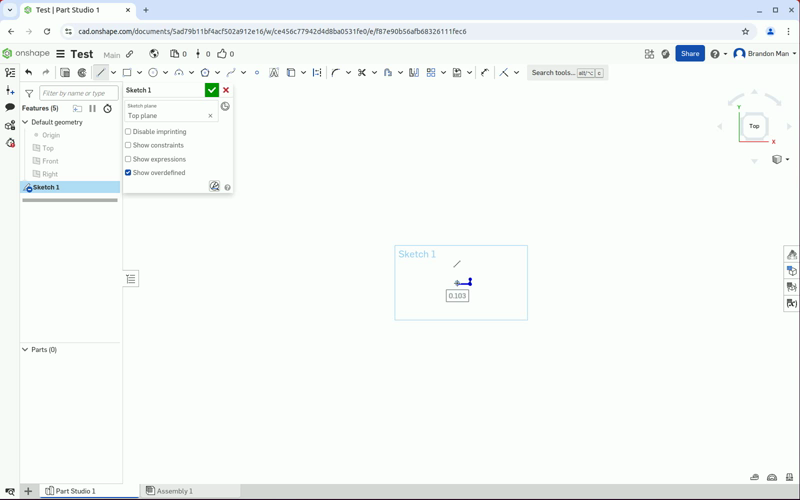
mouse_move(487, 282)
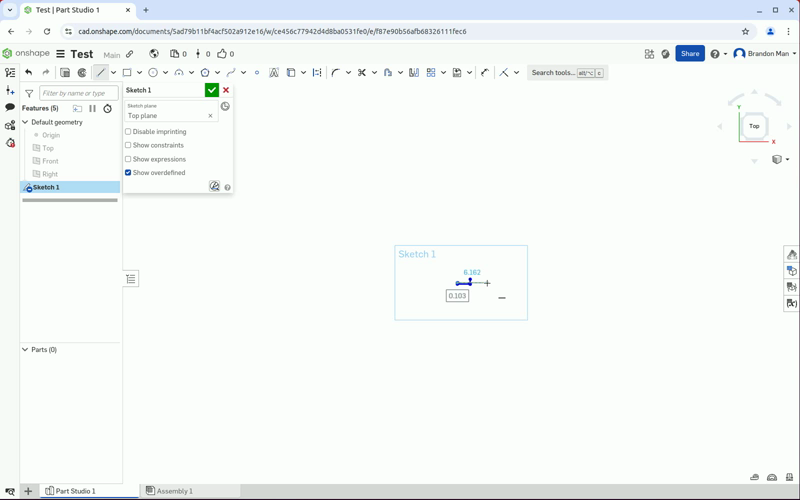
key_down(shift)
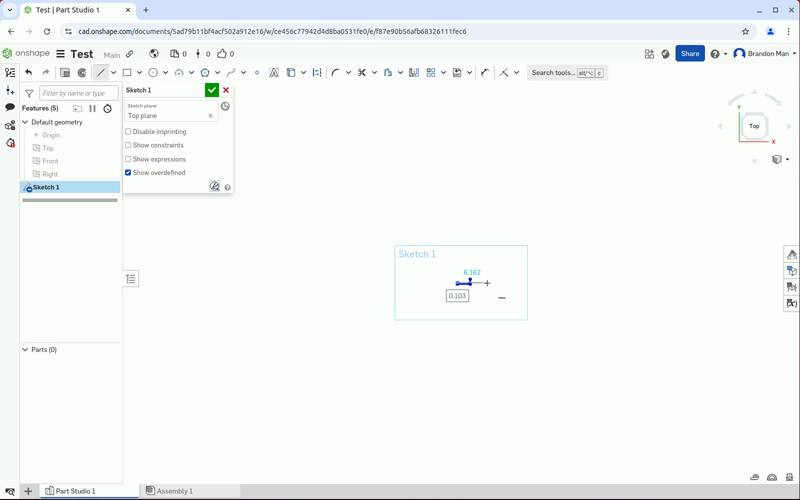
mouse_move(457, 284)
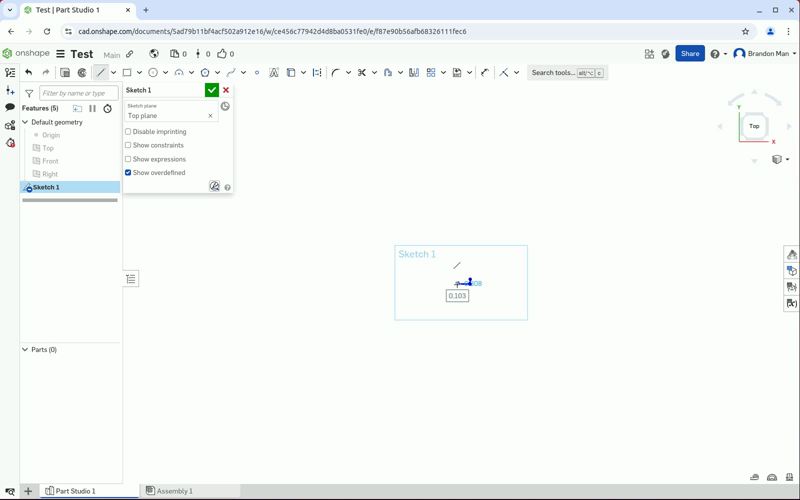
scroll(6)
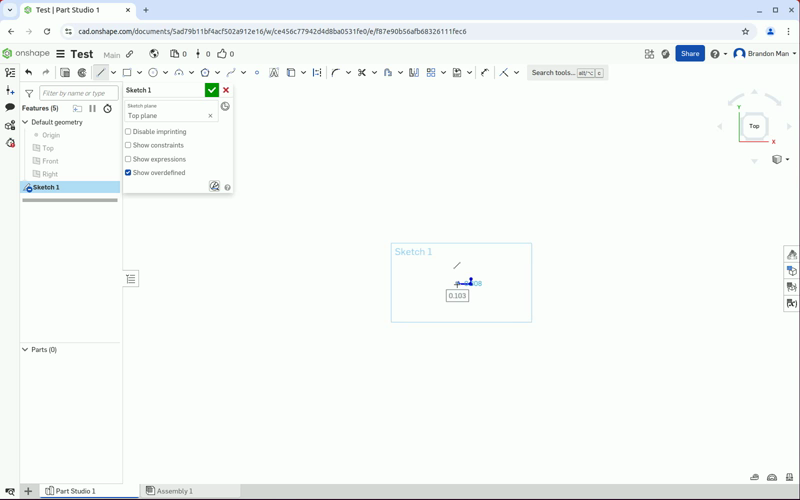
scroll(6)
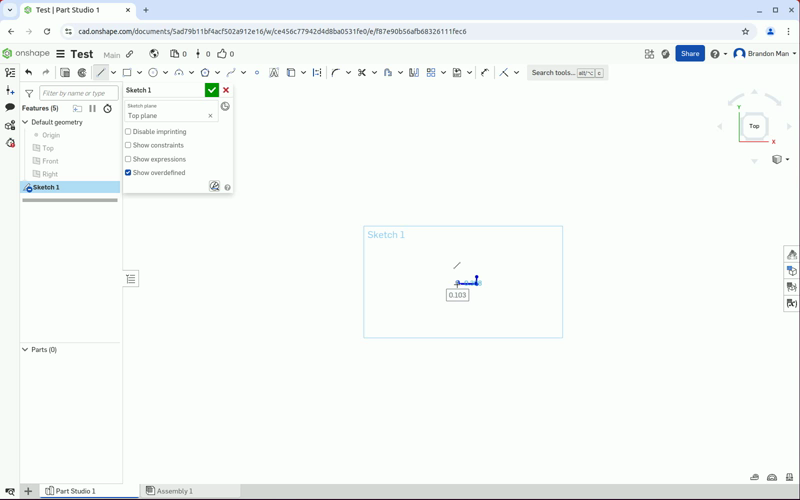
scroll(6)
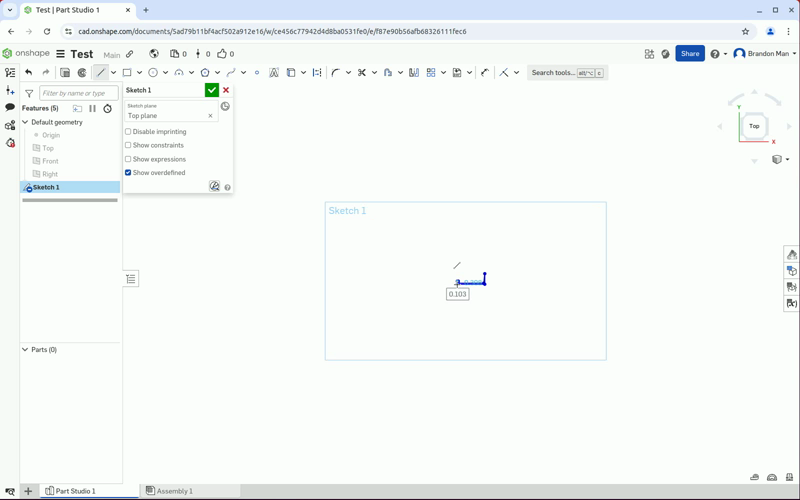
scroll(6)
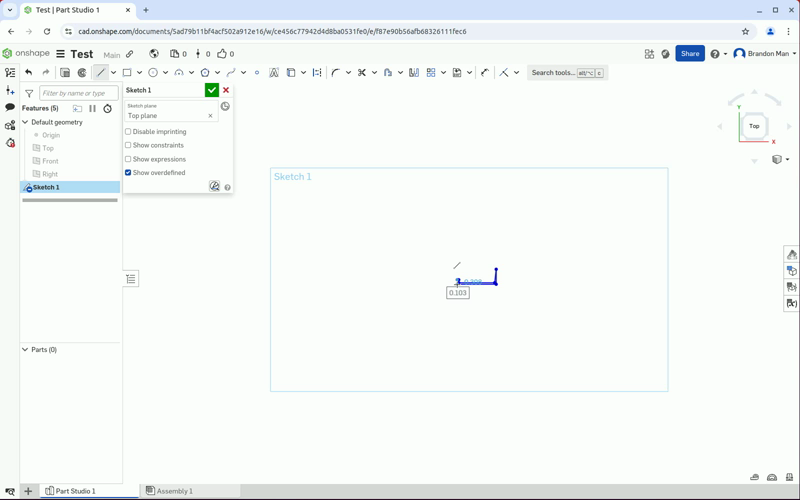
scroll(6)
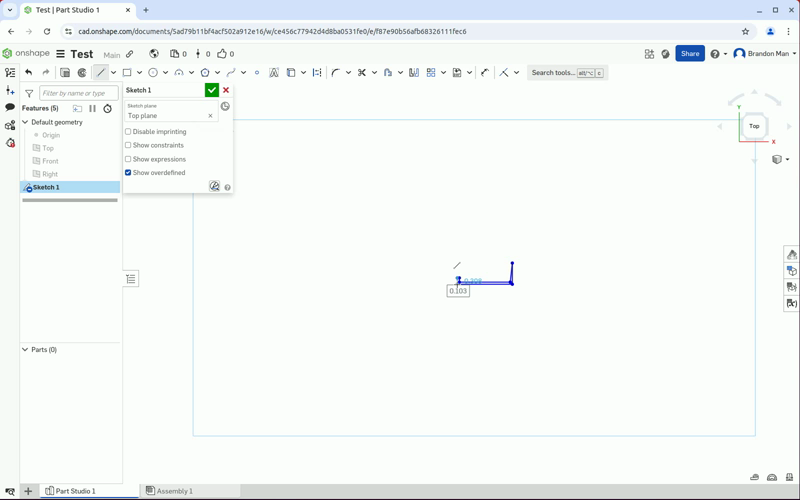
scroll(6)
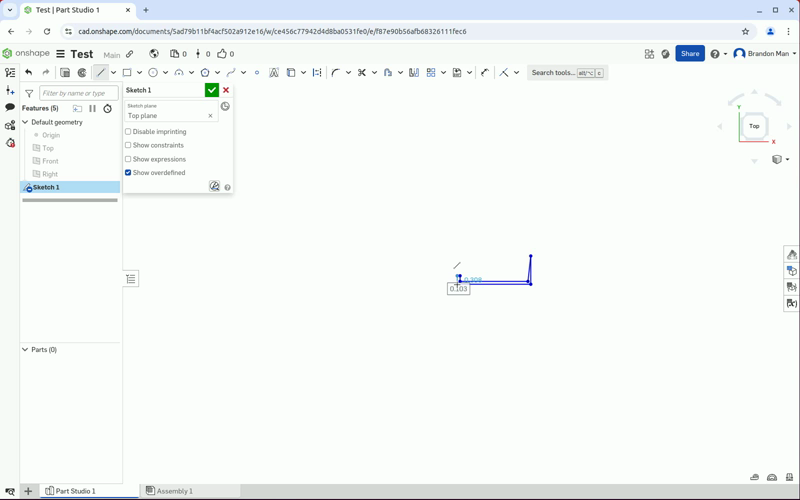
scroll(6)
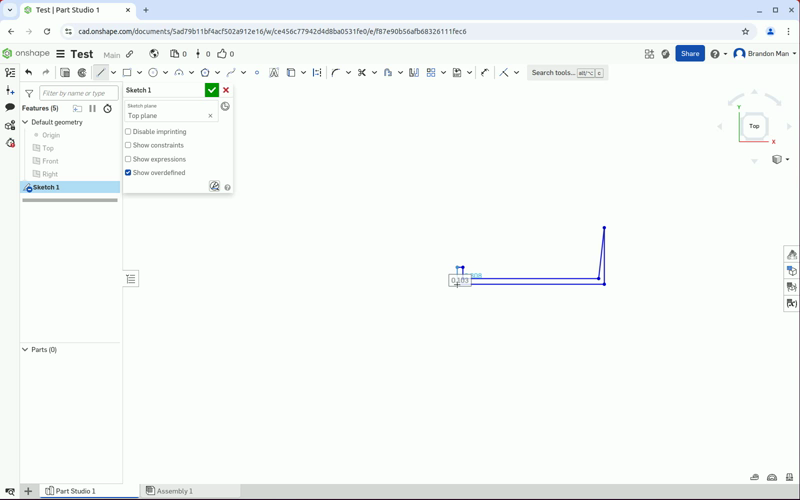
key_up(shift)
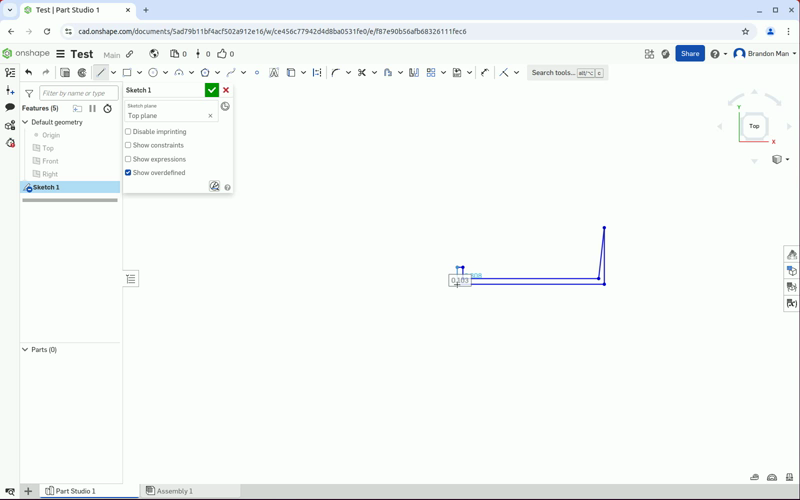
click(457, 284)
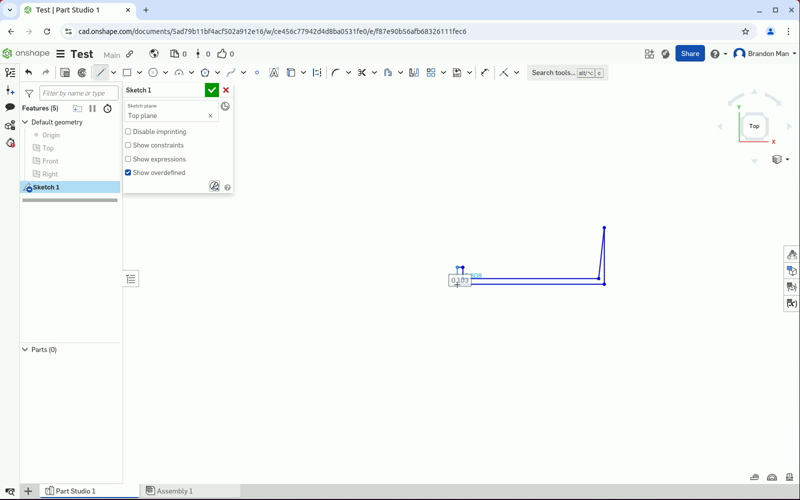
scroll(-6)
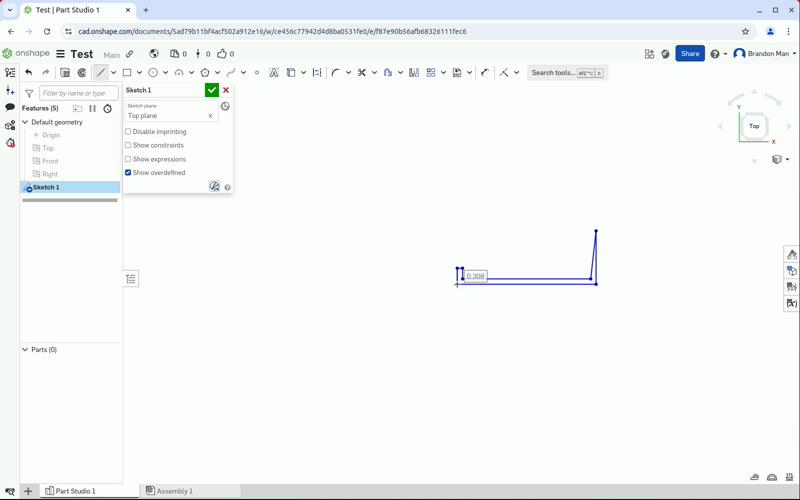
scroll(-6)
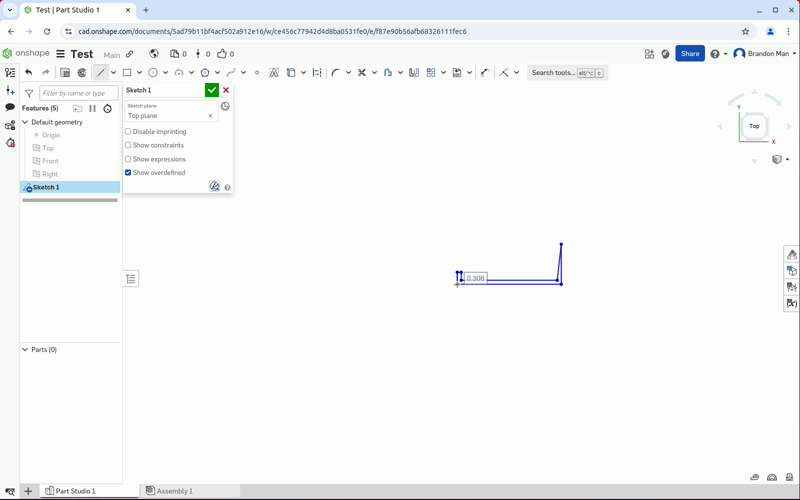
scroll(-6)
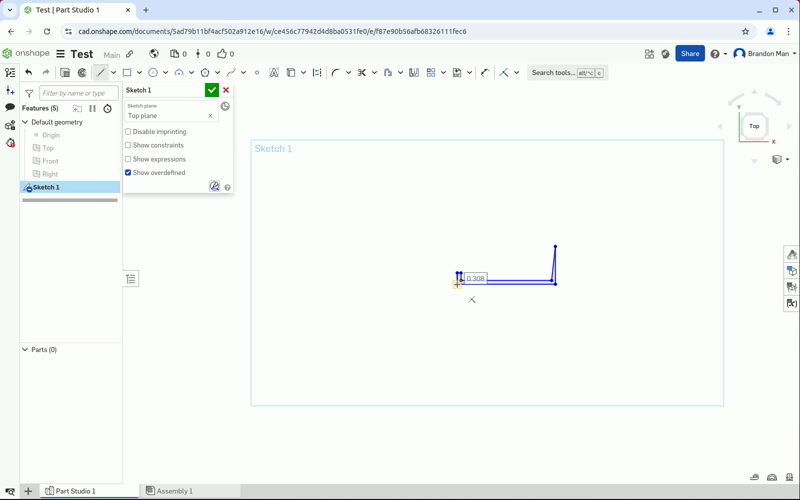
scroll(-6)
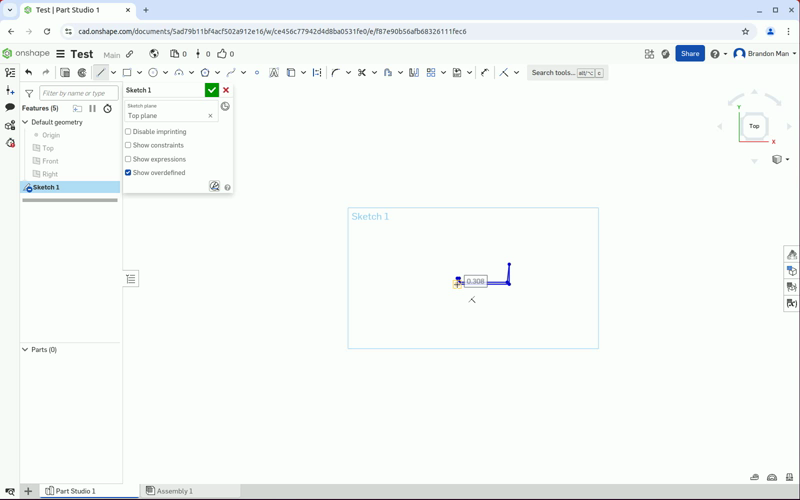
scroll(-6)
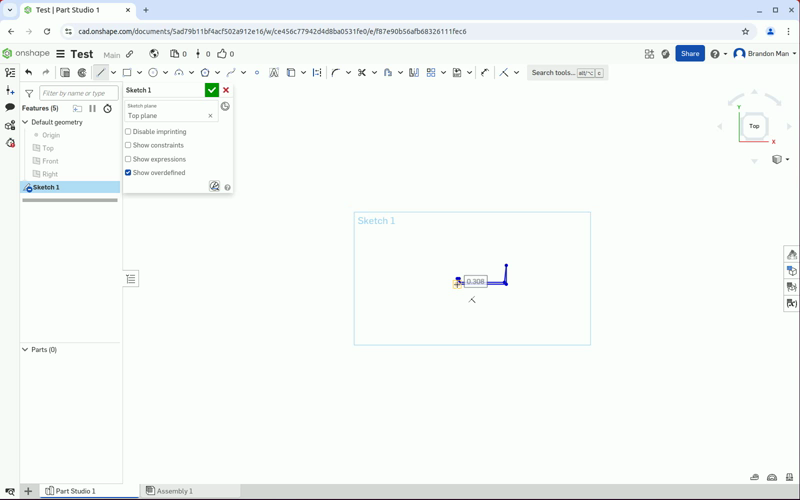
scroll(-6)
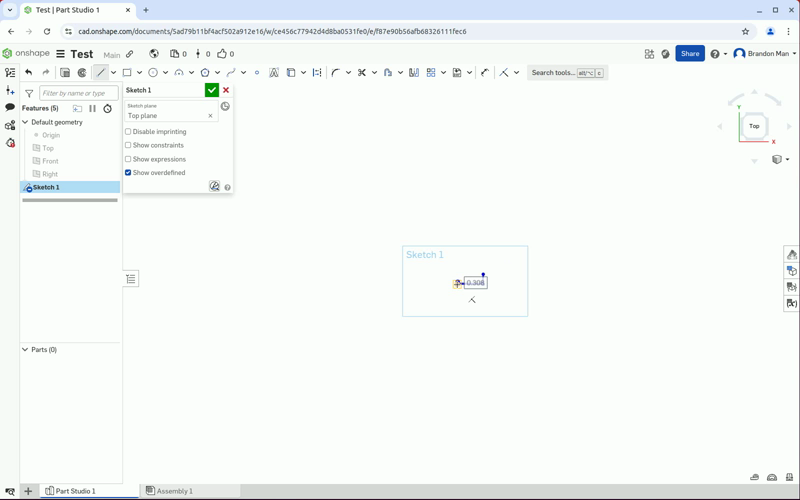
scroll(-6)
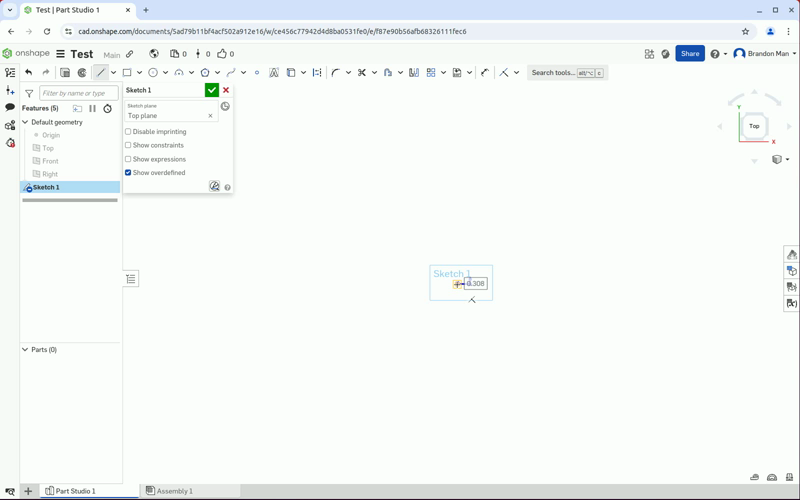
key(esc)
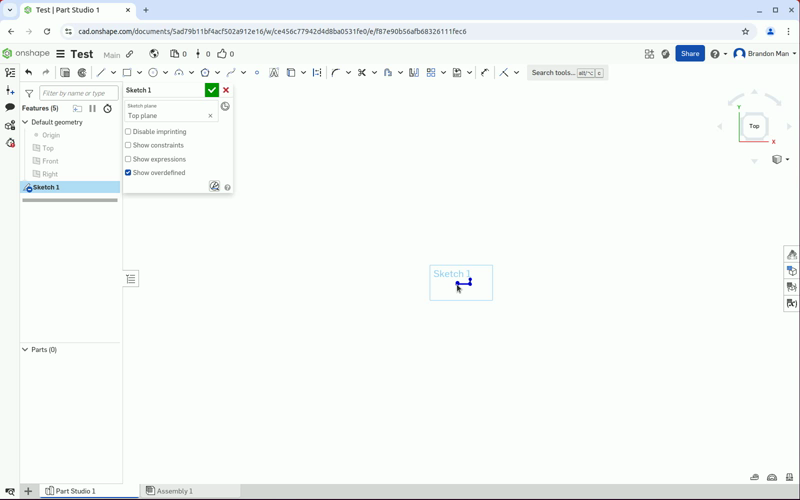
mouse_move(462, 284)
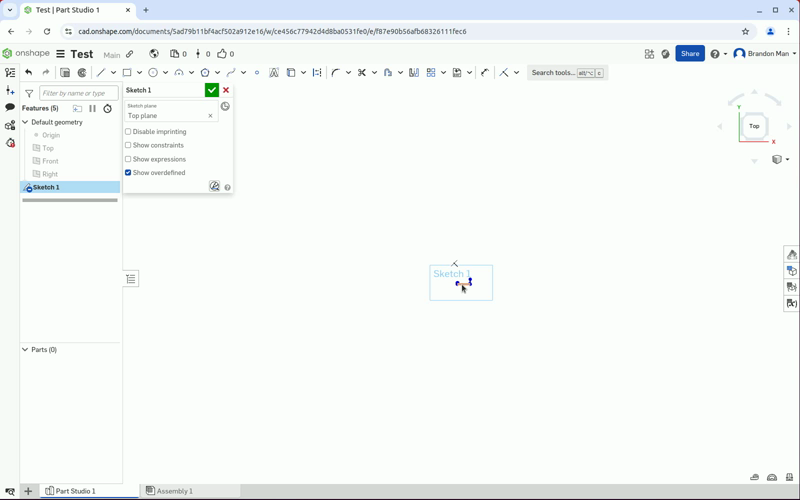
scroll(6)
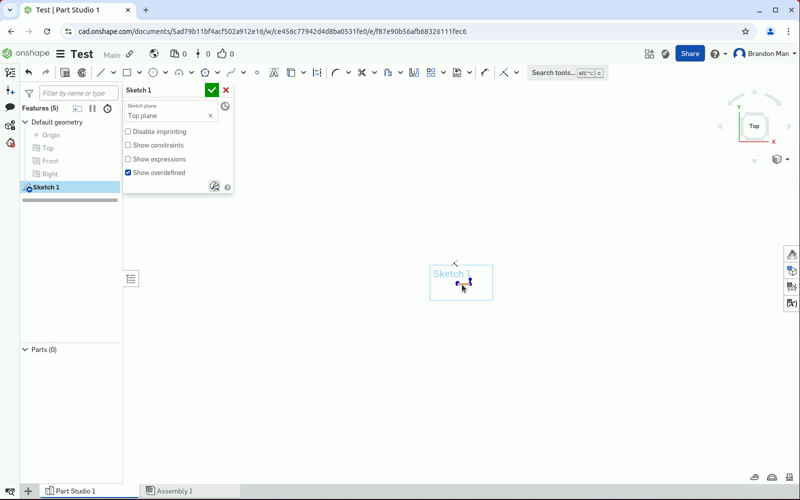
scroll(6)
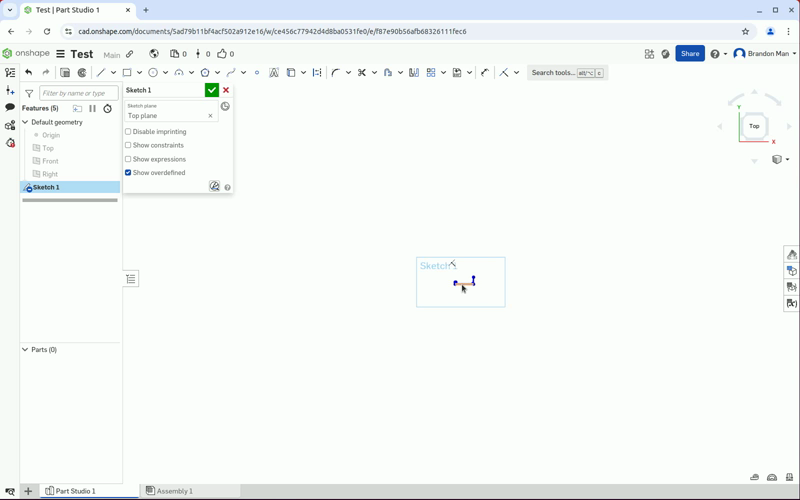
scroll(6)
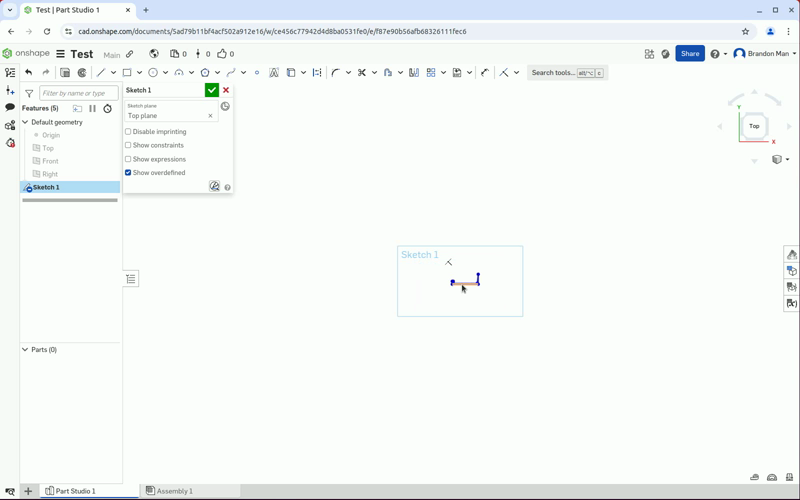
scroll(6)
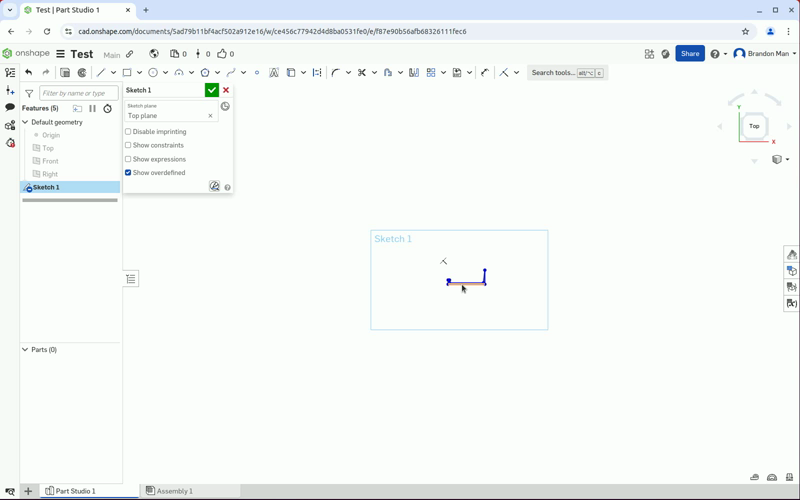
scroll(6)
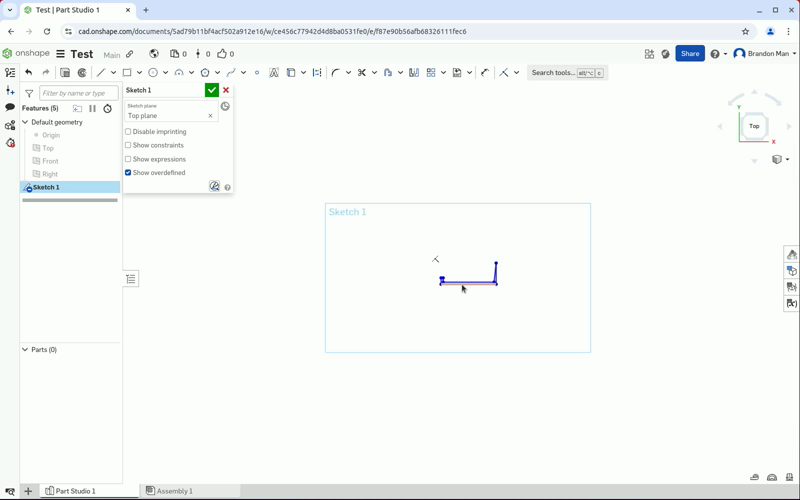
scroll(6)
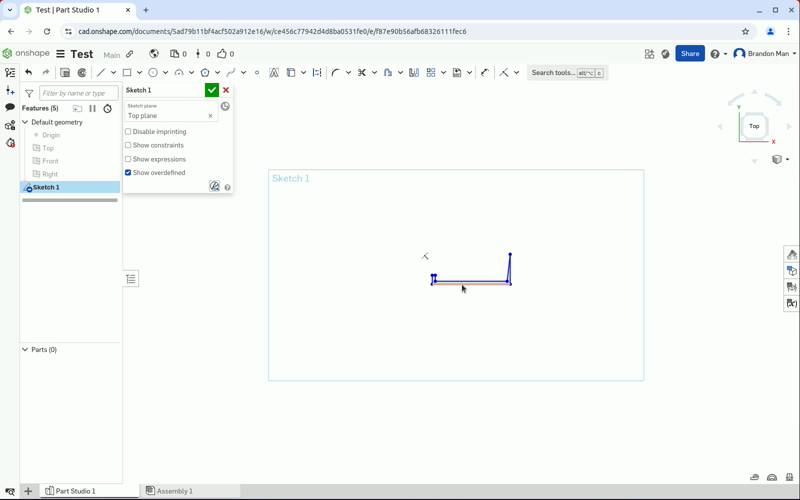
scroll(6)
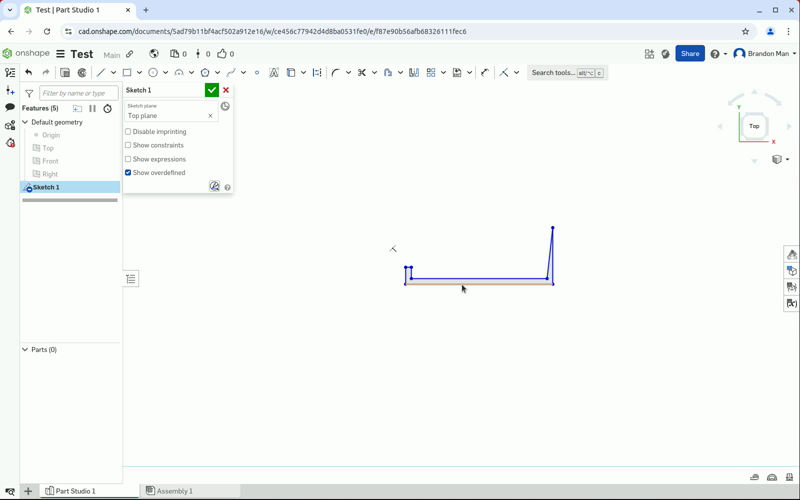
click(462, 284)
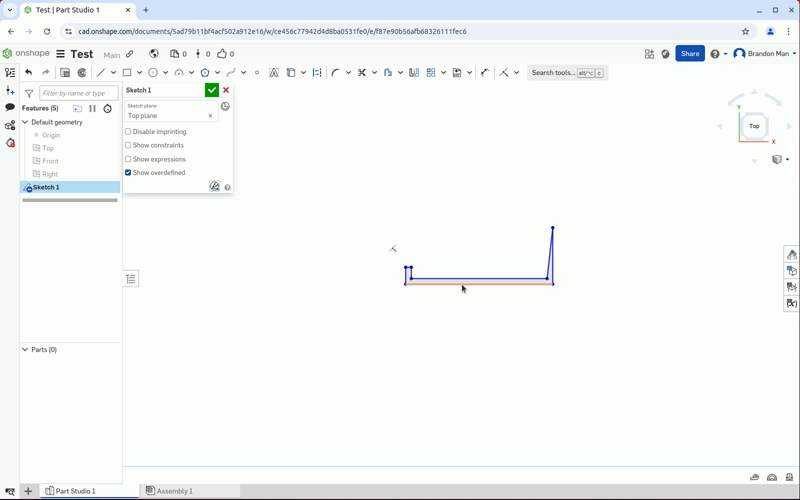
scroll(-6)
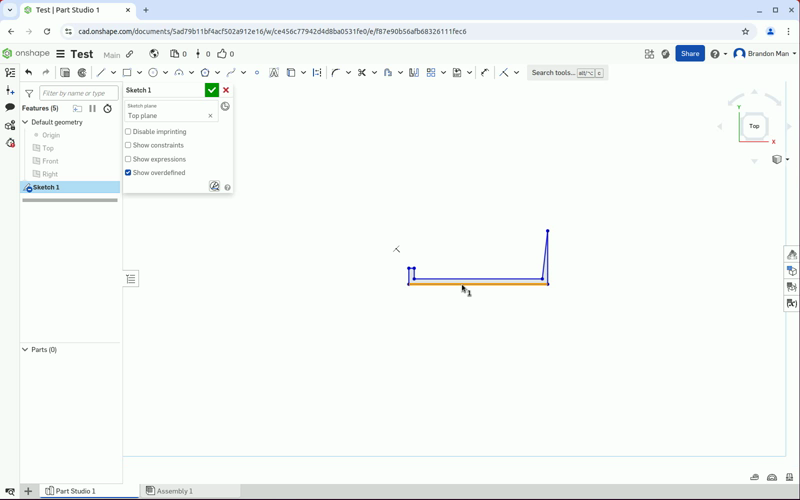
scroll(-6)
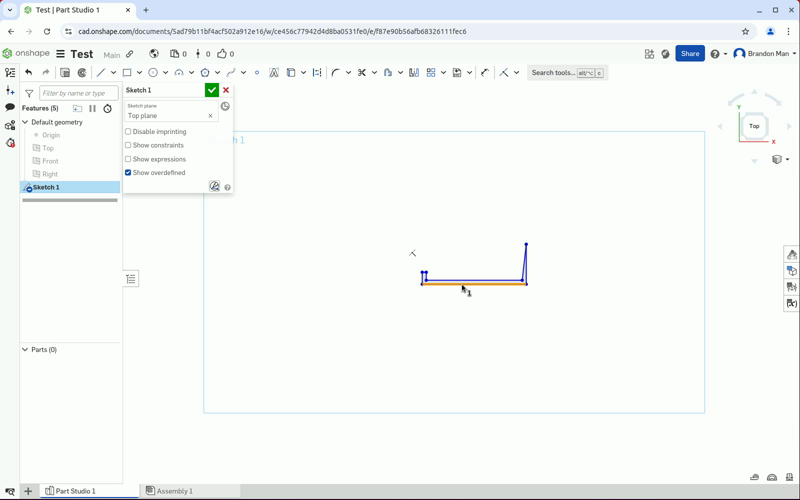
scroll(-6)
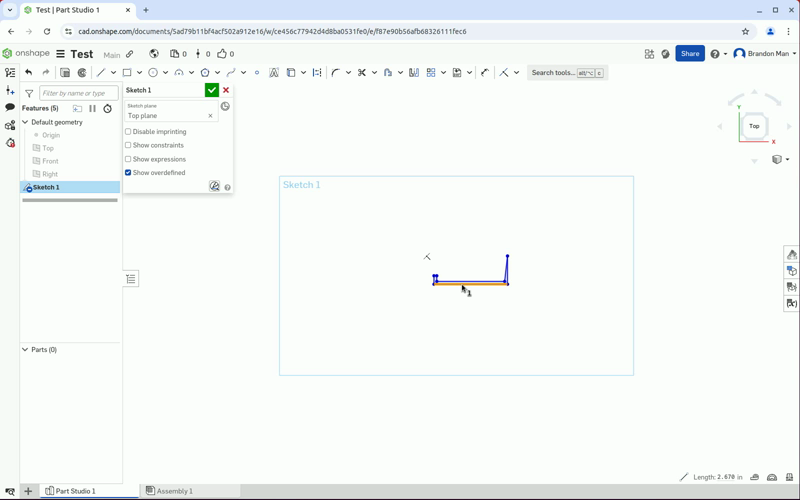
scroll(-6)
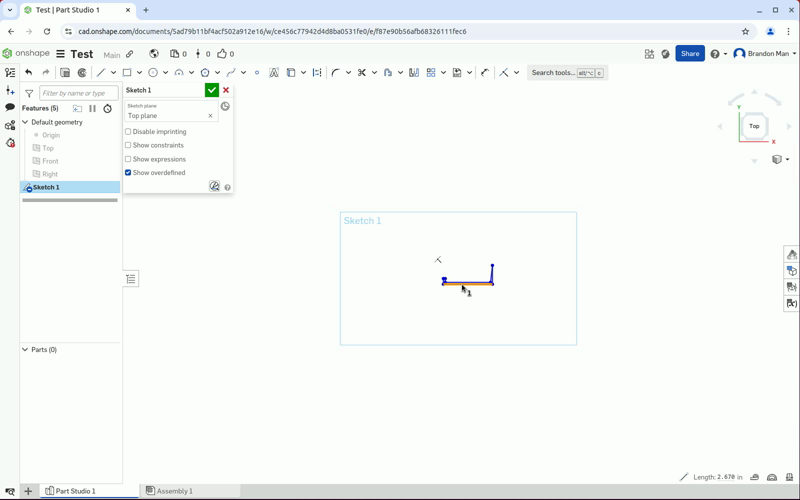
scroll(-6)
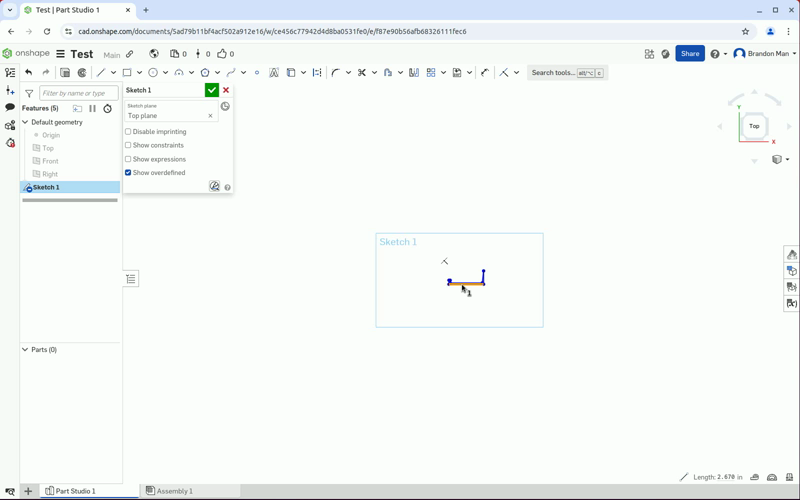
scroll(-6)
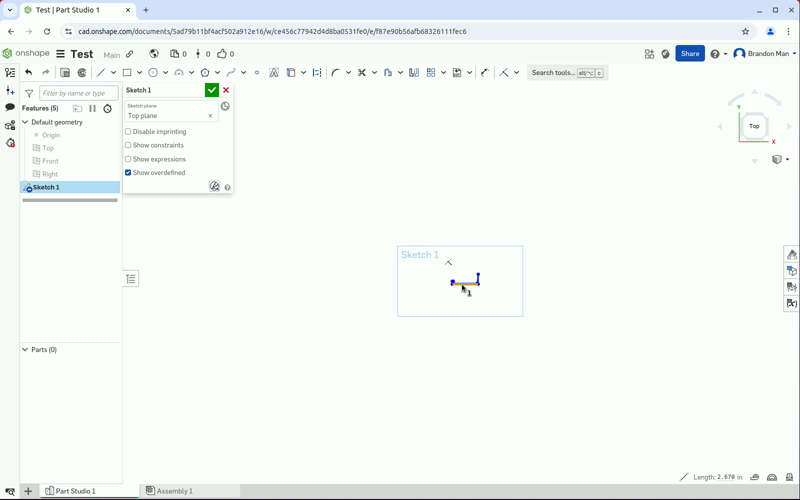
scroll(-6)
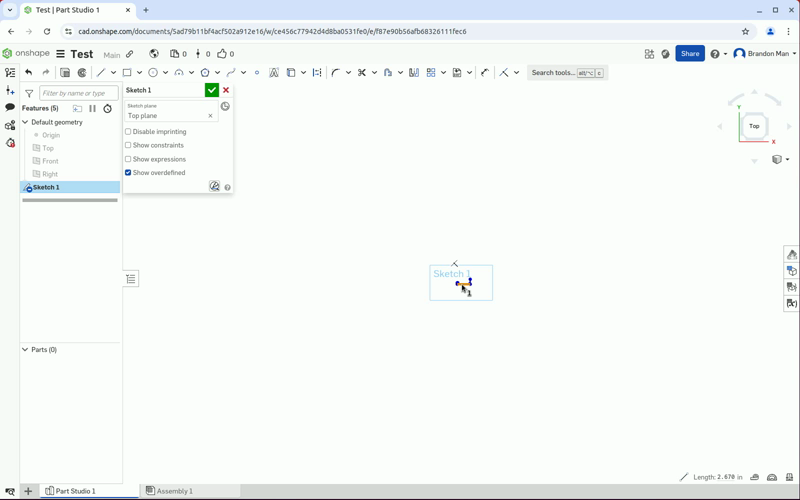
mouse_move(73, 352)
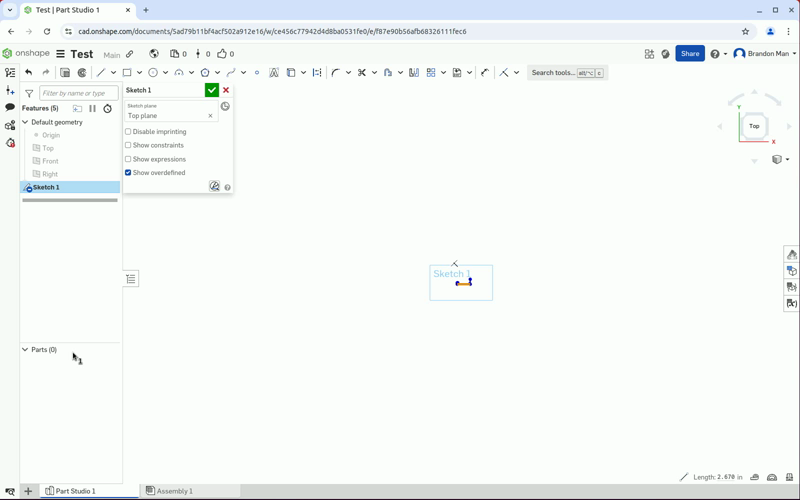
key(shift+y)
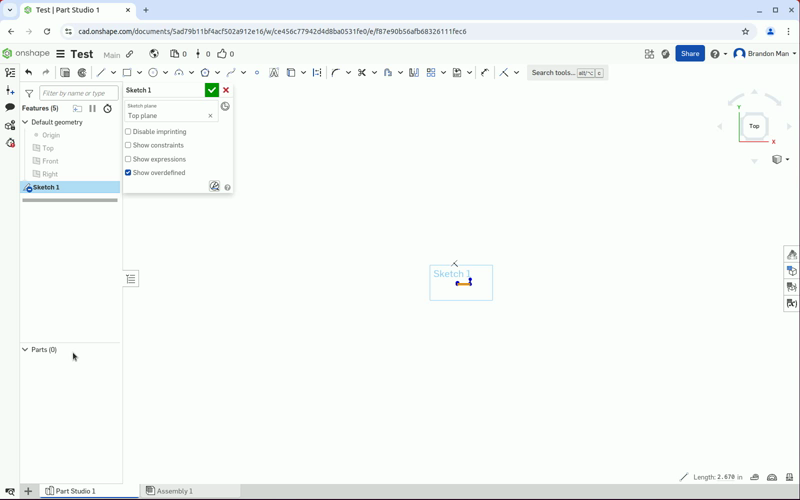
key(shift+e)
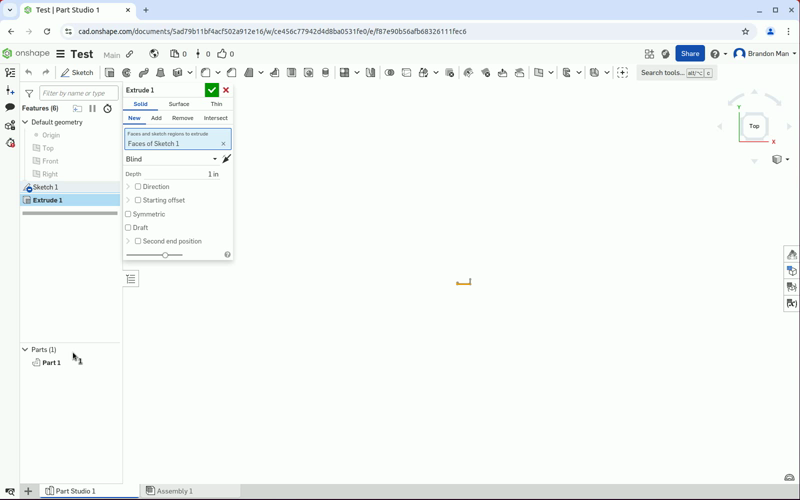
mouse_move(143, 106)
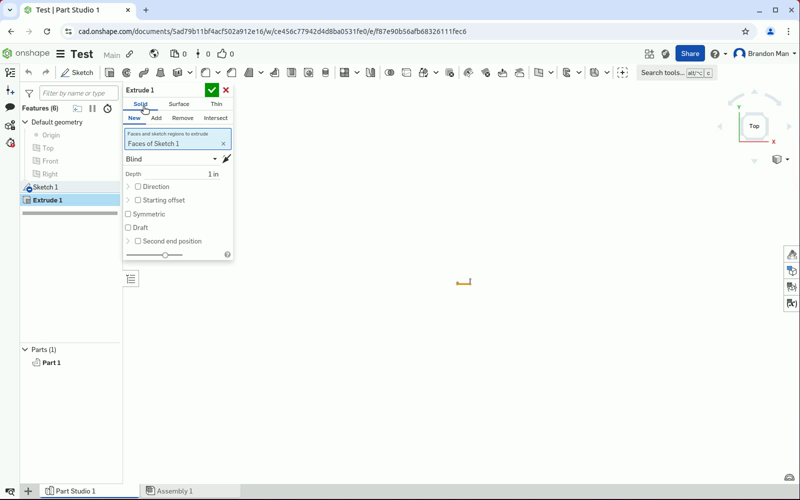
click(143, 106)
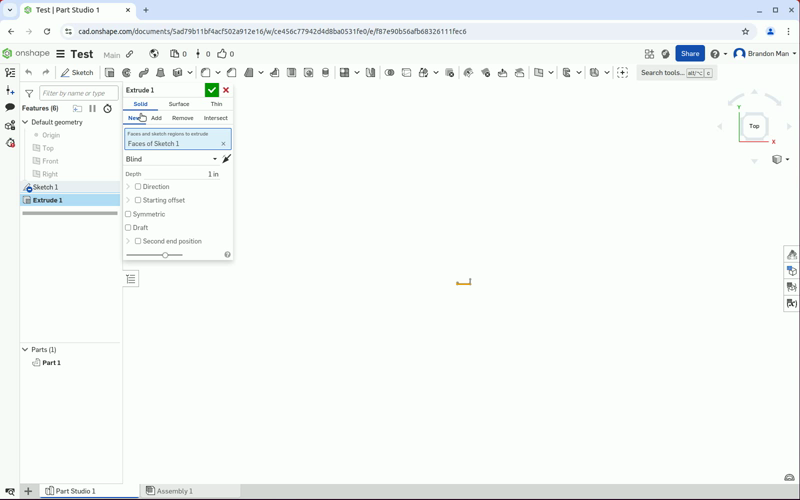
mouse_move(137, 120)
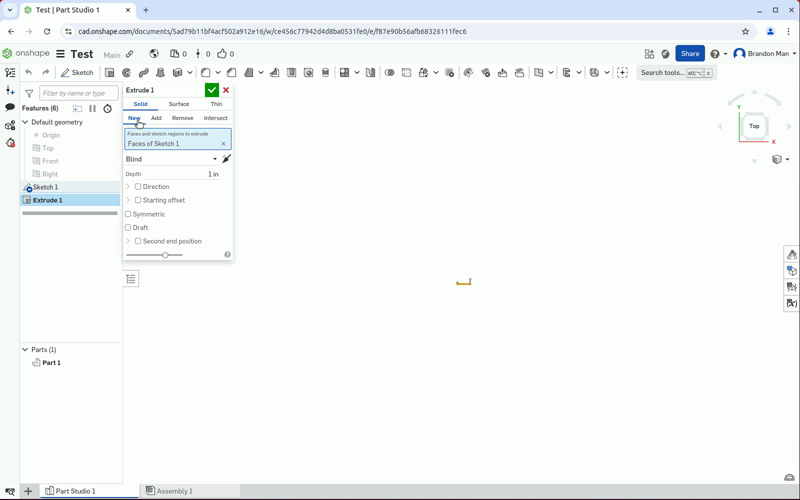
click(137, 120)
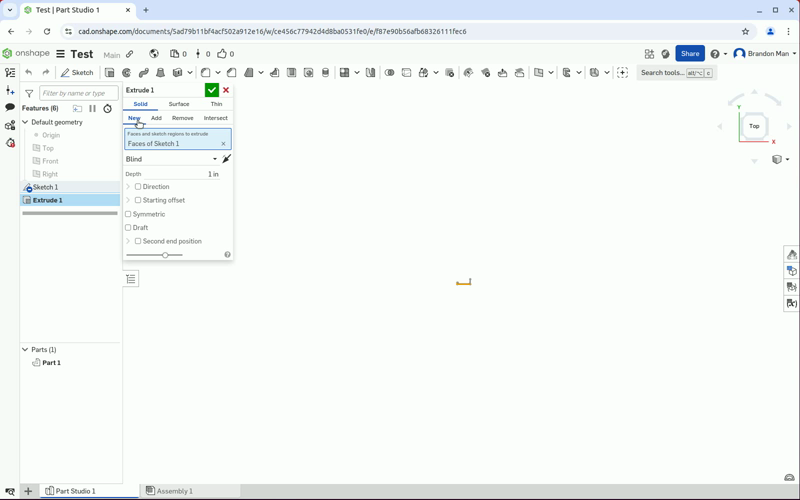
key(tab, 4)
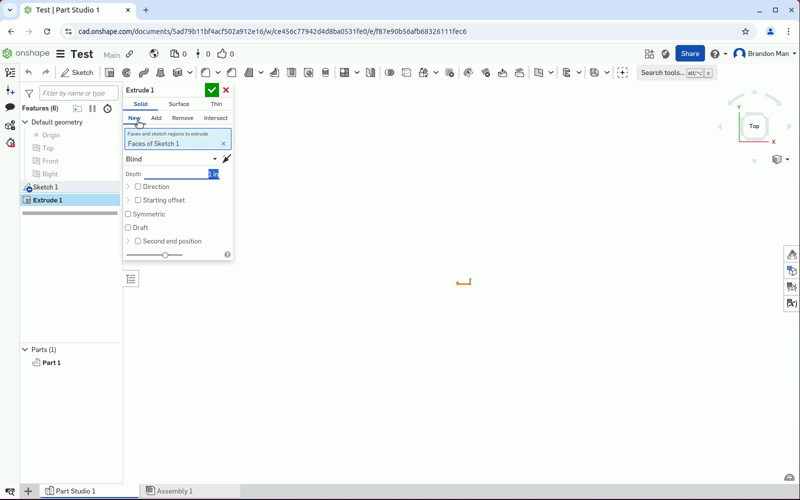
text(23.108)
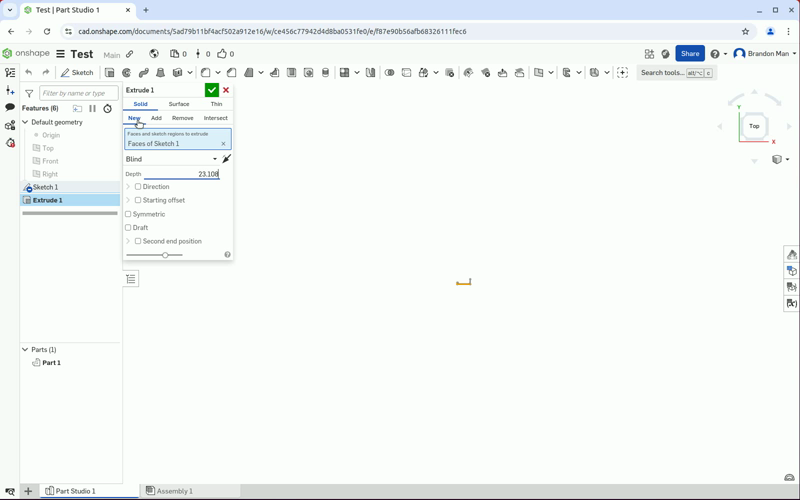
key(enter)
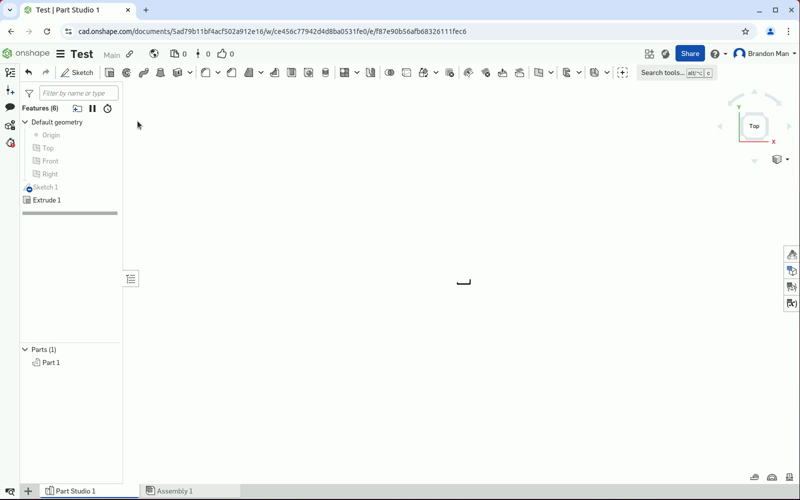
key(shift+h)
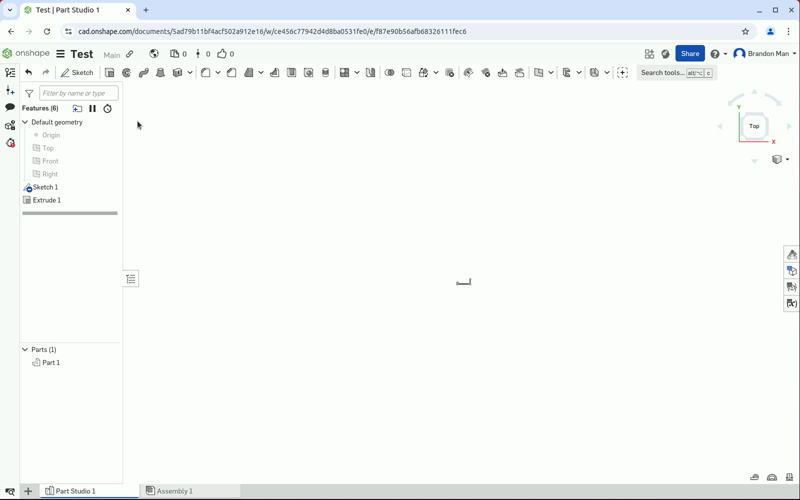
key(shift+h)
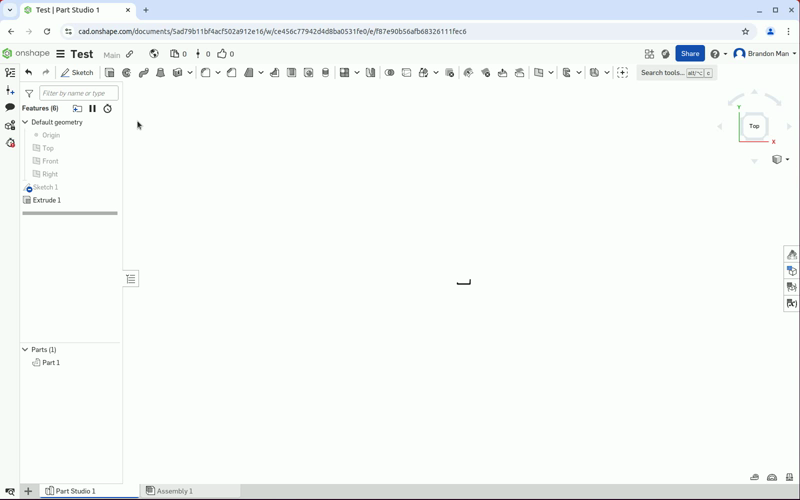
mouse_move(73, 189)
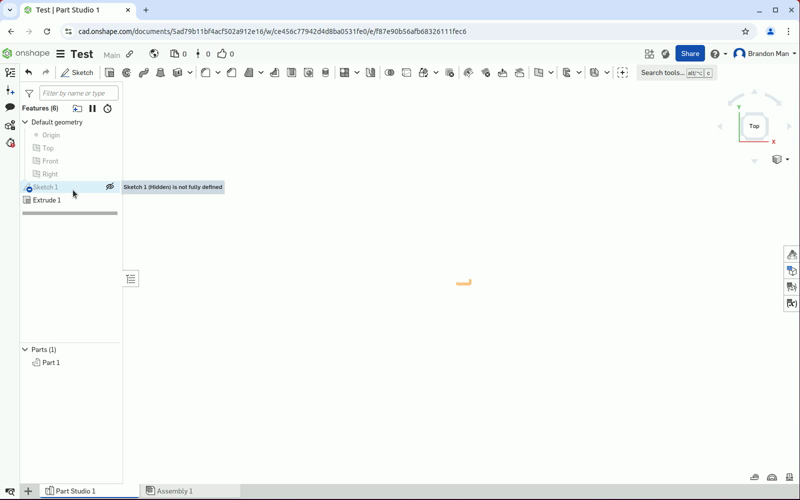
click(73, 189)
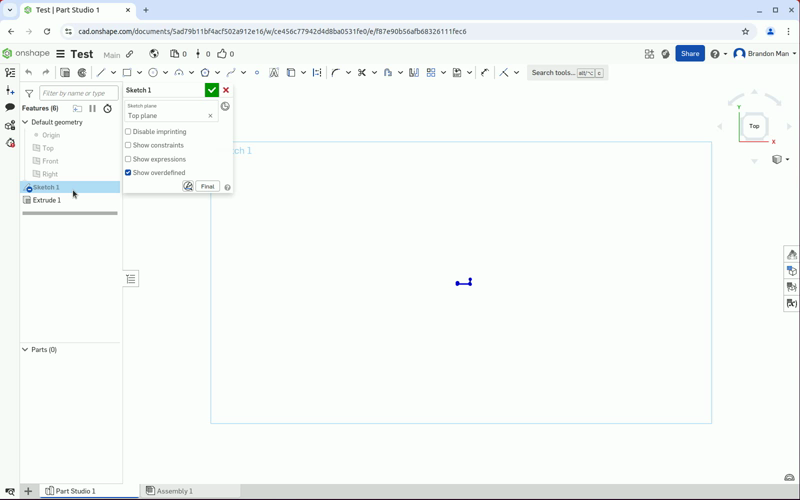
mouse_move(229, 92)
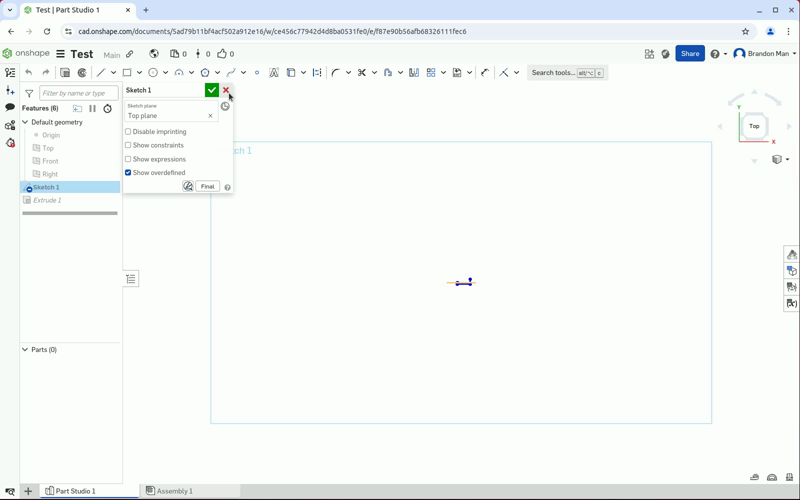
click(229, 92)
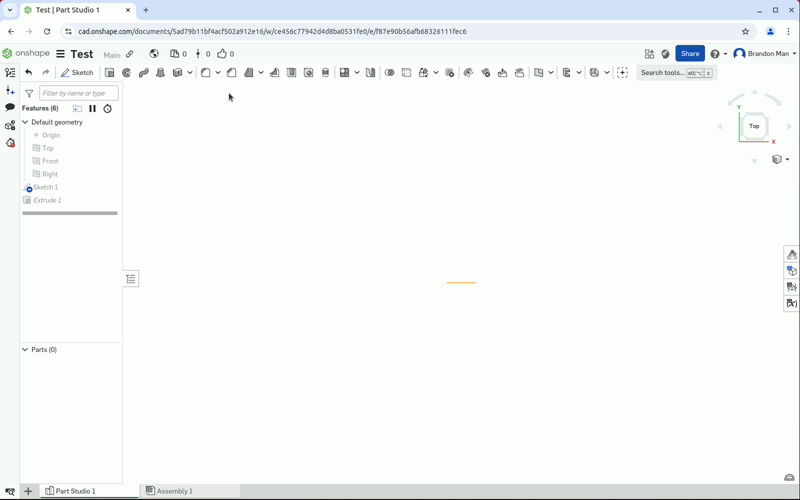
mouse_move(73, 352)
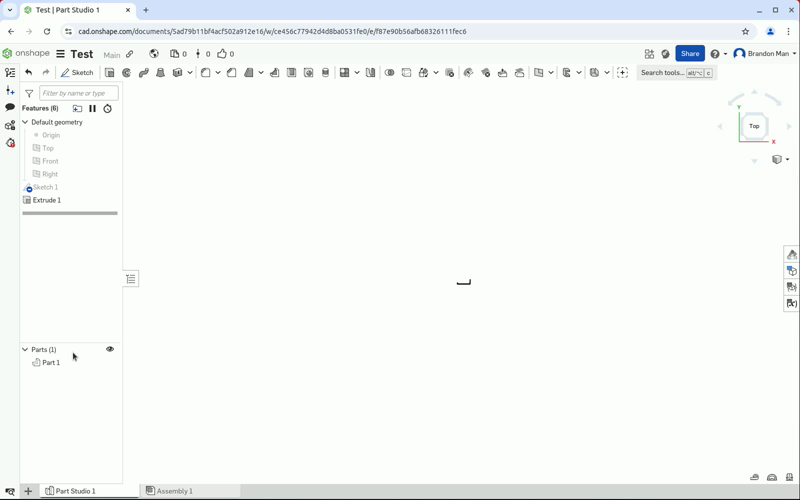
key(y)
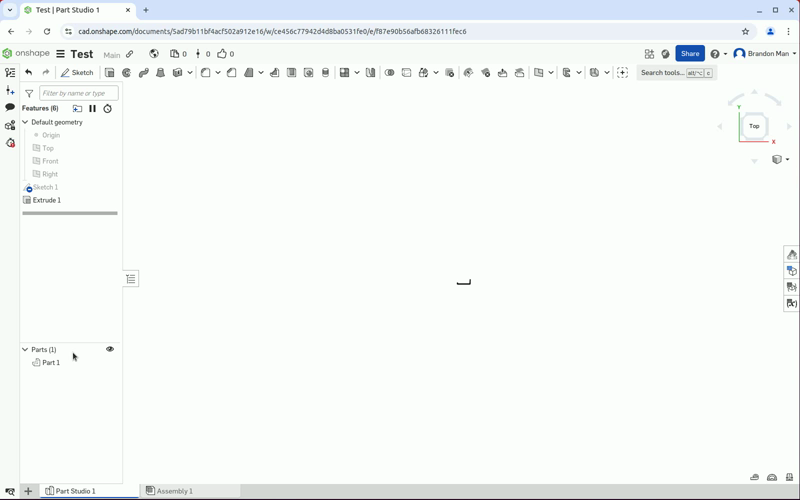
key(shift+p)
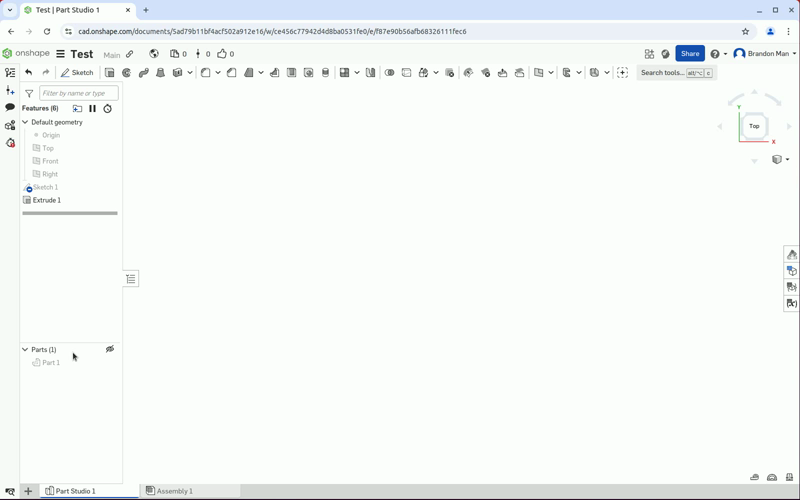
key(space)
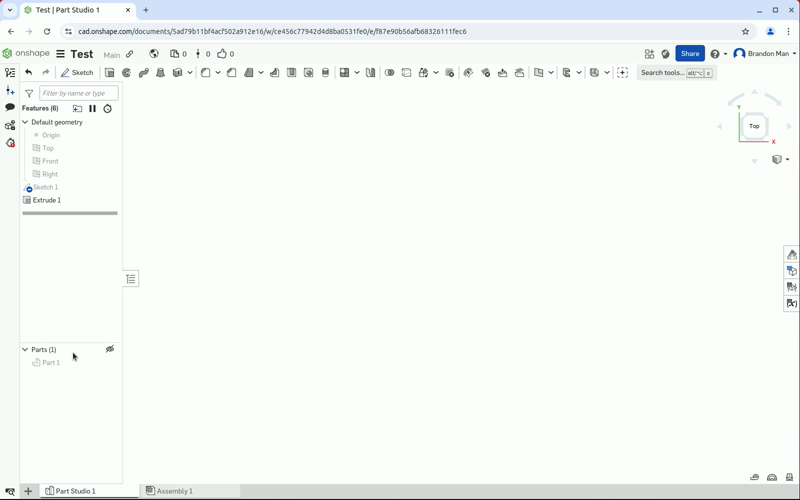
key_down(shift)
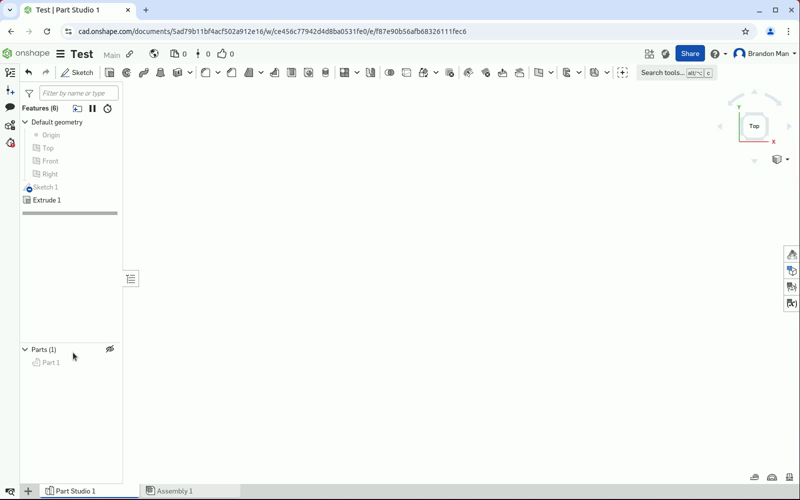
key(up)
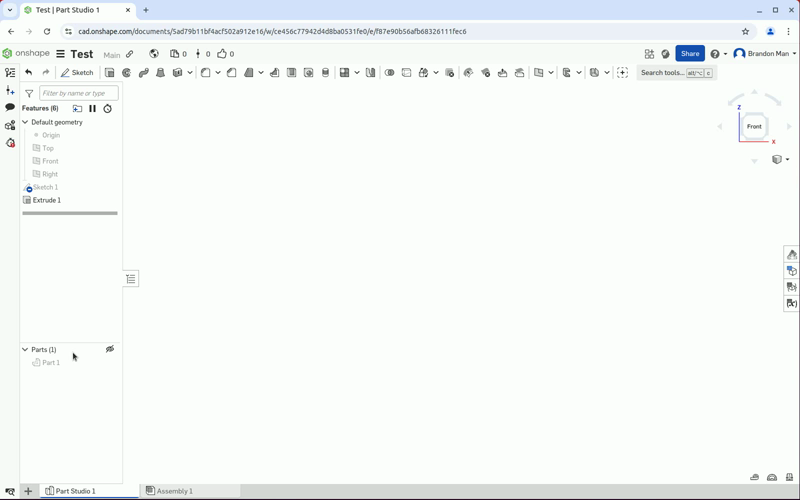
key_up(shift)
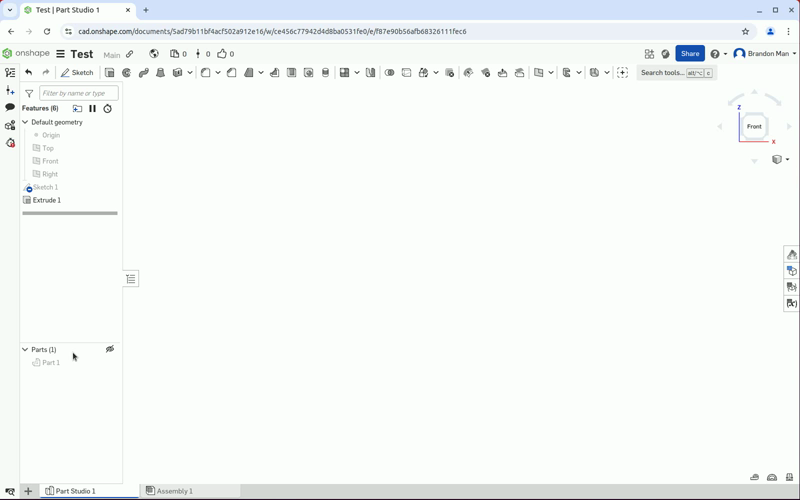
mouse_move(73, 352)
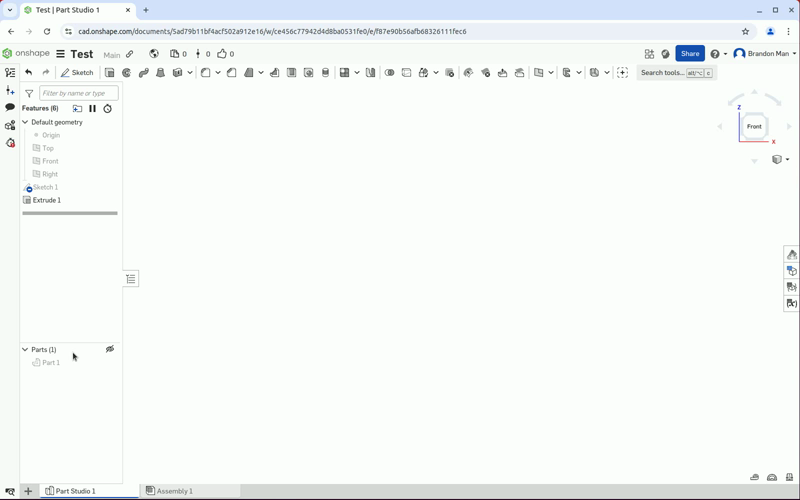
key(shift+y)
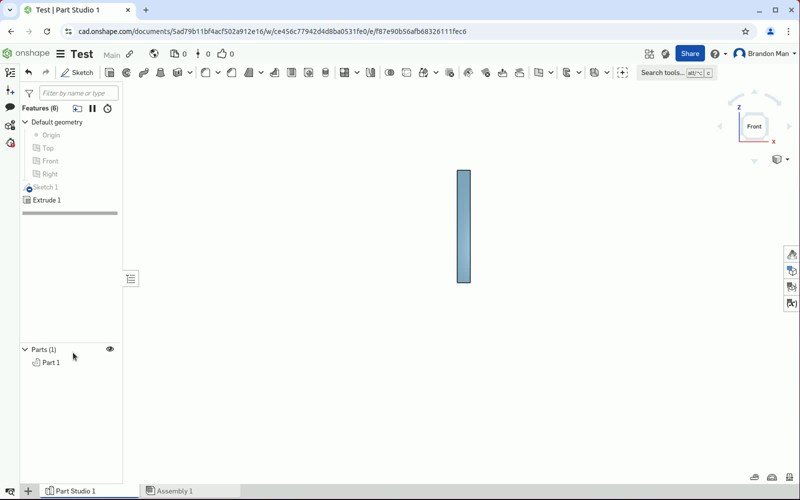
mouse_move(541, 75)
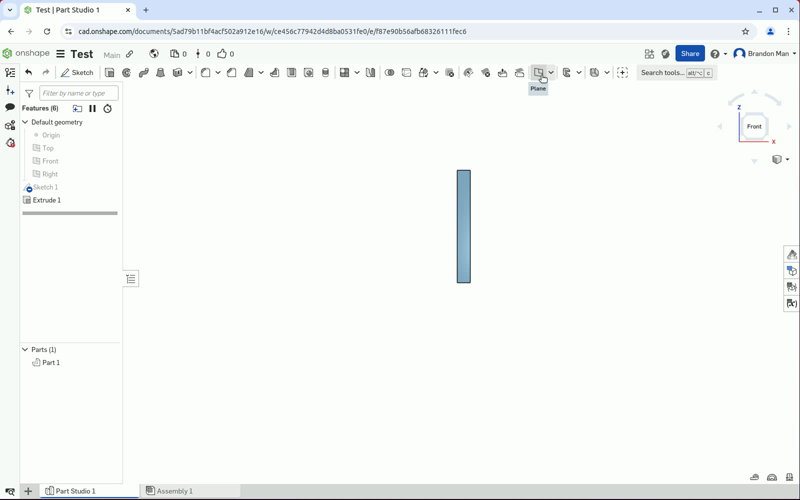
click(541, 75)
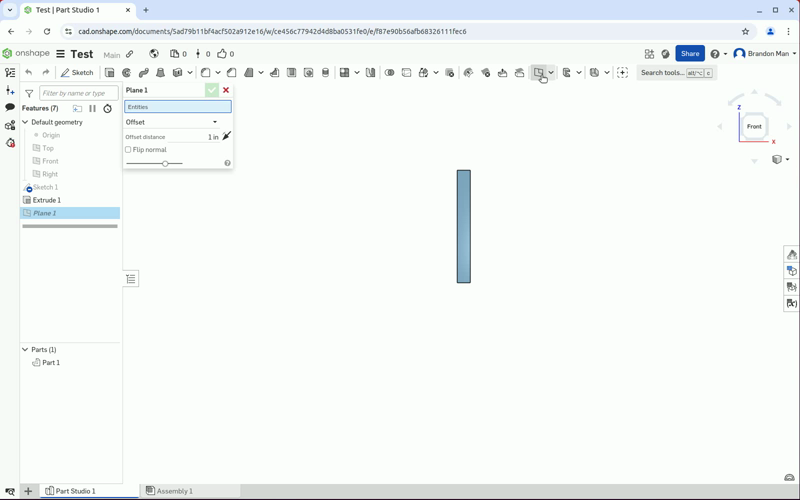
mouse_move(73, 163)
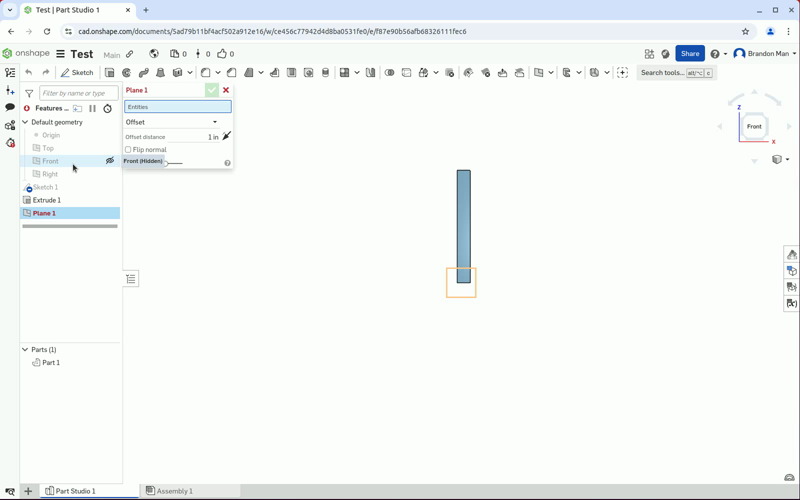
click(73, 163)
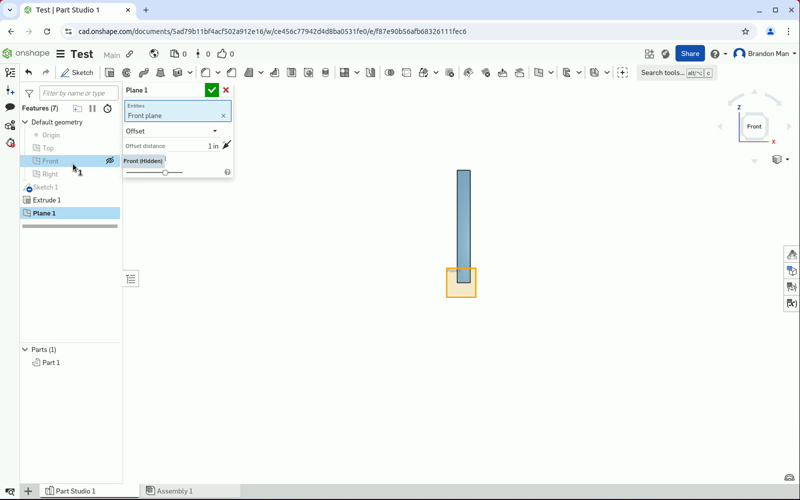
key(tab, 2)
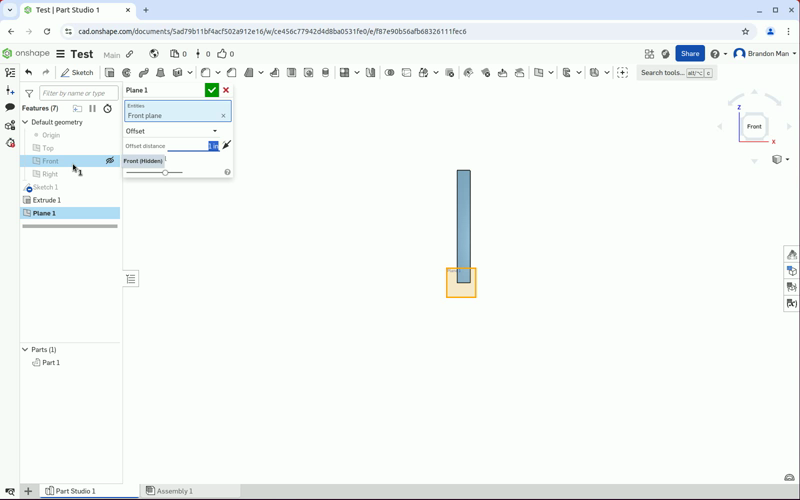
text(0.246)
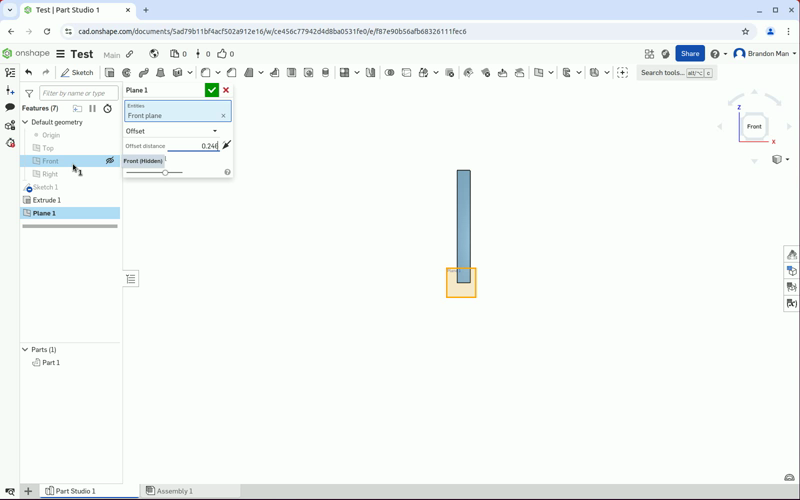
key(enter, 2)
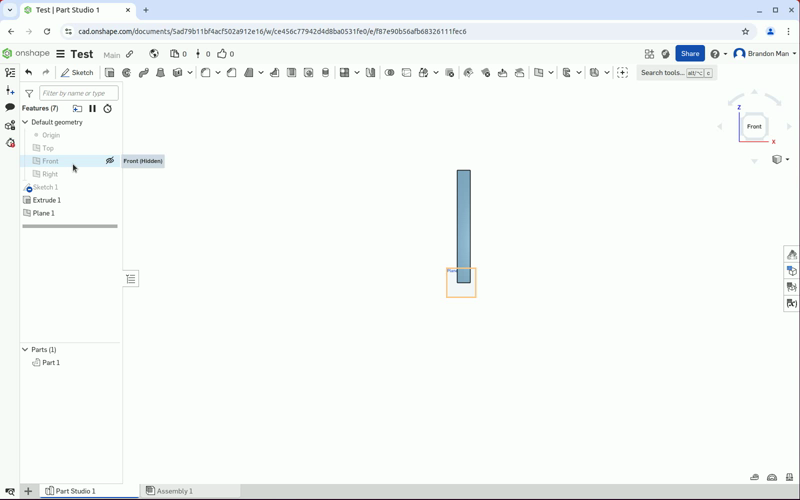
key(shift+s)
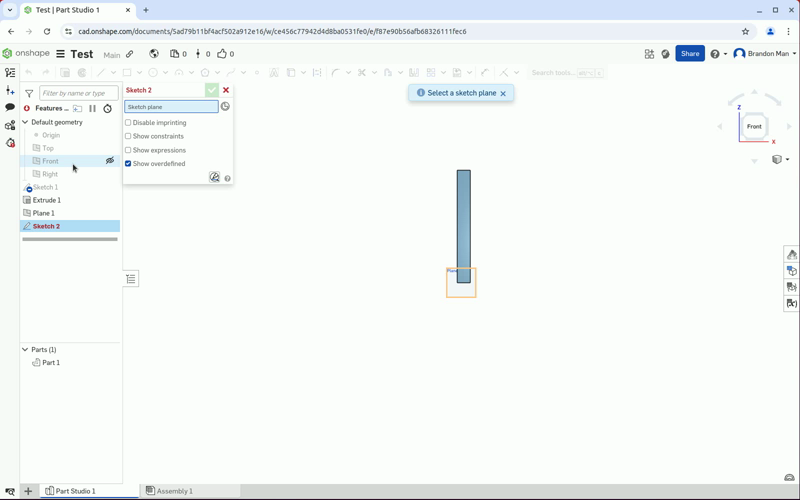
mouse_move(73, 215)
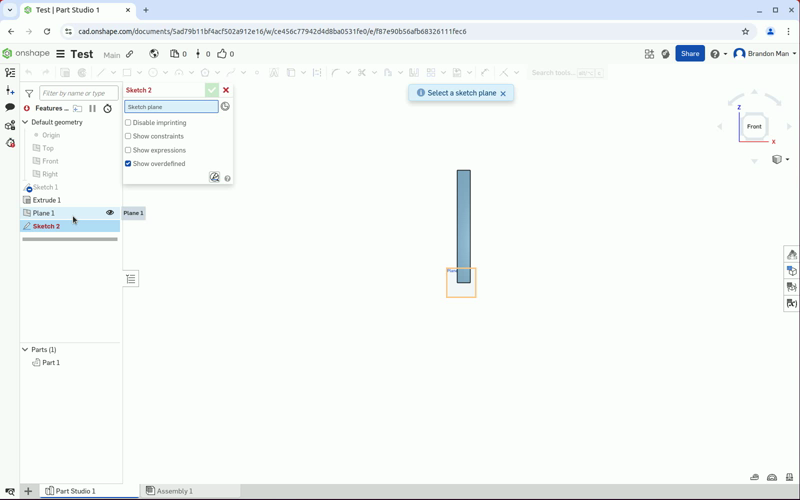
click(73, 215)
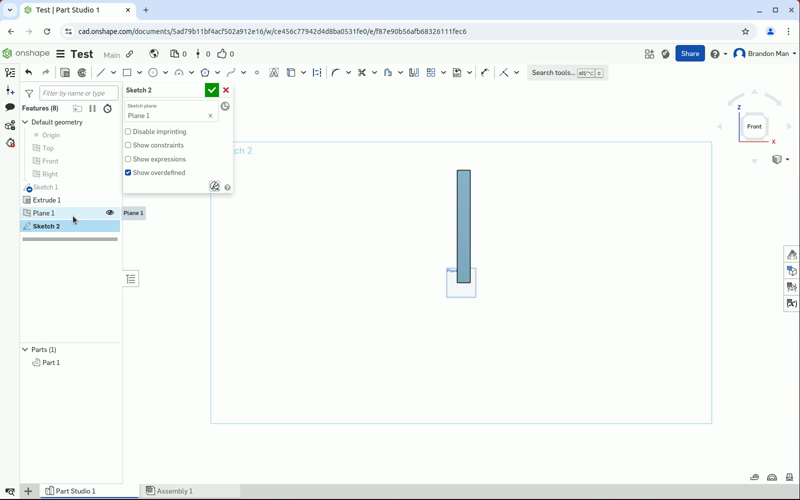
mouse_move(73, 352)
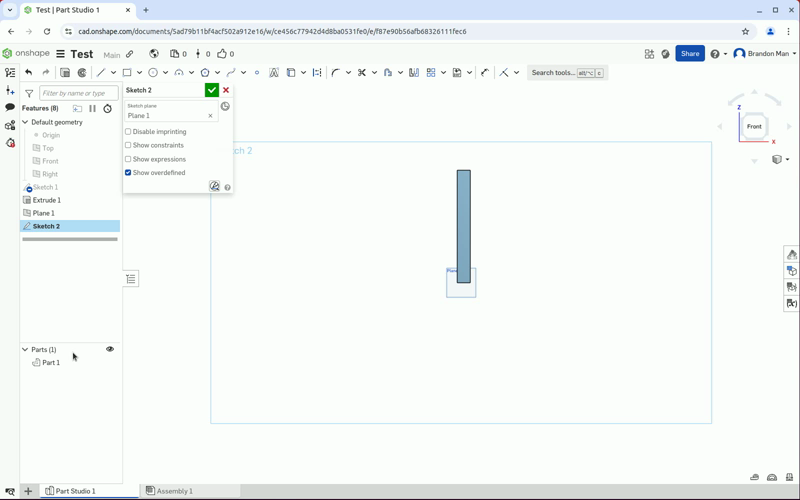
key(y)
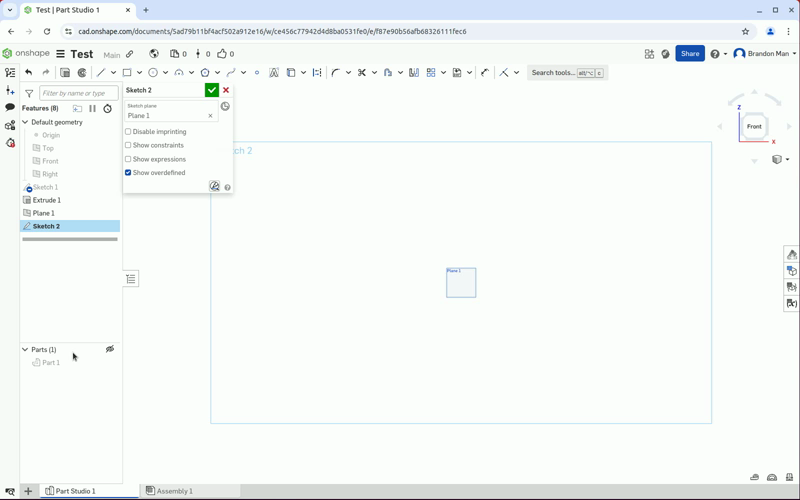
key(l)
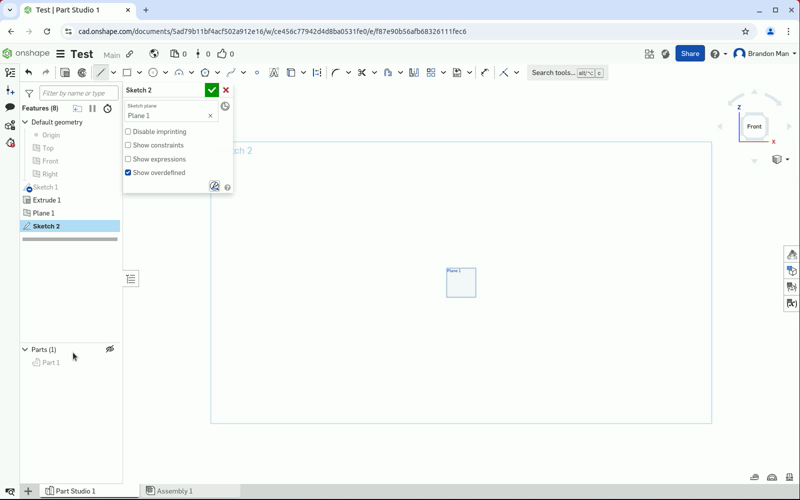
key_down(shift)
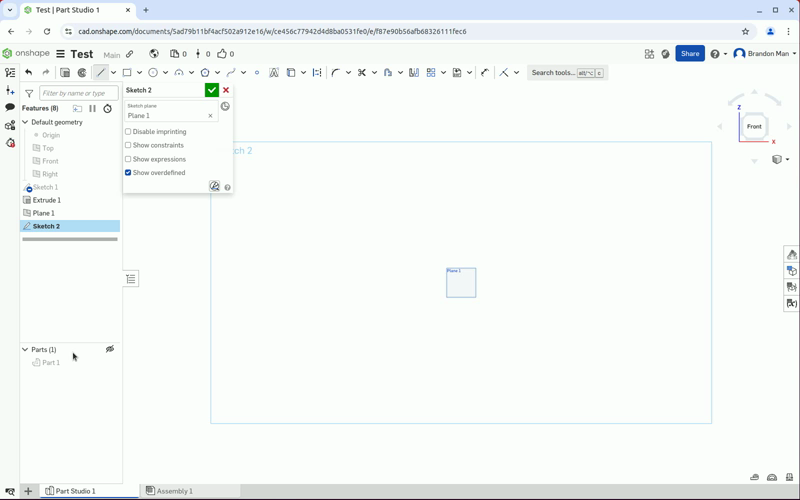
mouse_move(457, 282)
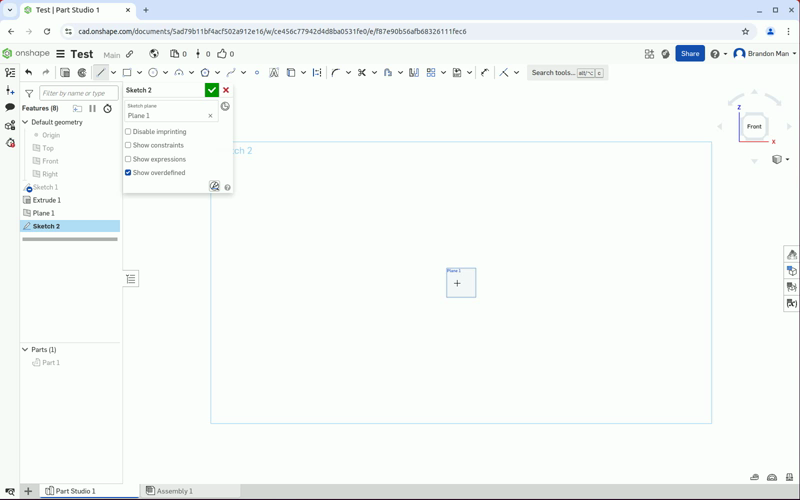
click(457, 282)
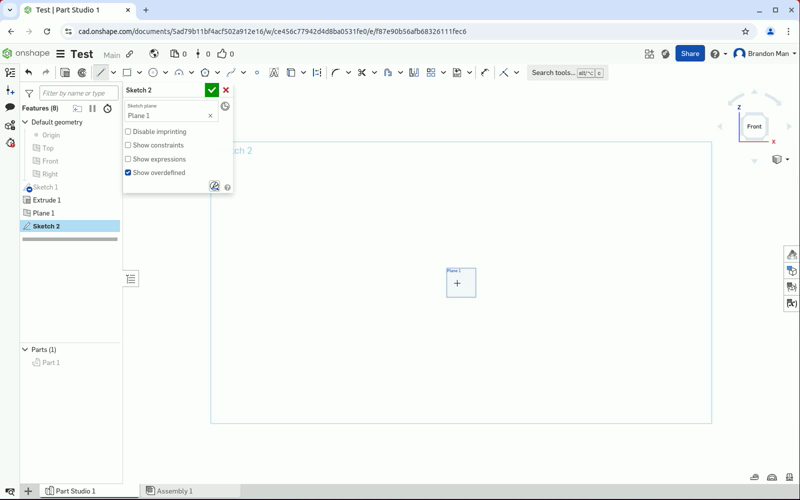
key_up(shift)
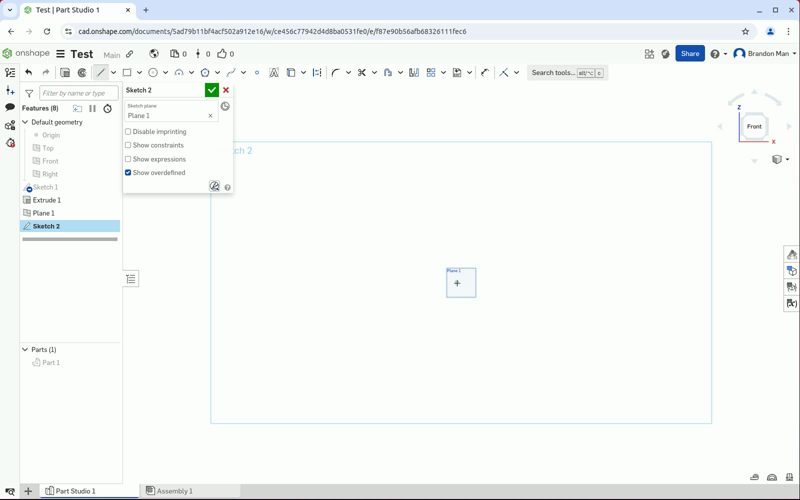
key_down(shift)
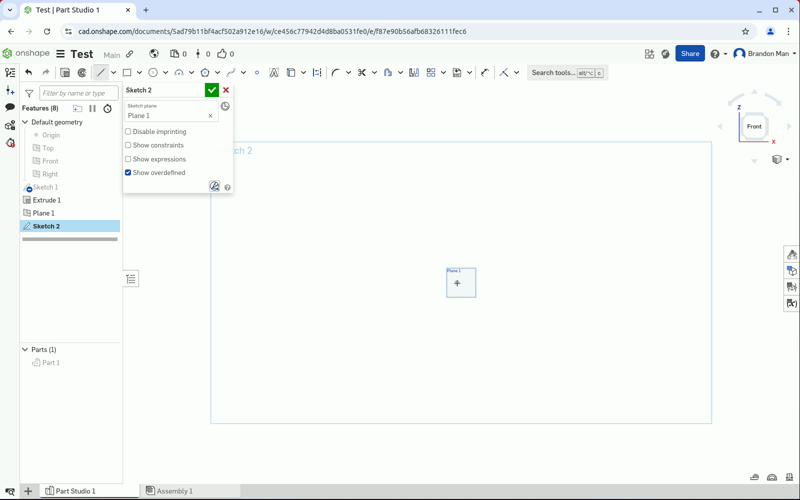
mouse_move(487, 282)
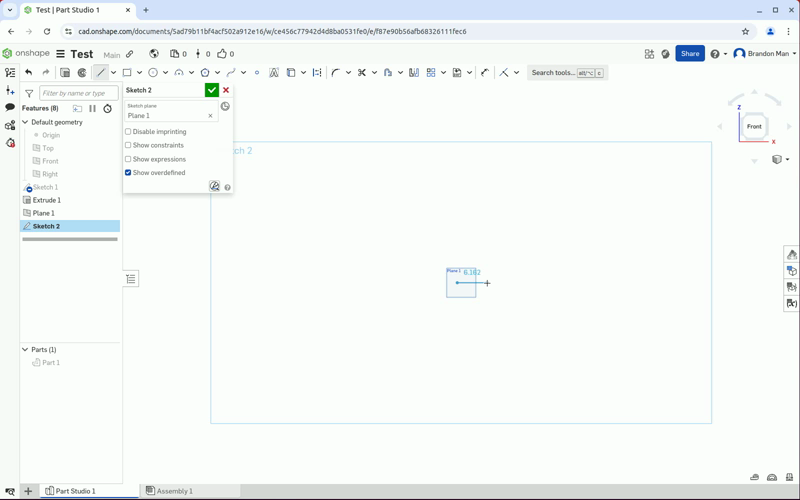
mouse_move(468, 282)
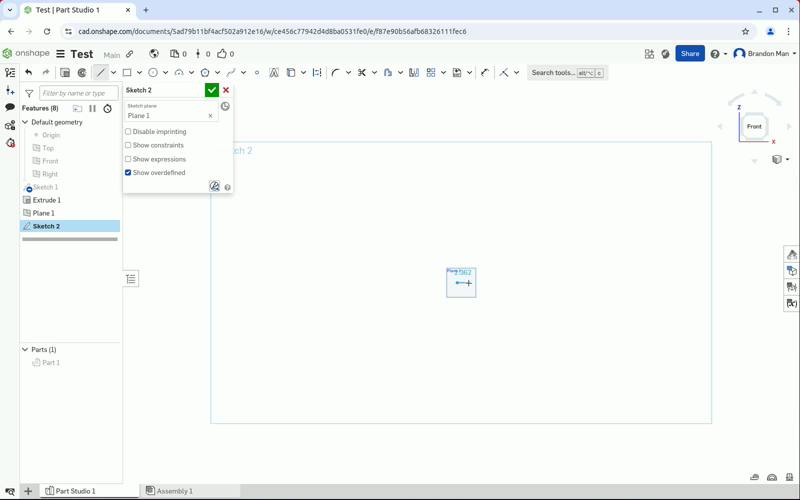
click(468, 282)
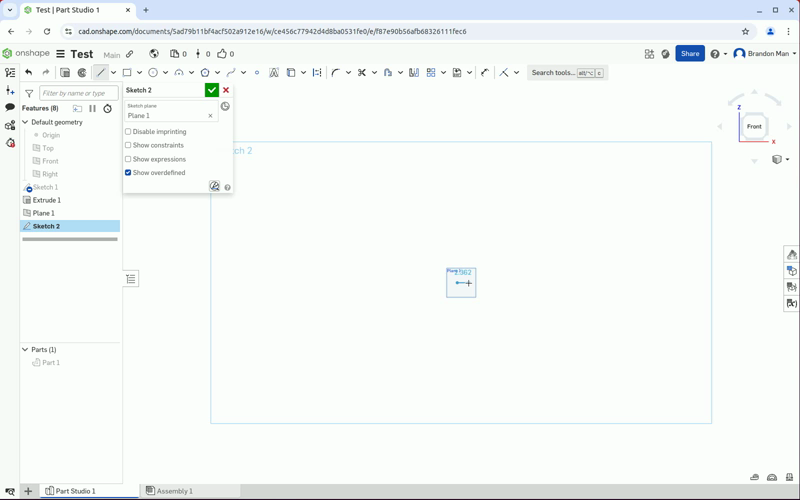
key_up(shift)
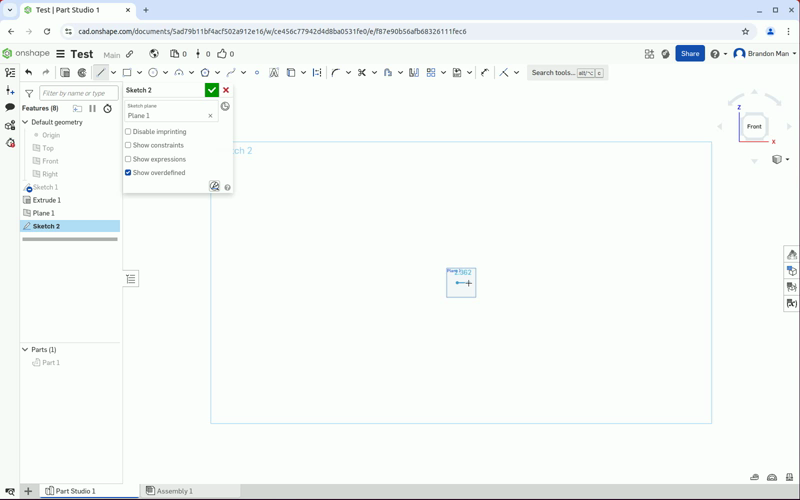
key_down(shift)
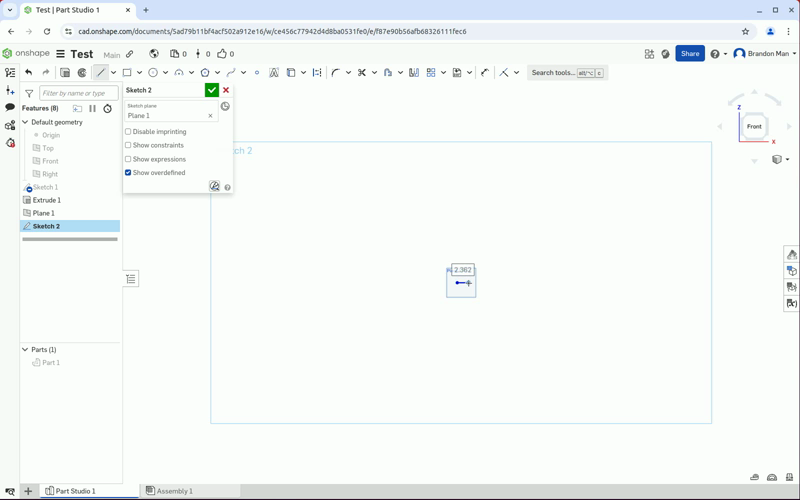
mouse_move(498, 282)
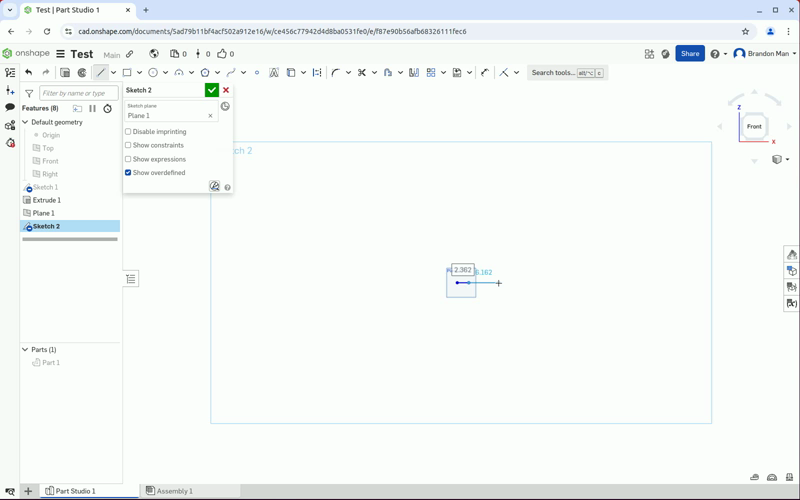
mouse_move(457, 271)
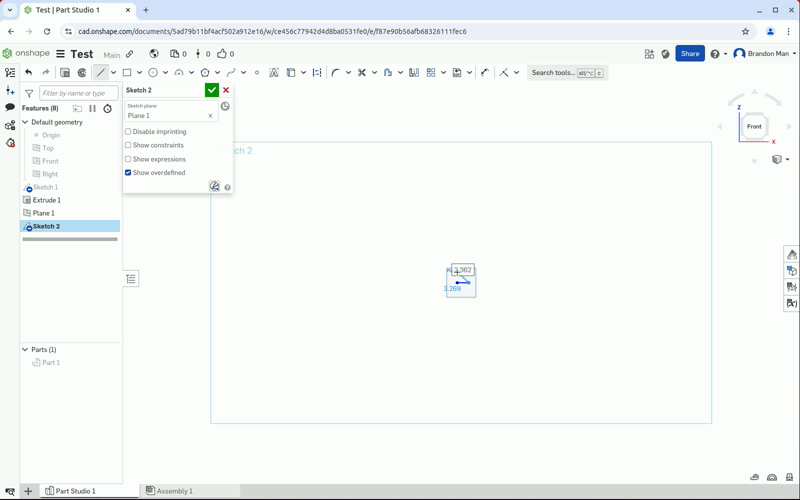
click(457, 271)
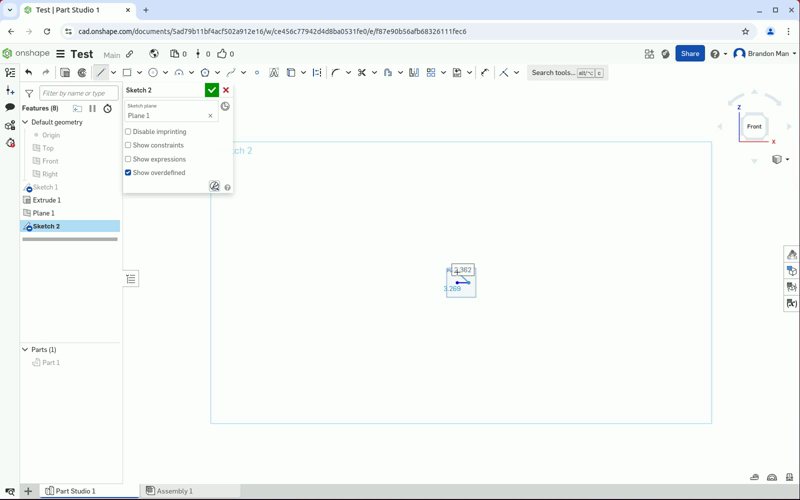
key_up(shift)
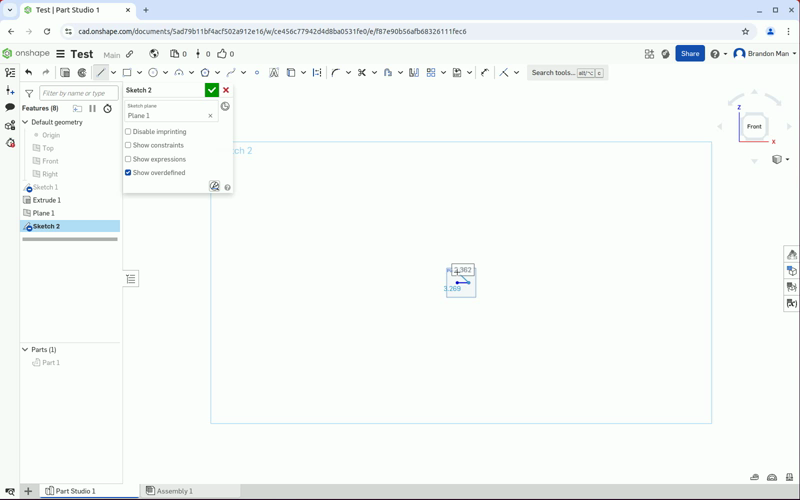
mouse_move(487, 271)
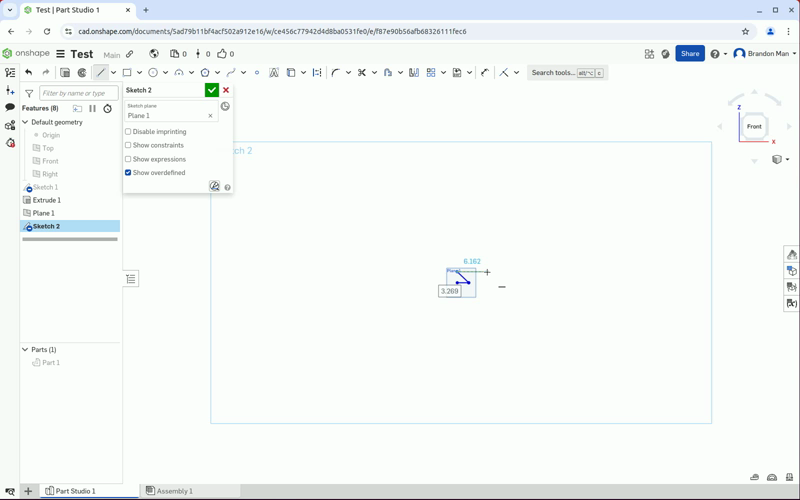
key_down(shift)
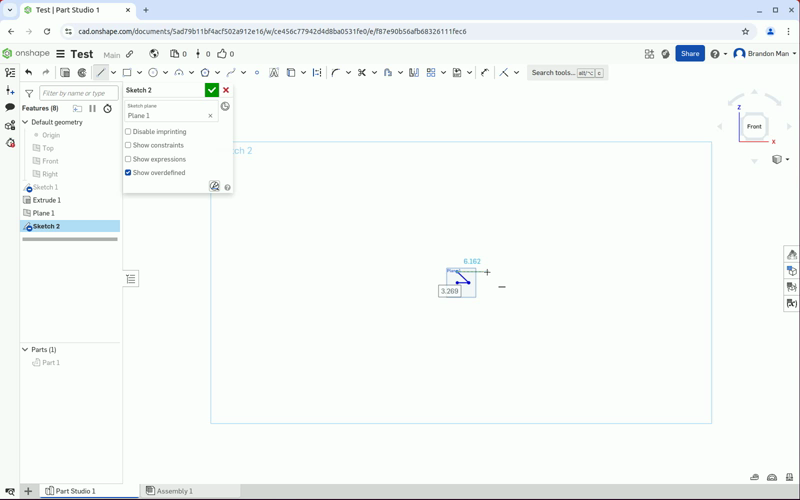
mouse_move(457, 282)
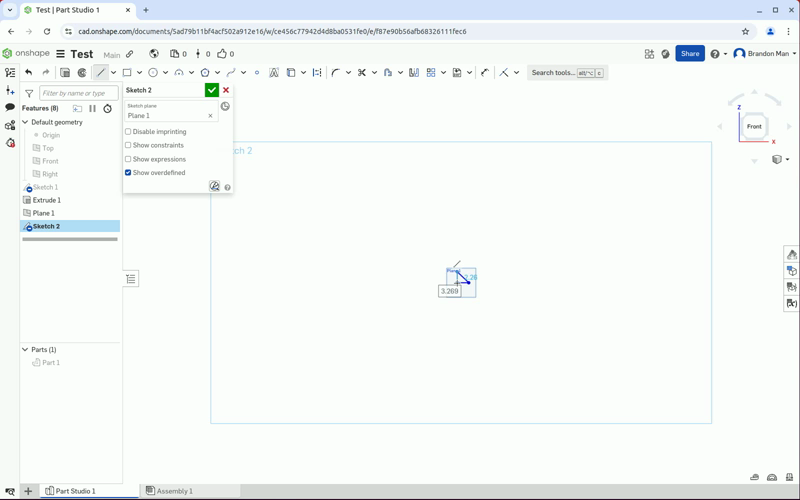
key_up(shift)
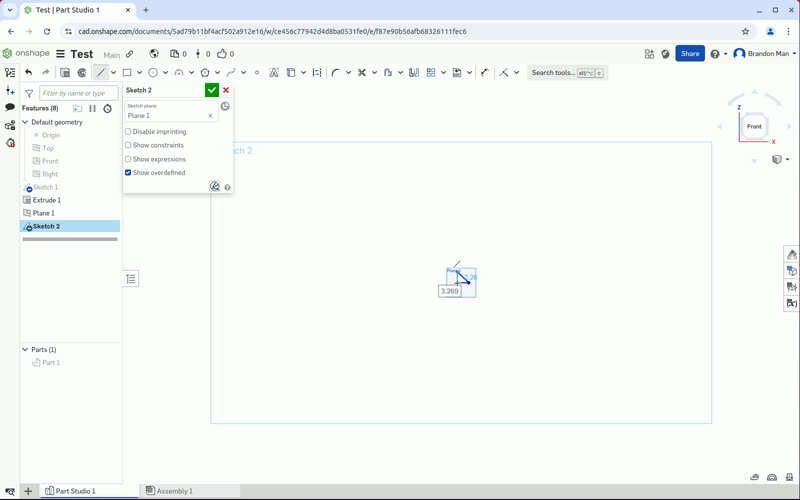
click(457, 282)
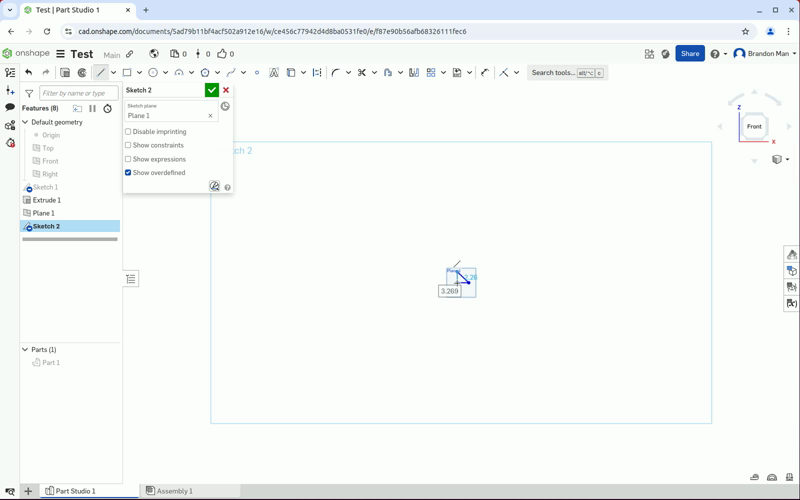
key(esc)
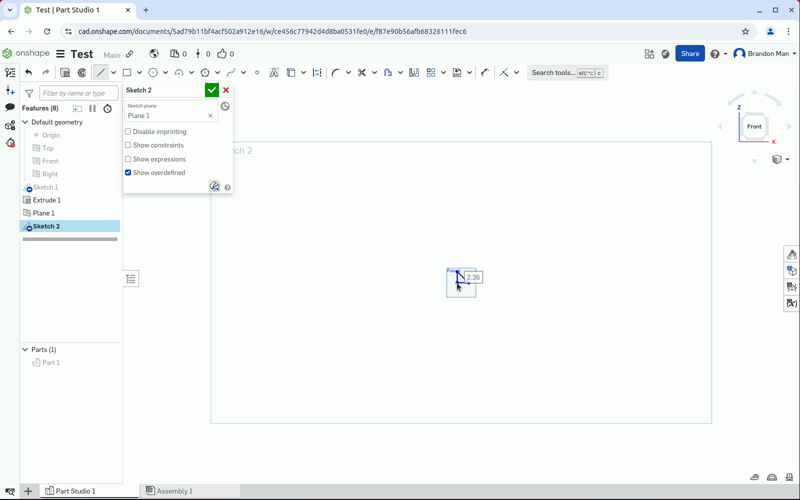
mouse_move(465, 282)
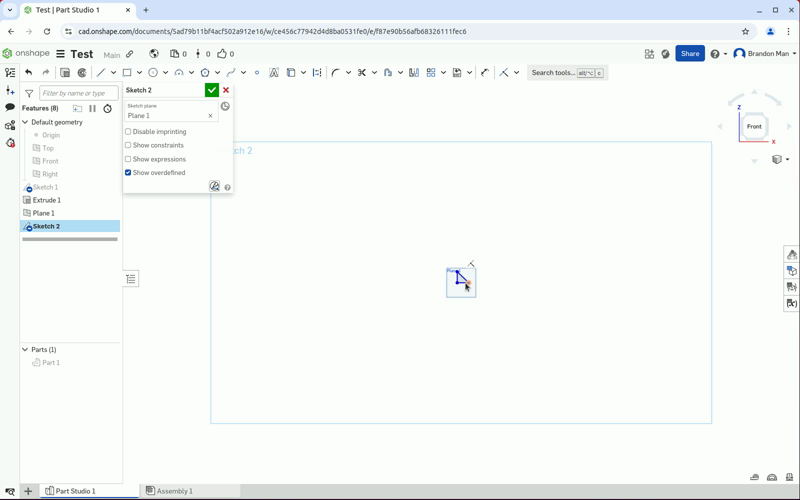
scroll(6)
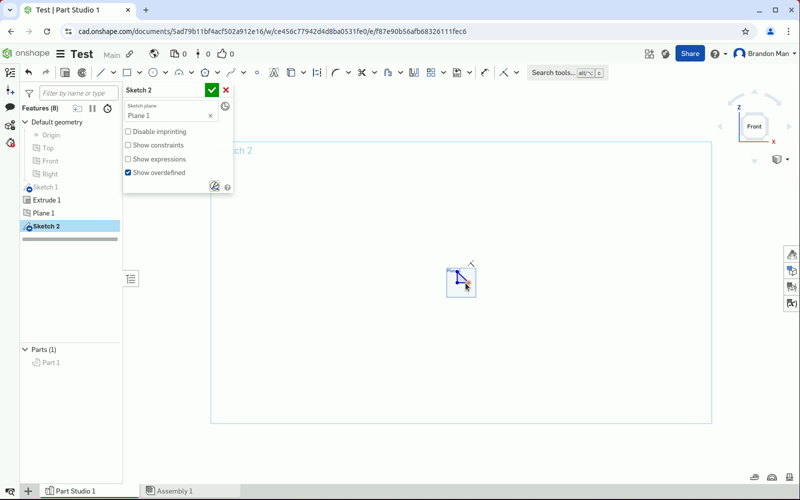
scroll(6)
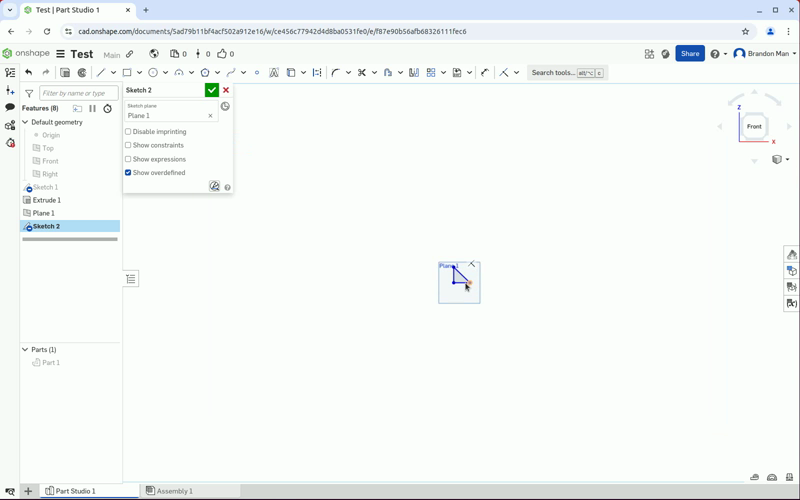
scroll(6)
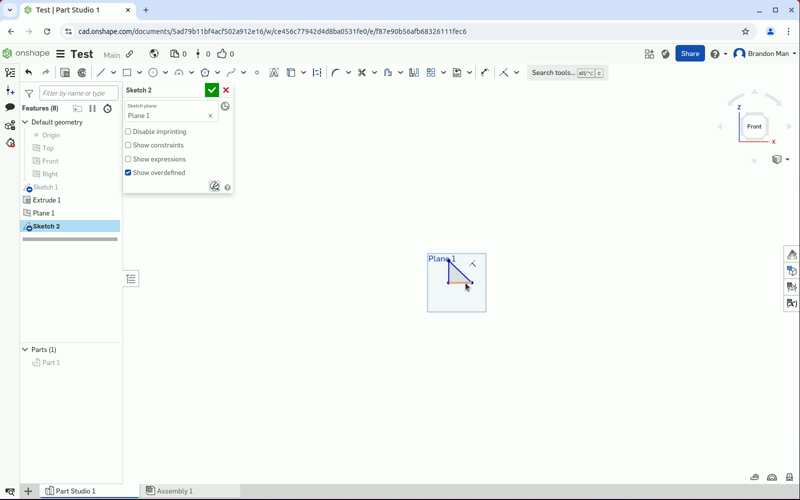
scroll(6)
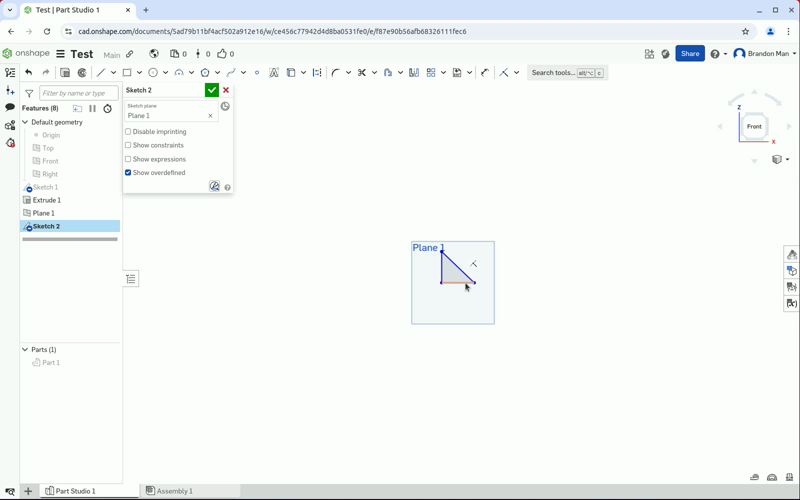
scroll(6)
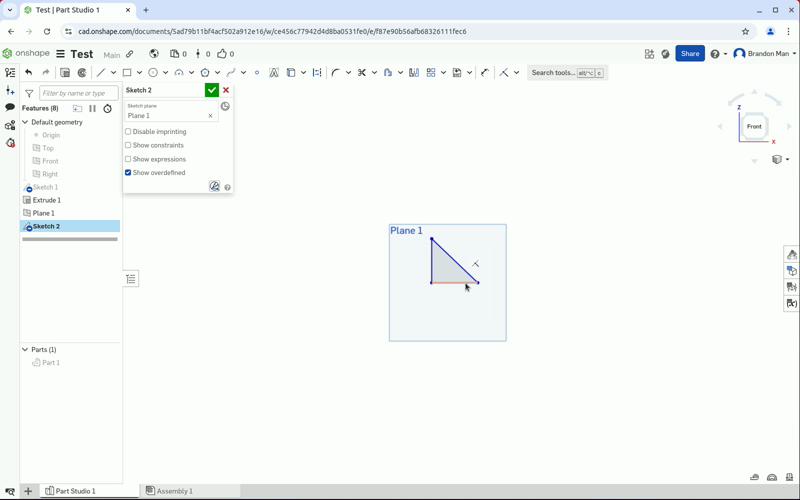
scroll(6)
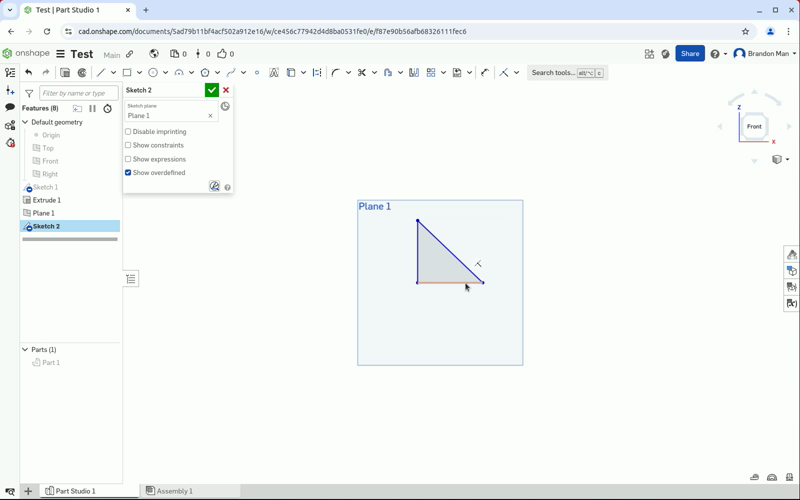
scroll(6)
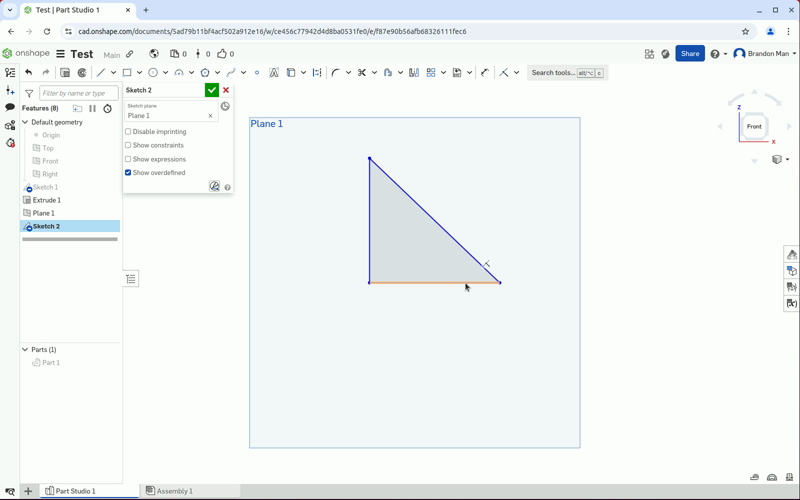
click(465, 282)
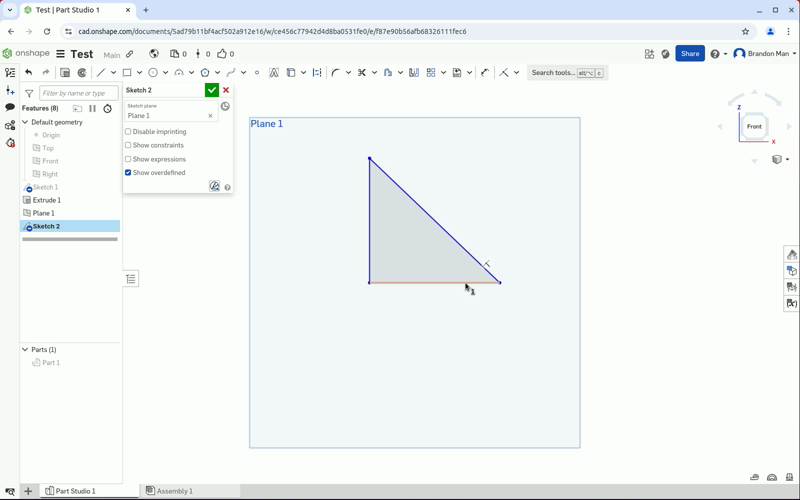
scroll(-6)
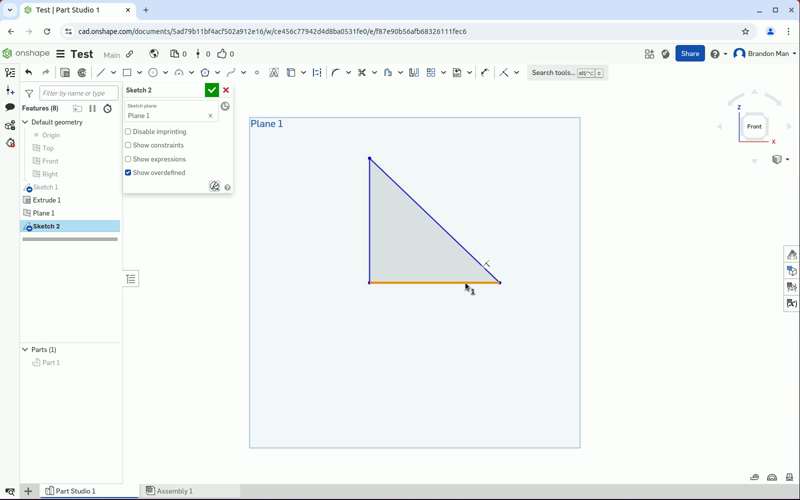
scroll(-6)
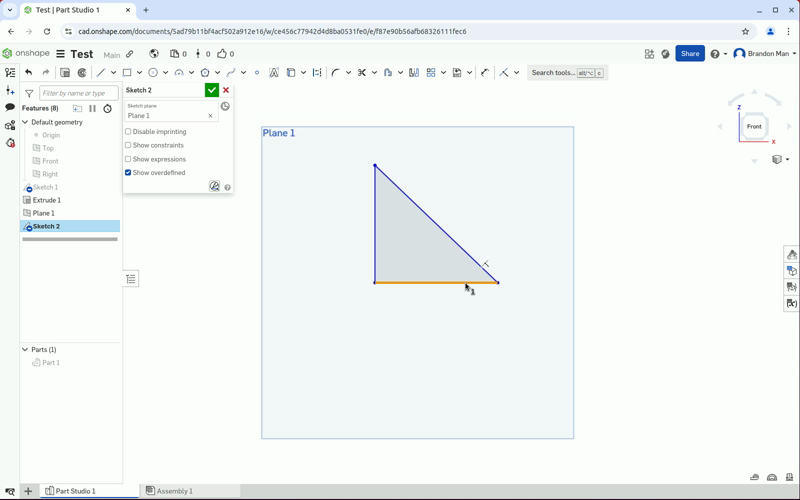
scroll(-6)
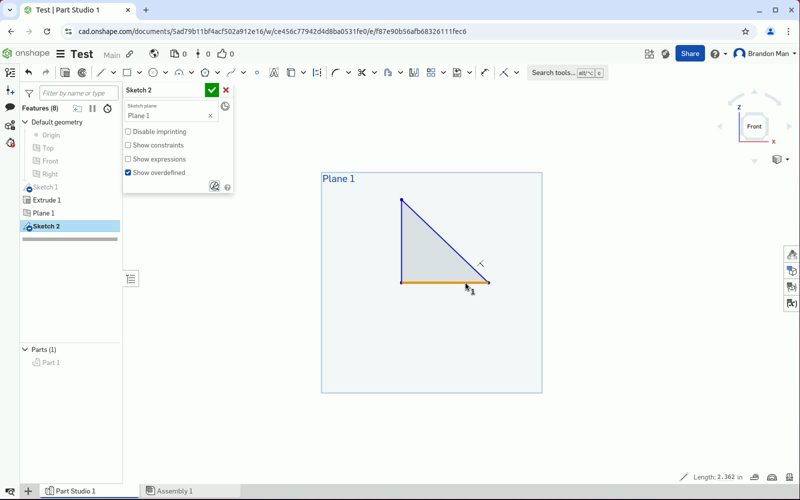
scroll(-6)
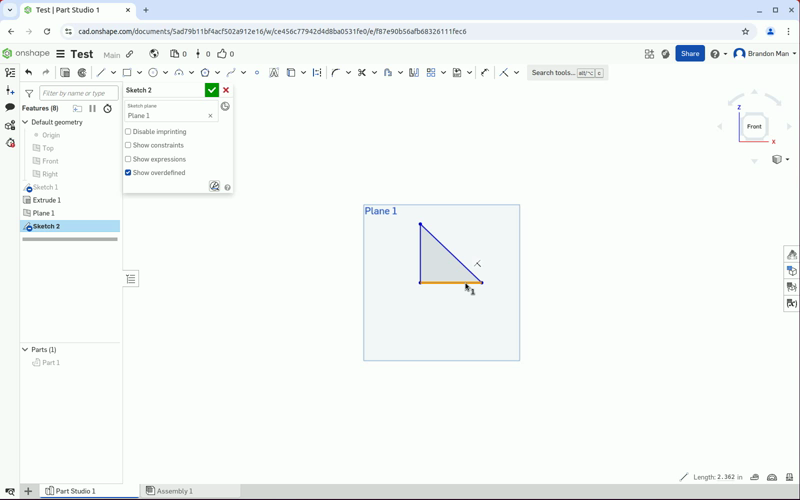
scroll(-6)
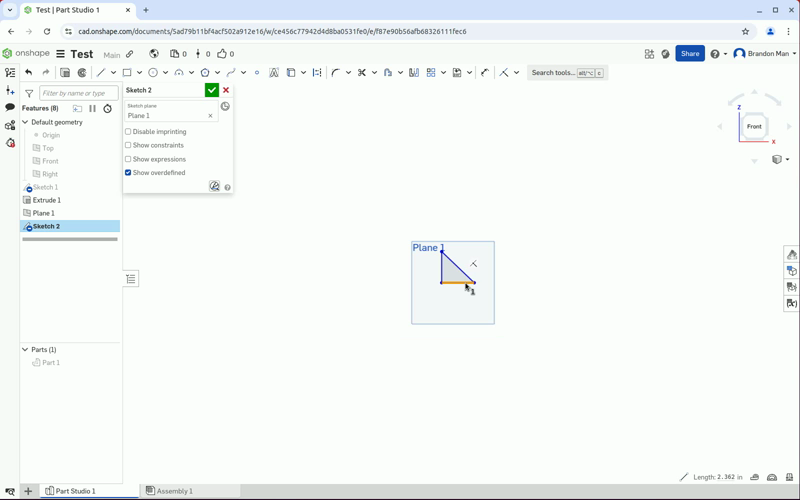
scroll(-6)
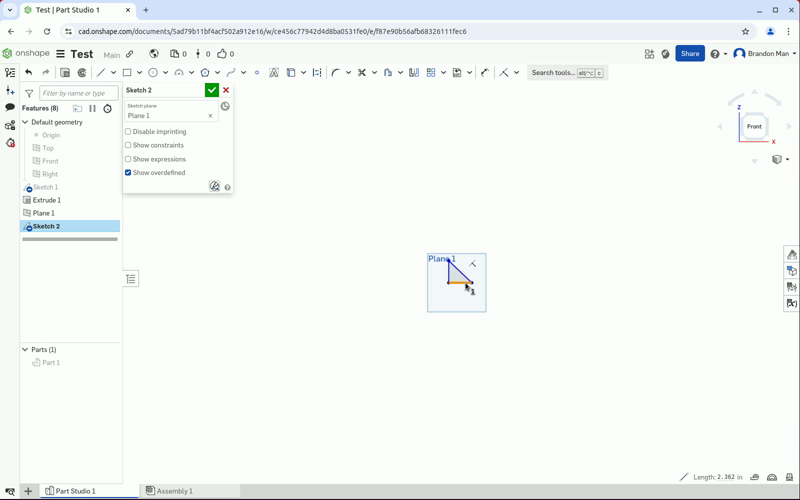
scroll(-6)
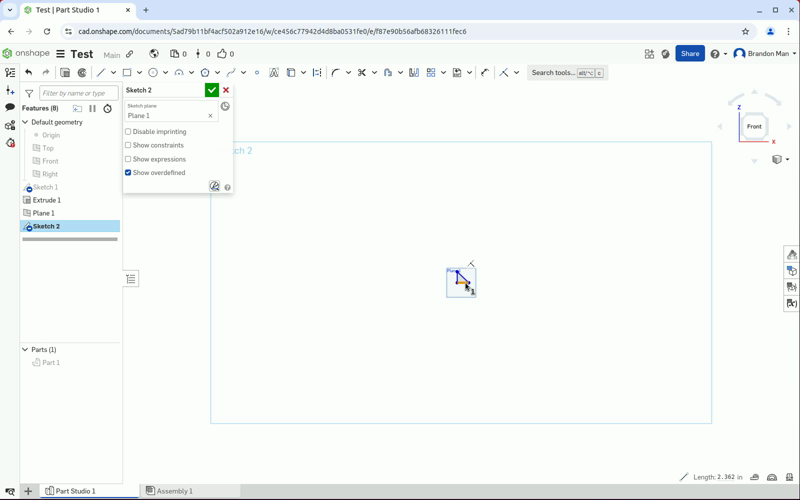
mouse_move(73, 352)
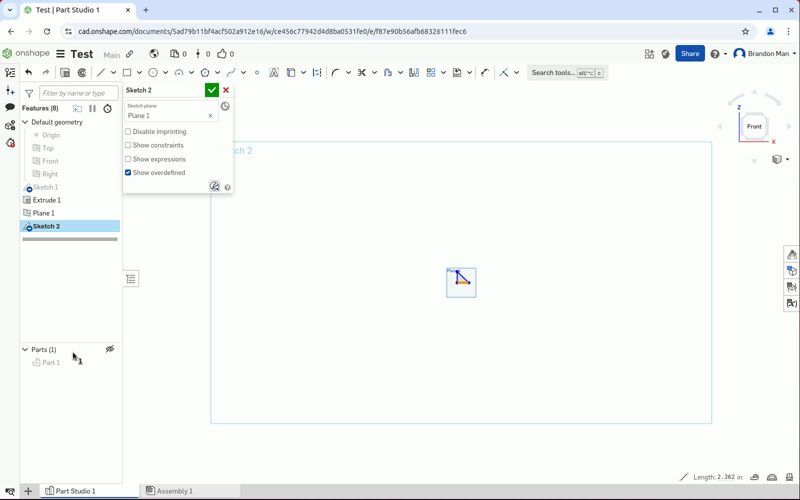
key(shift+y)
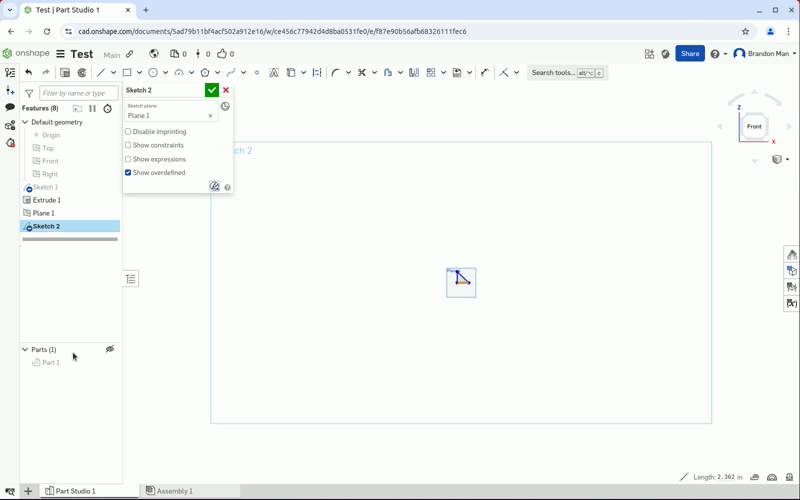
key(shift+e)
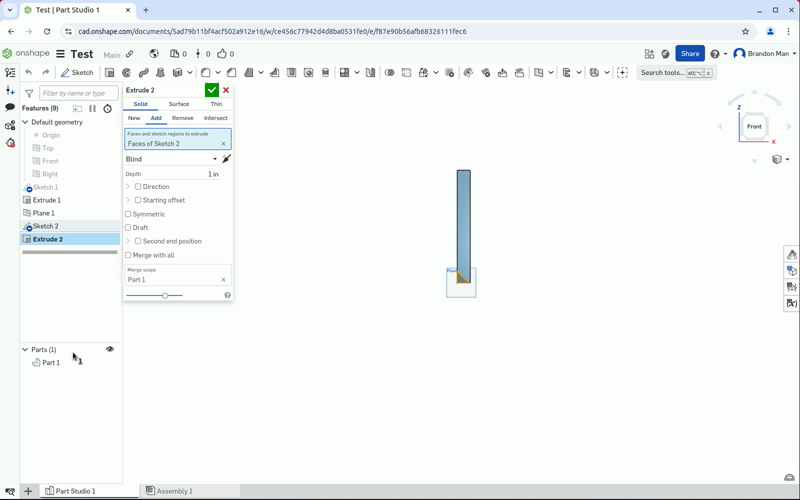
mouse_move(143, 106)
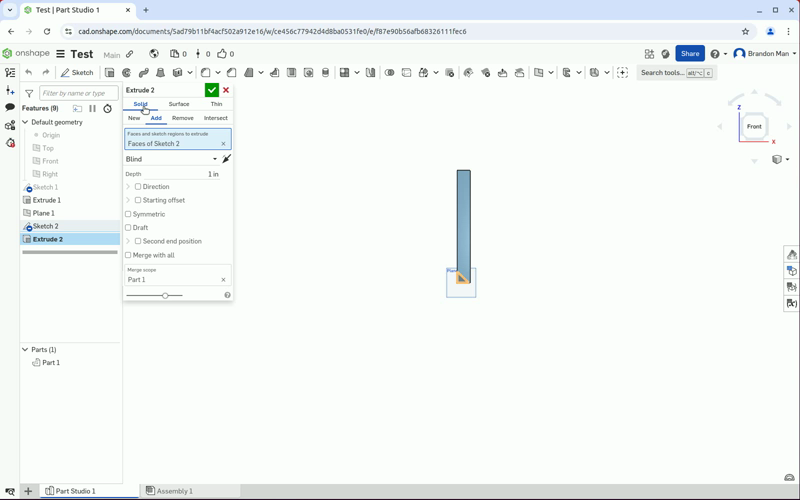
click(143, 106)
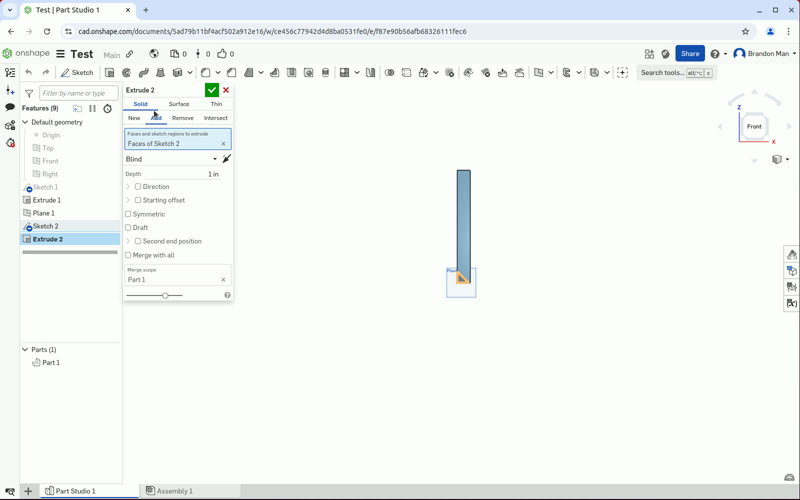
mouse_move(186, 120)
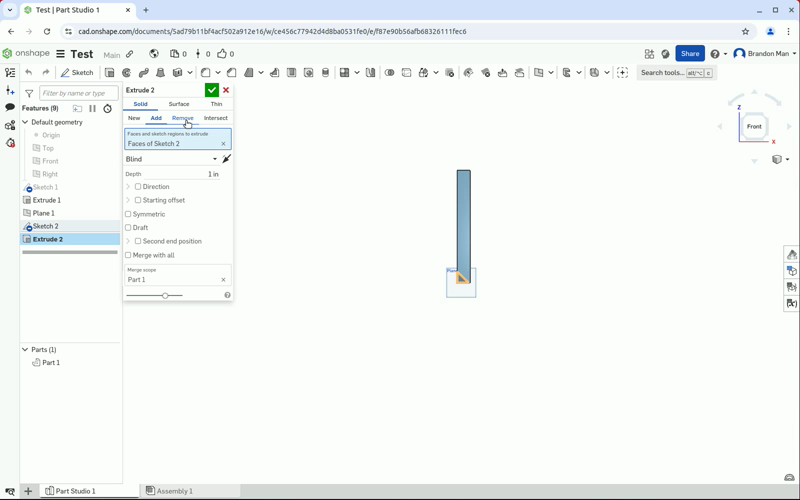
click(186, 120)
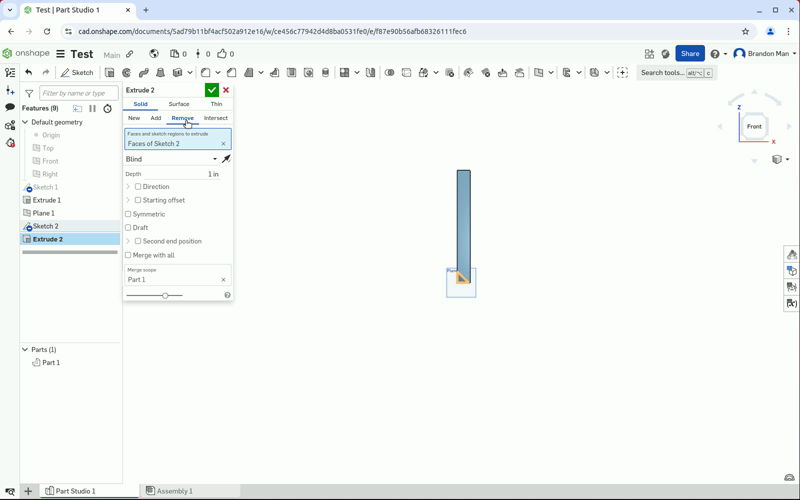
key(tab, 4)
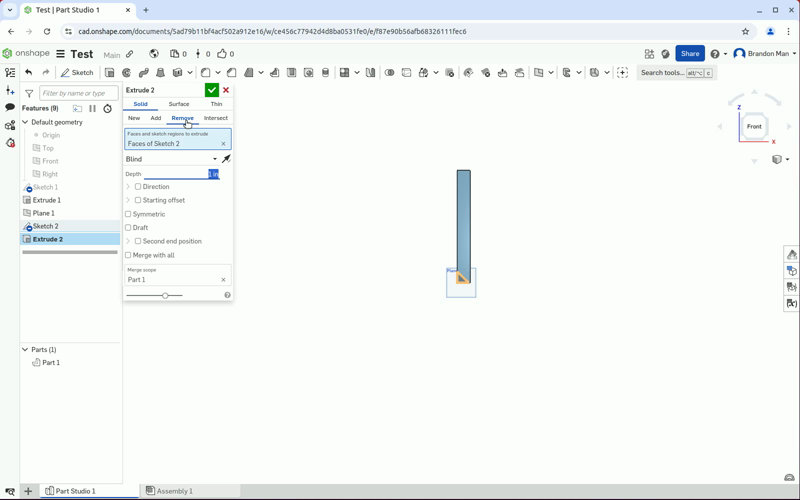
text(1.444)
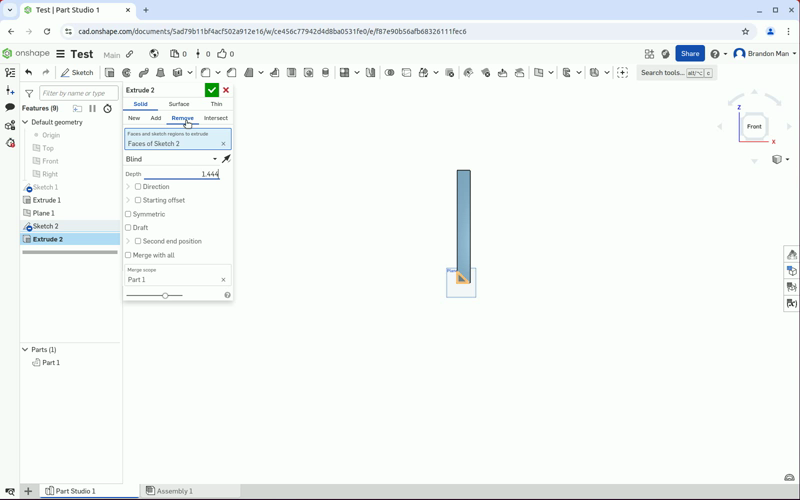
key(tab, 6)
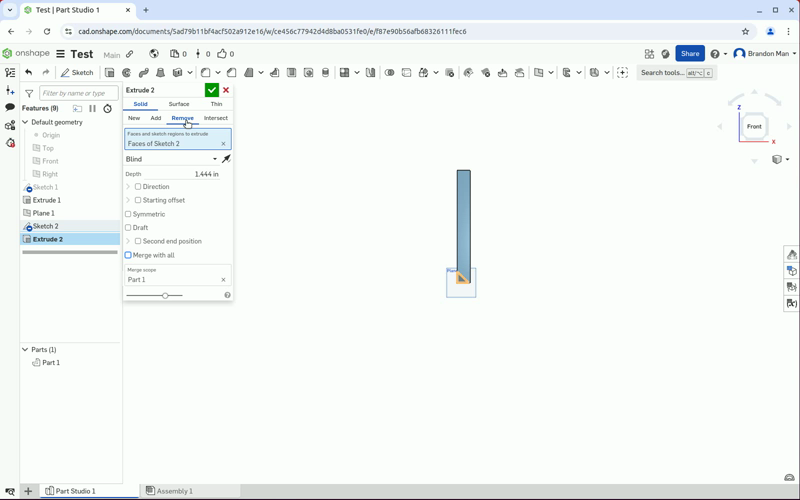
key(space)
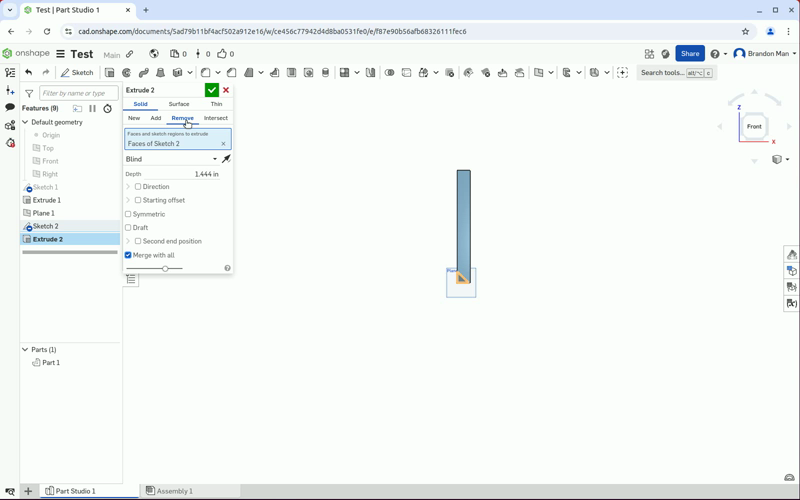
key(enter)
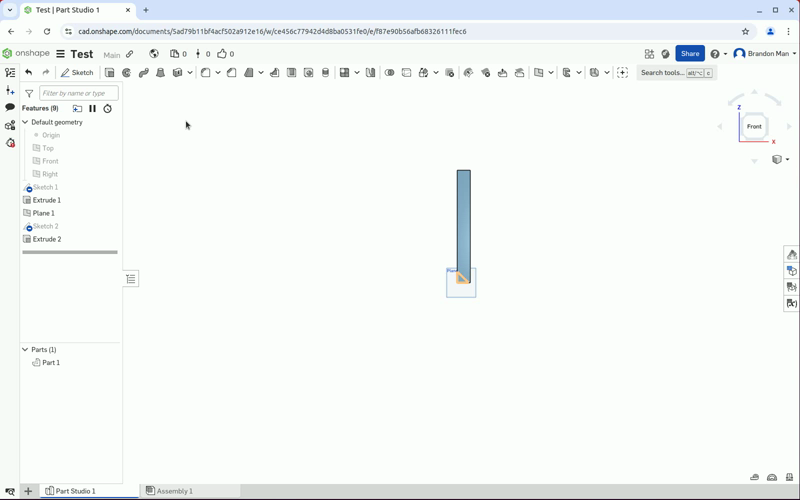
key(shift+h)
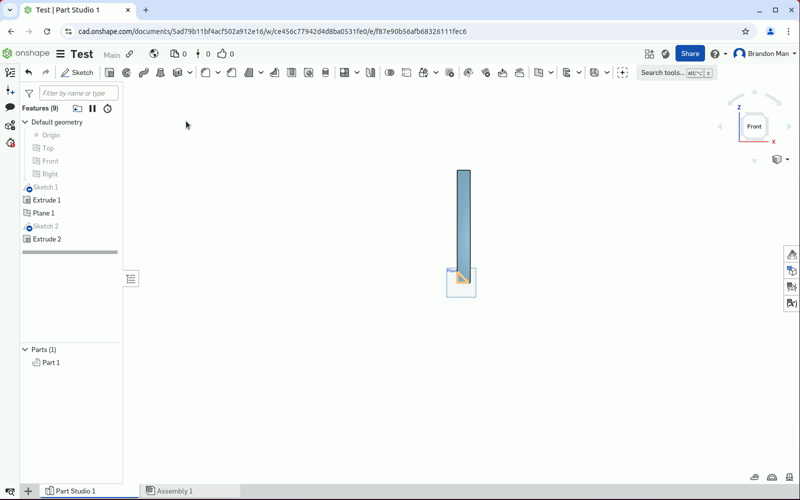
key(shift+h)
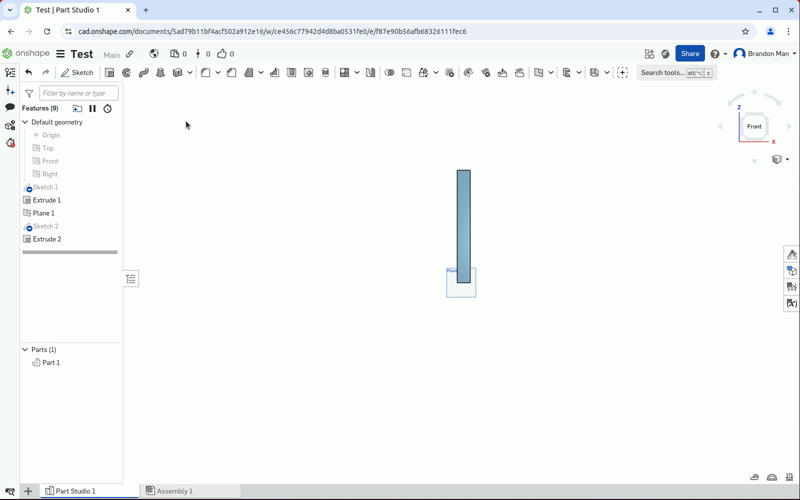
mouse_move(73, 189)
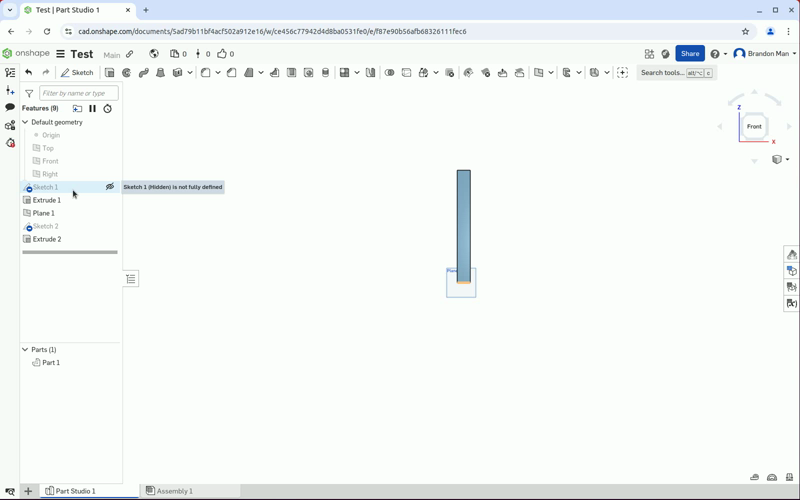
click(73, 189)
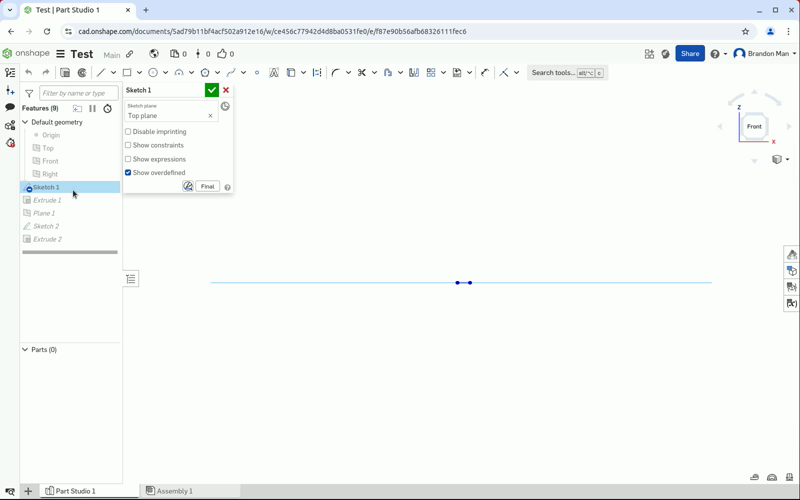
mouse_move(229, 92)
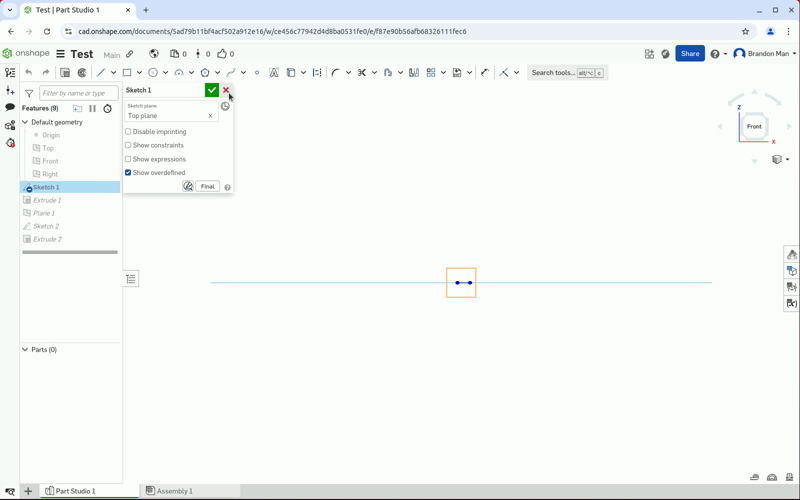
click(229, 92)
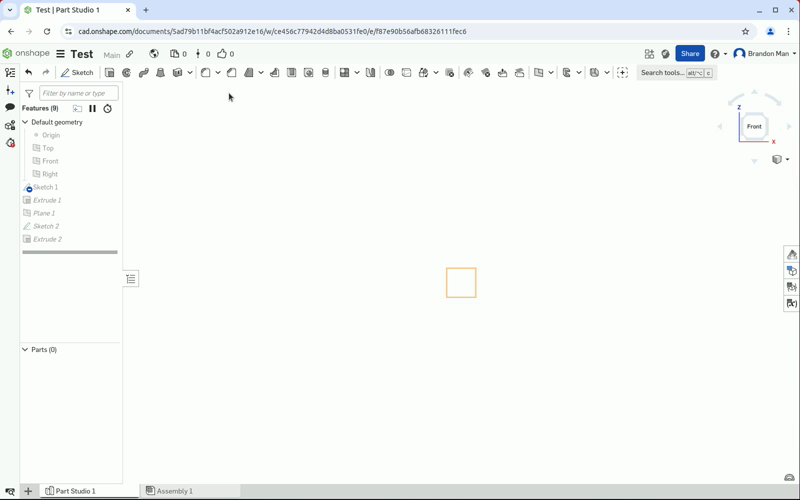
key(shift+s)
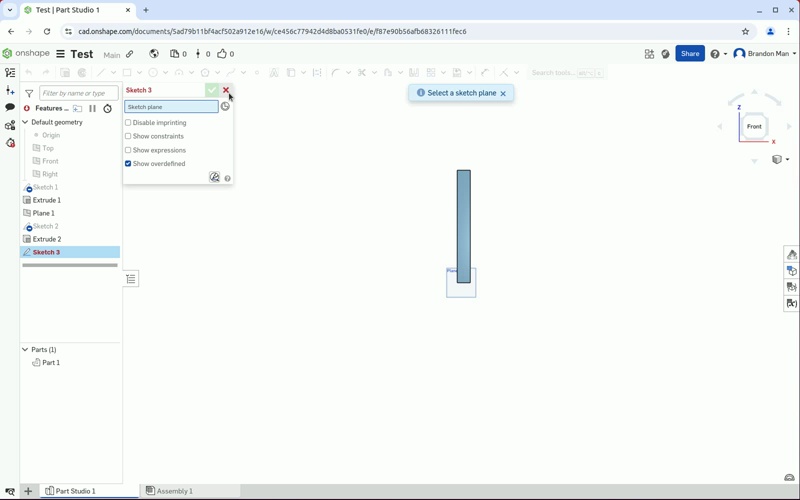
mouse_move(73, 215)
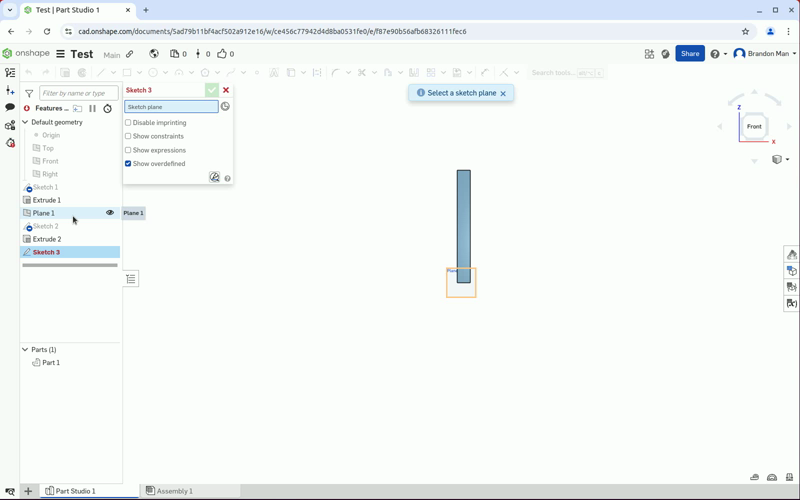
click(73, 215)
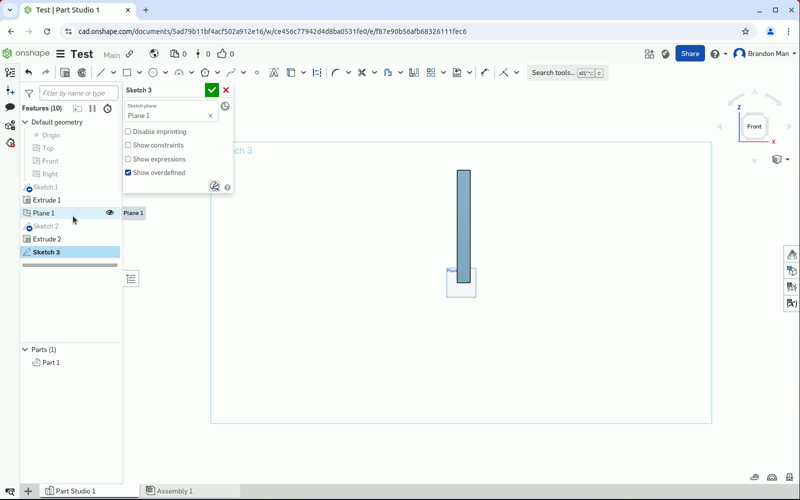
mouse_move(73, 352)
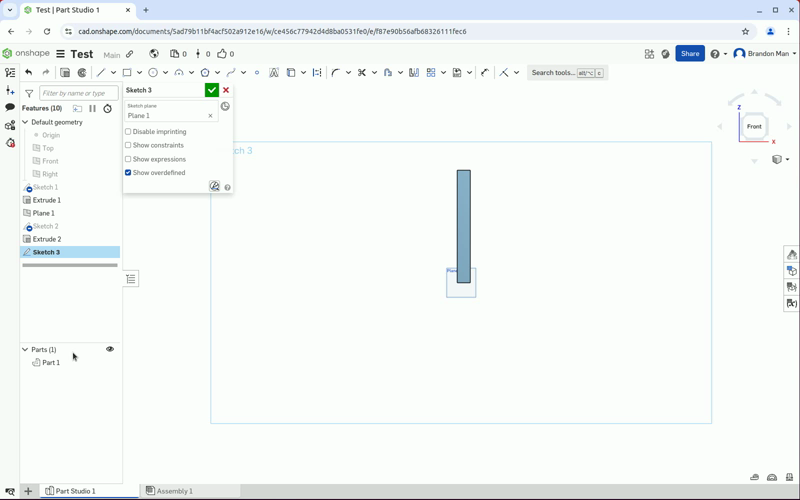
key(y)
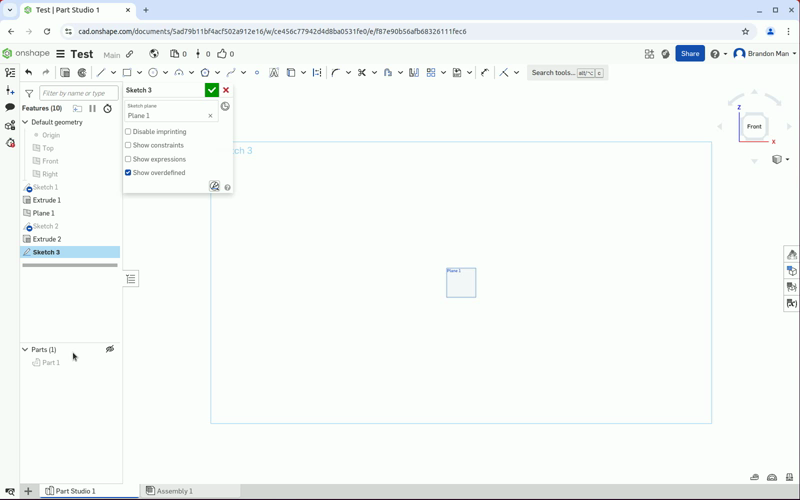
key(l)
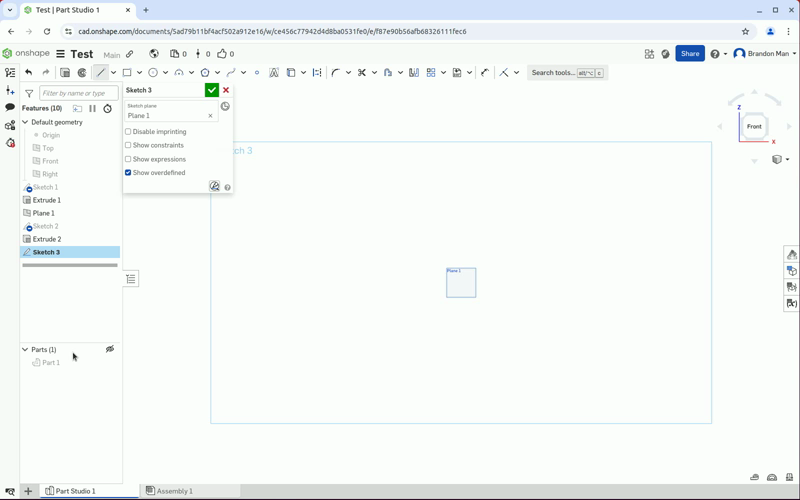
key_down(shift)
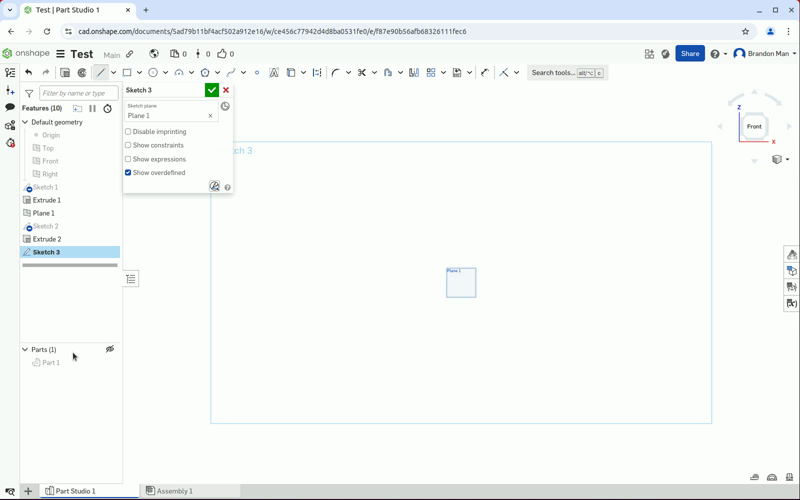
mouse_move(457, 180)
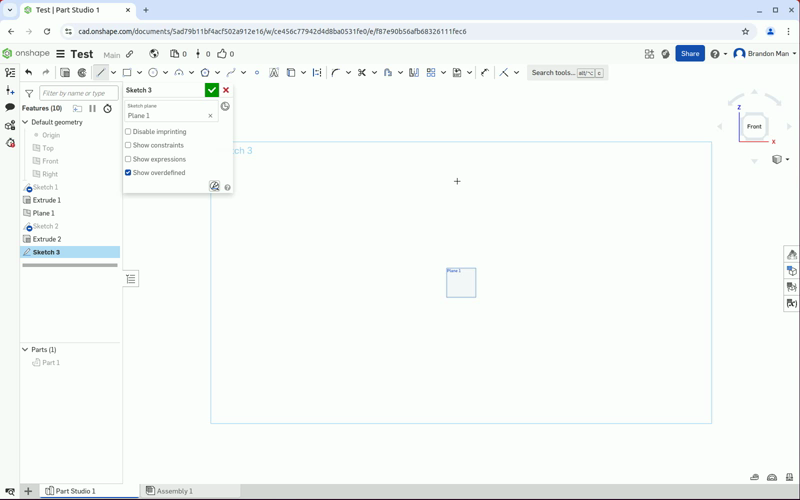
click(457, 180)
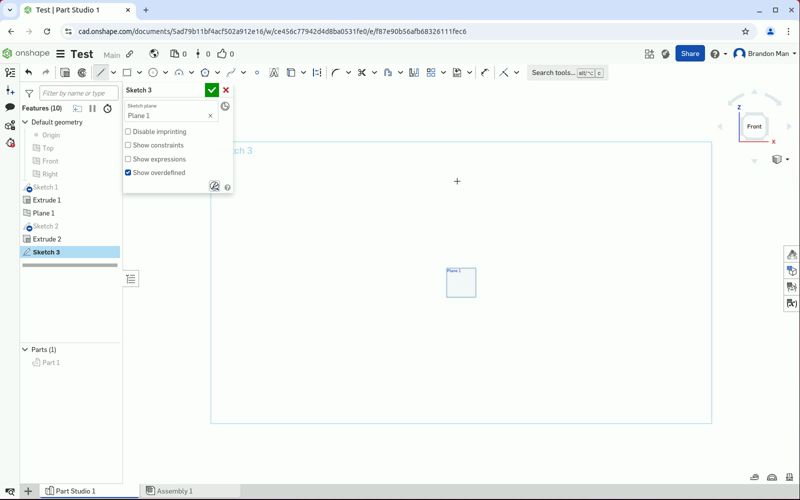
key_up(shift)
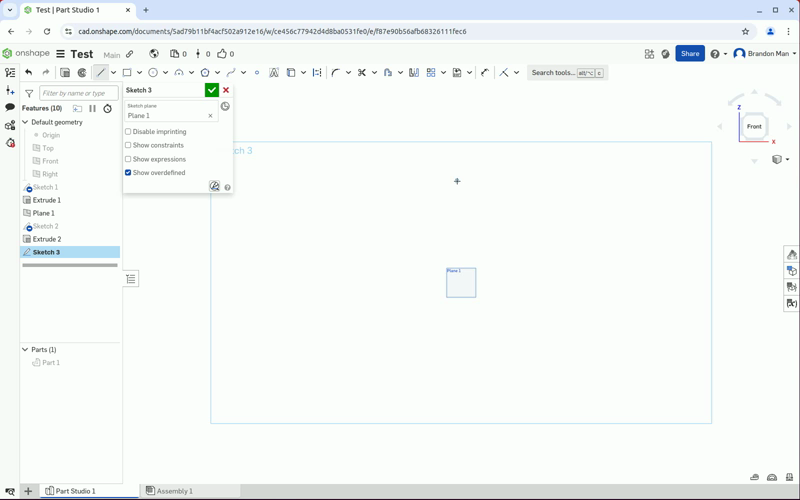
key_down(shift)
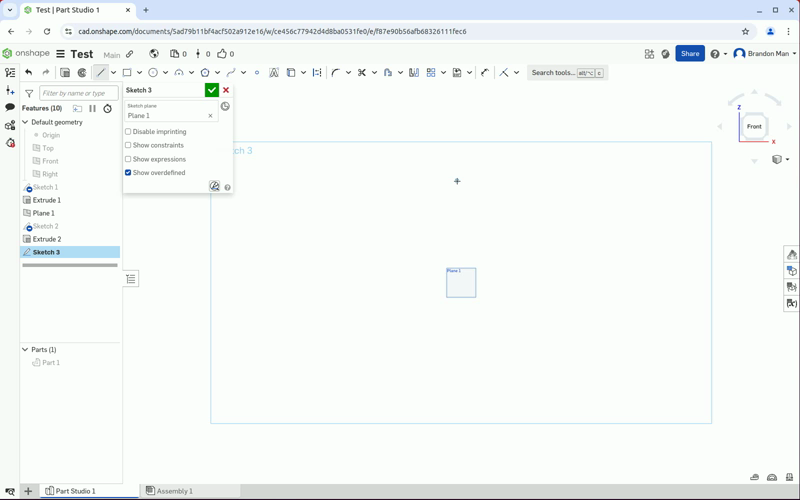
mouse_move(487, 180)
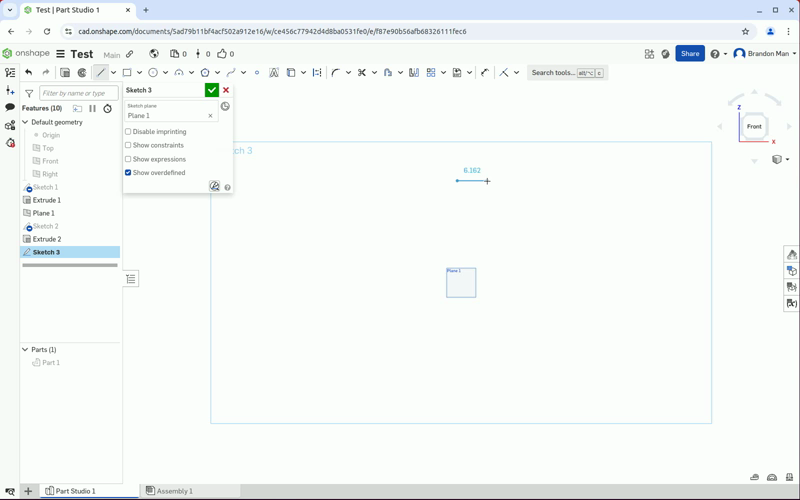
mouse_move(468, 169)
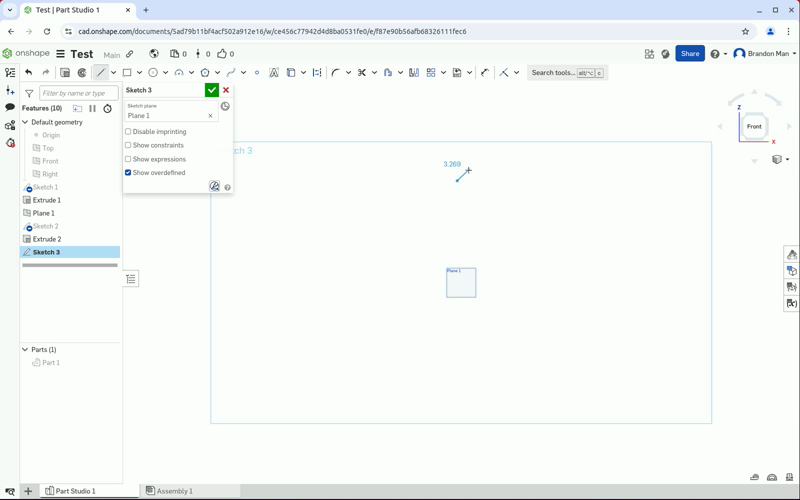
click(468, 169)
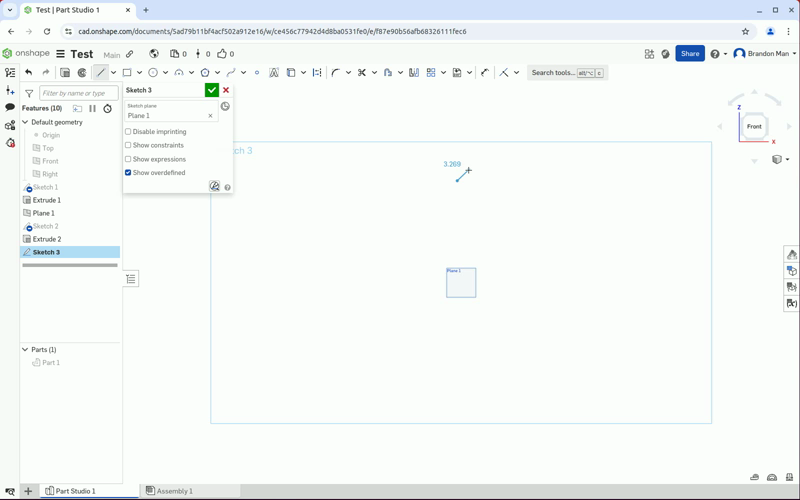
key_up(shift)
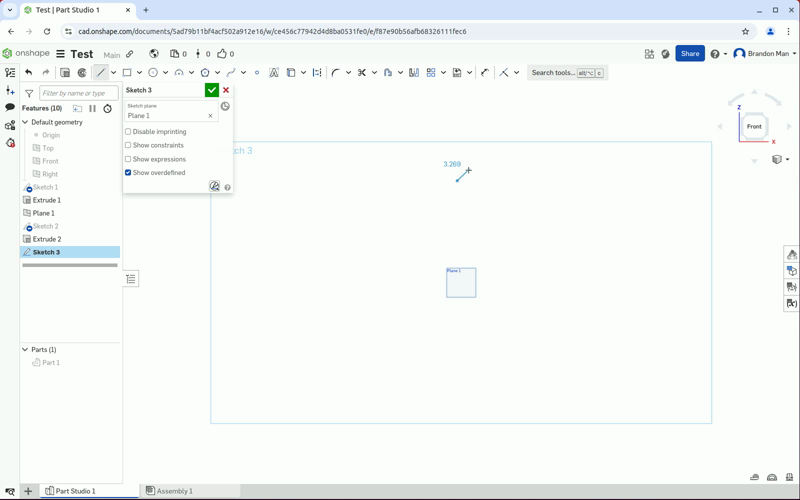
key_down(shift)
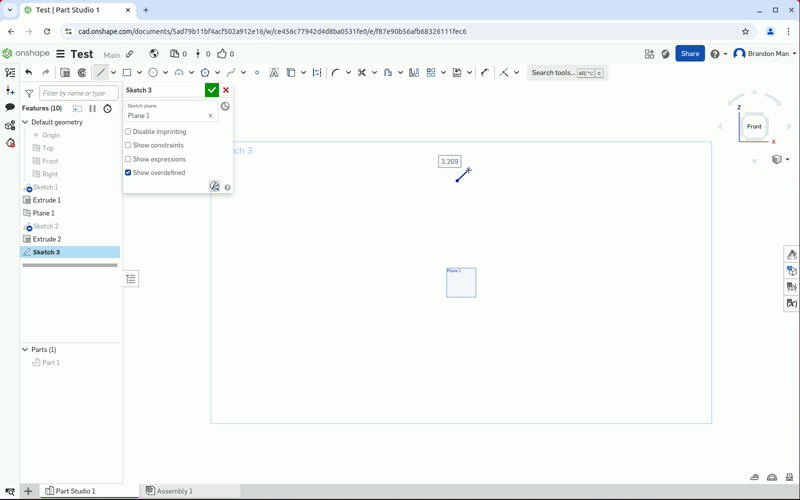
mouse_move(498, 169)
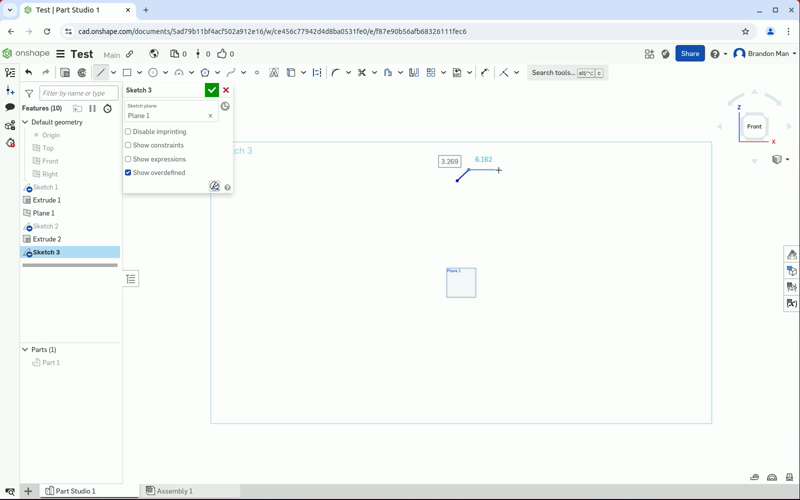
mouse_move(457, 169)
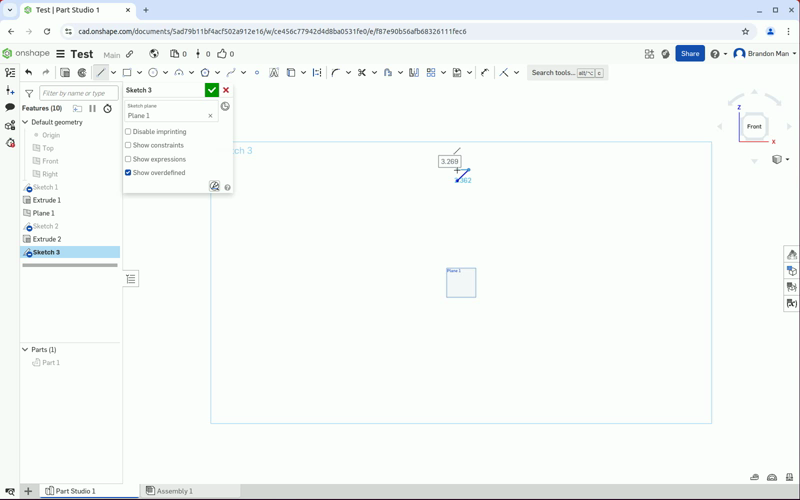
click(457, 169)
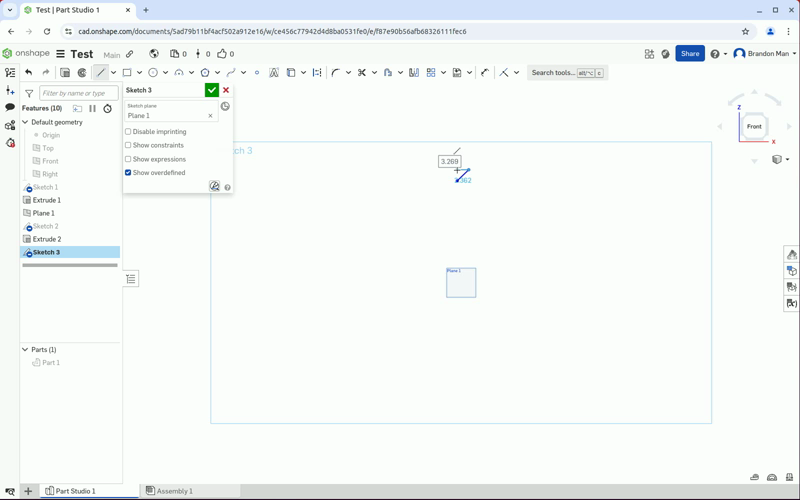
key_up(shift)
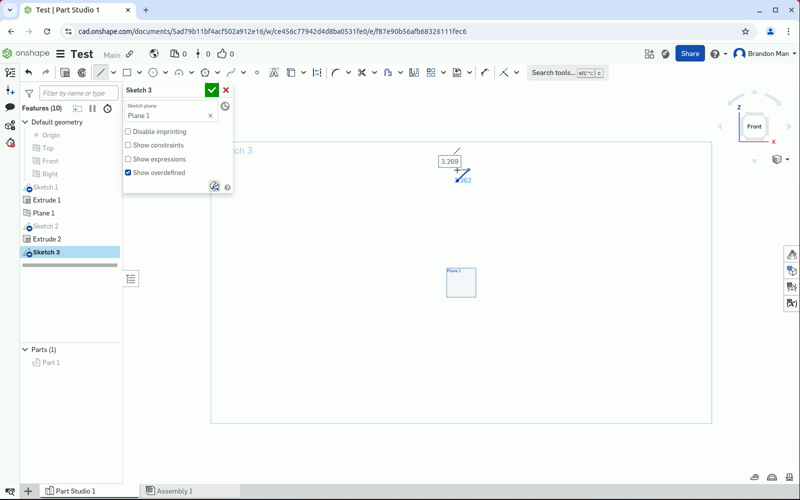
mouse_move(487, 169)
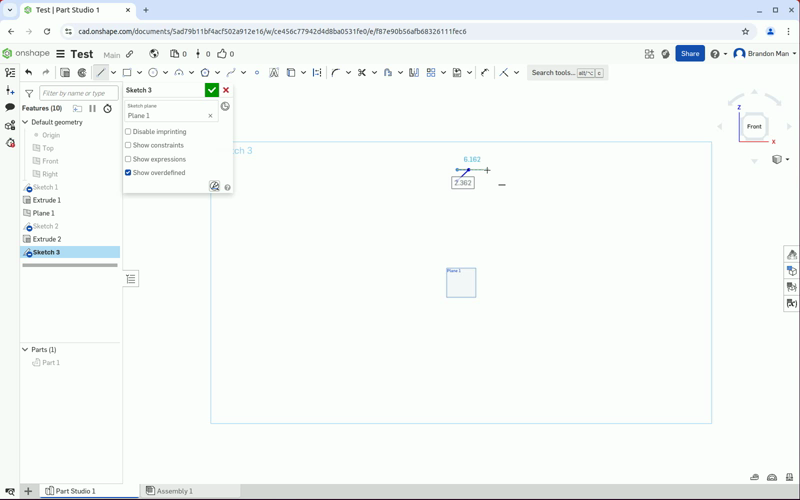
key_down(shift)
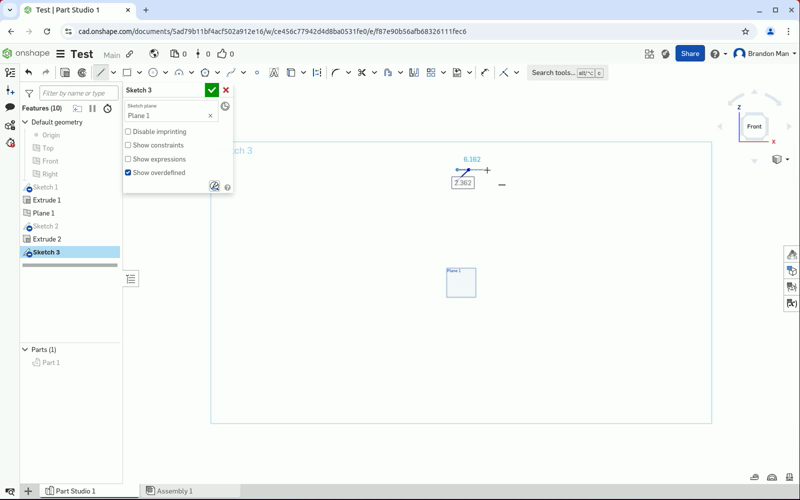
mouse_move(457, 180)
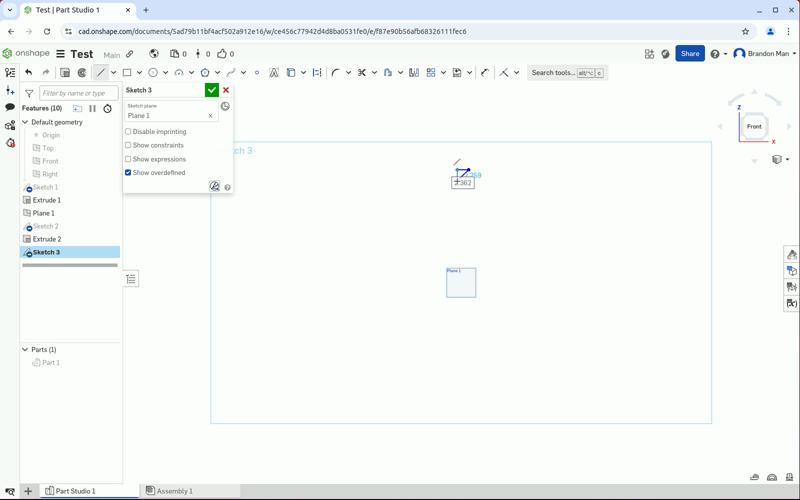
key_up(shift)
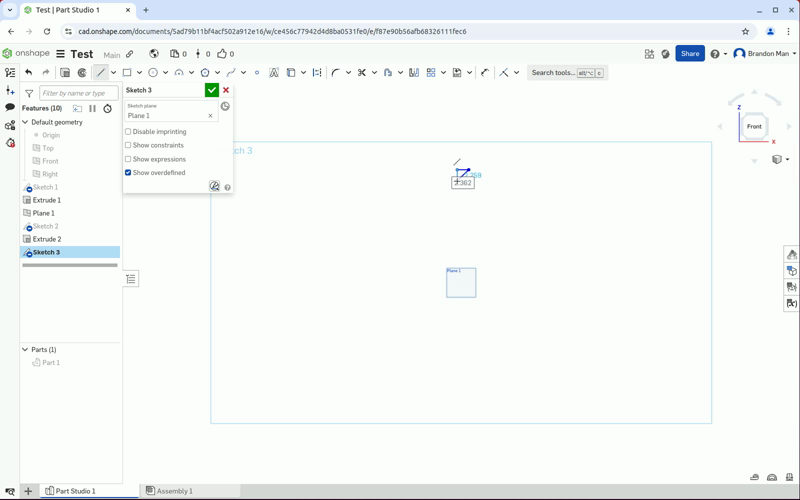
click(457, 180)
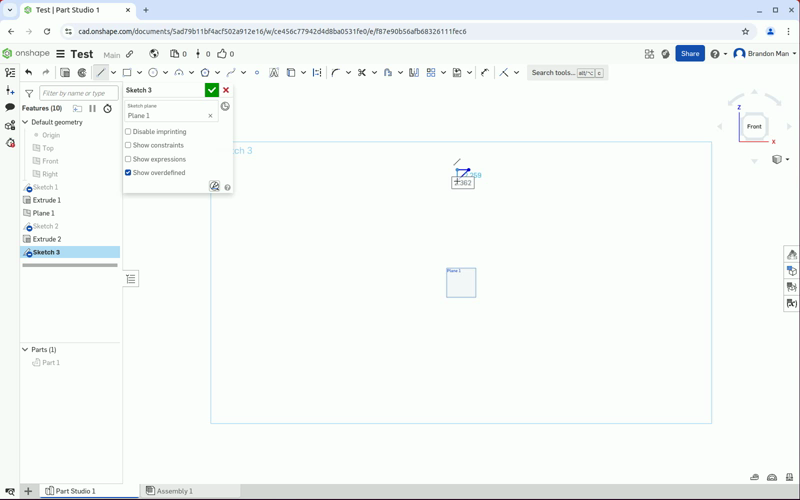
key(esc)
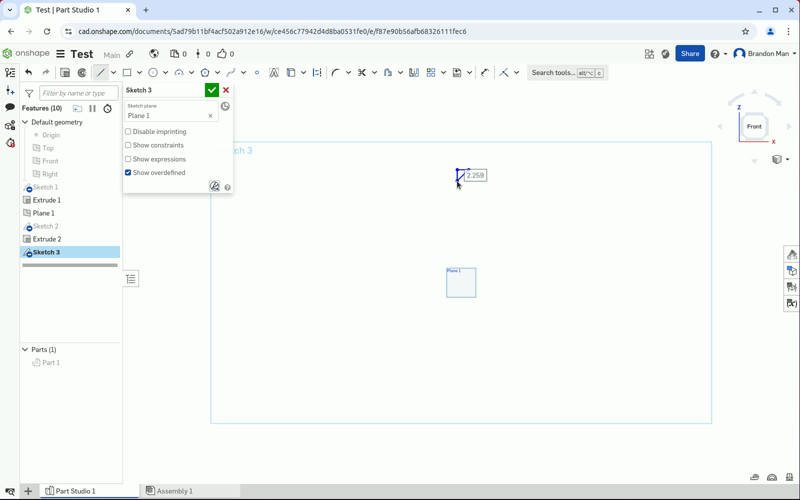
mouse_move(459, 174)
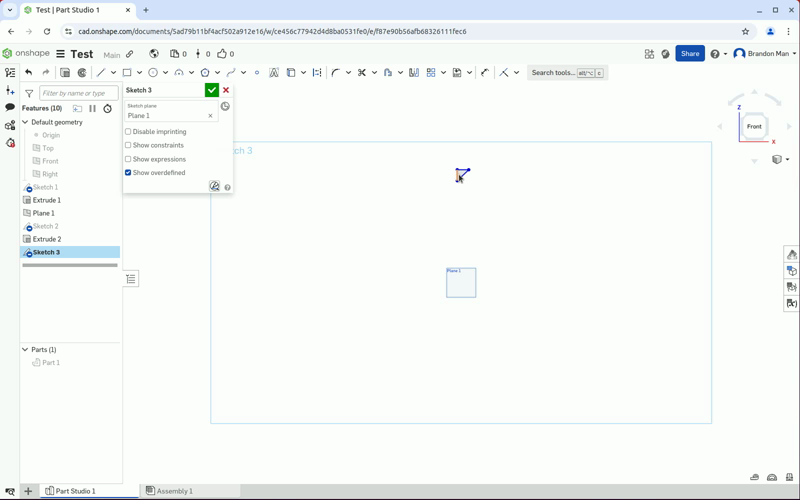
scroll(6)
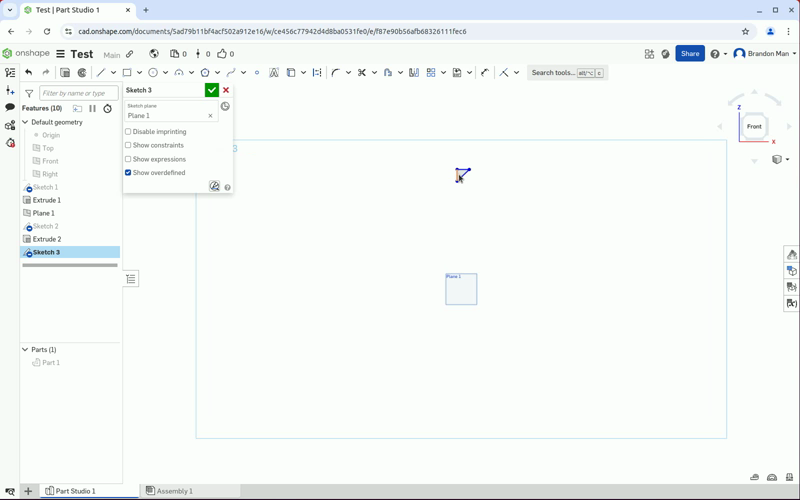
scroll(6)
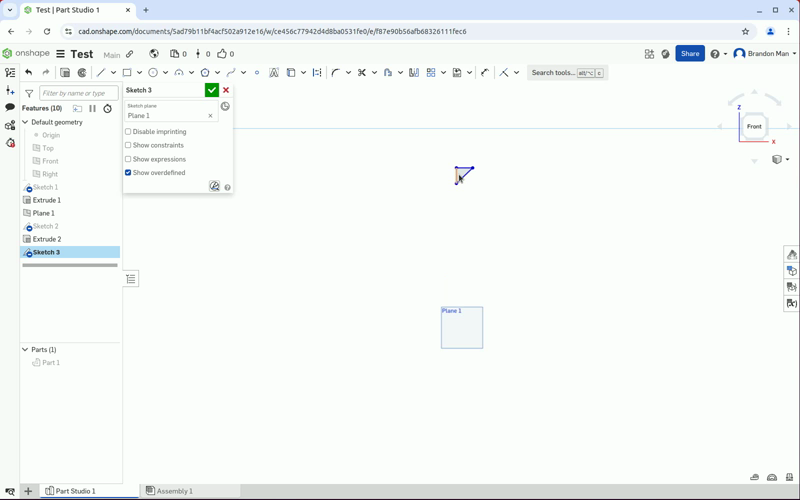
scroll(6)
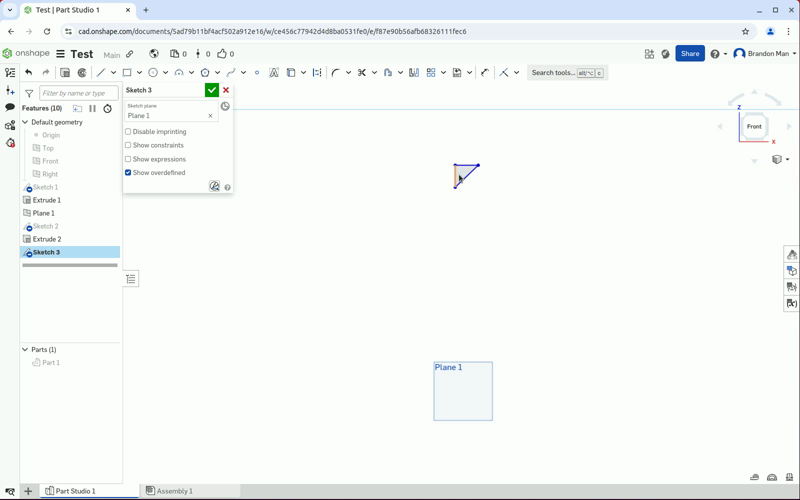
scroll(6)
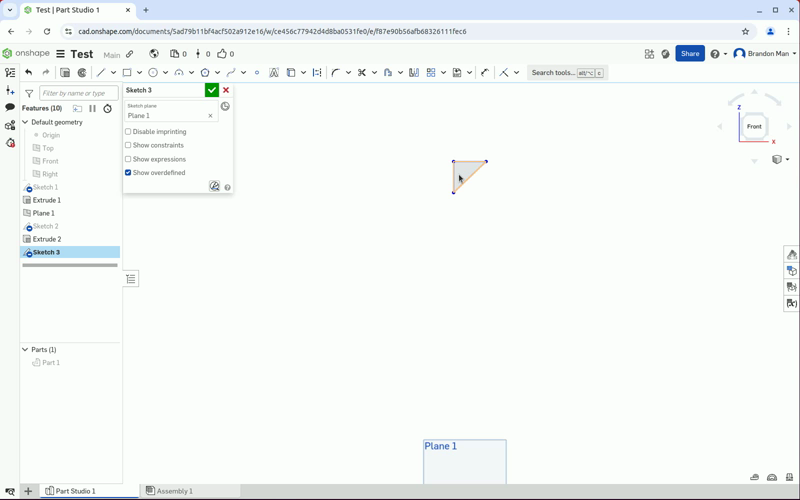
scroll(6)
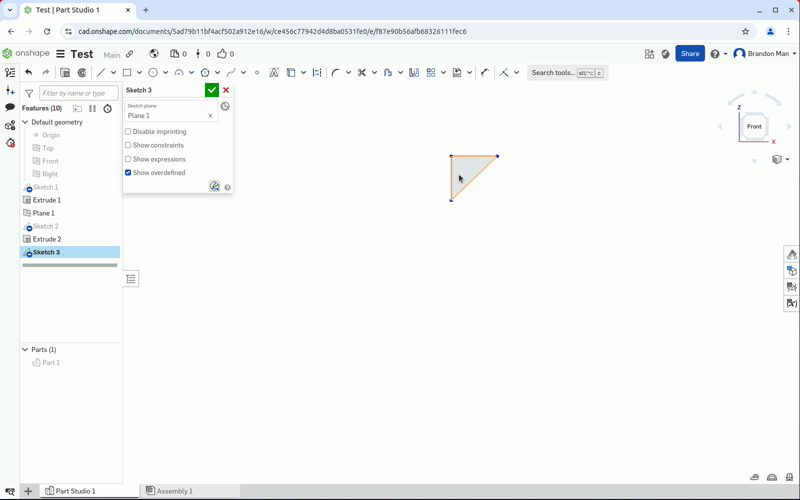
scroll(6)
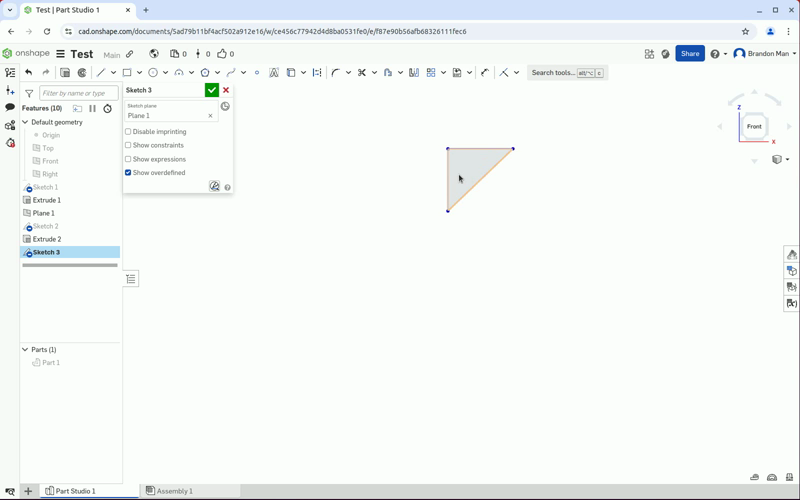
scroll(6)
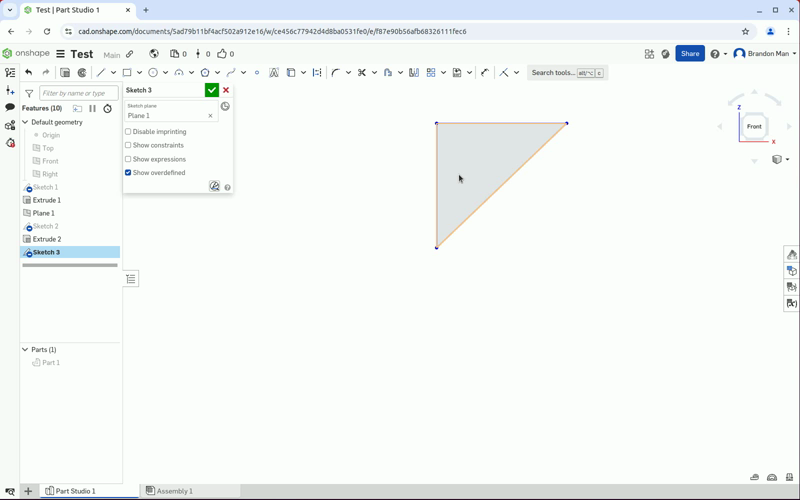
click(459, 174)
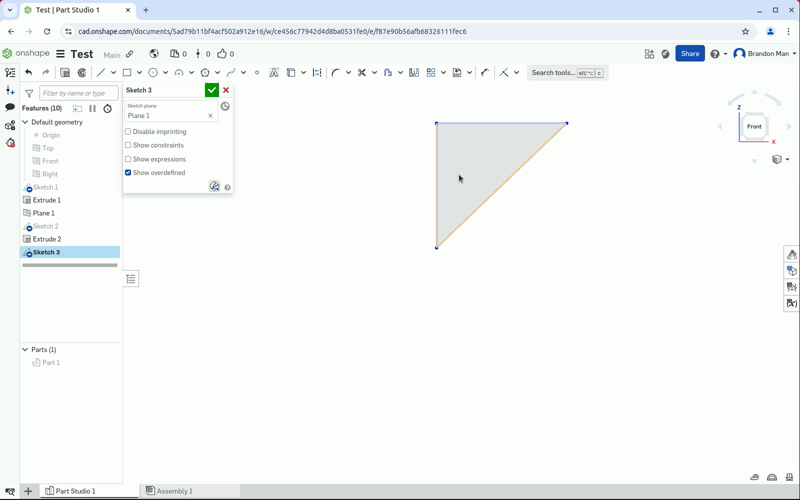
scroll(-6)
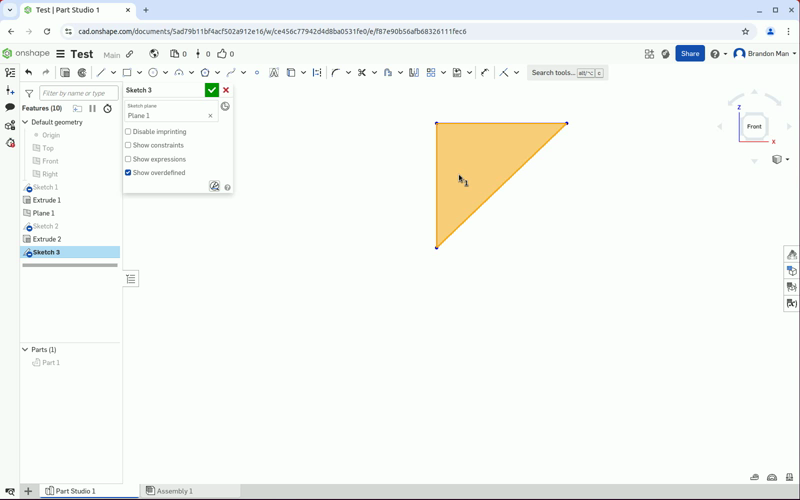
scroll(-6)
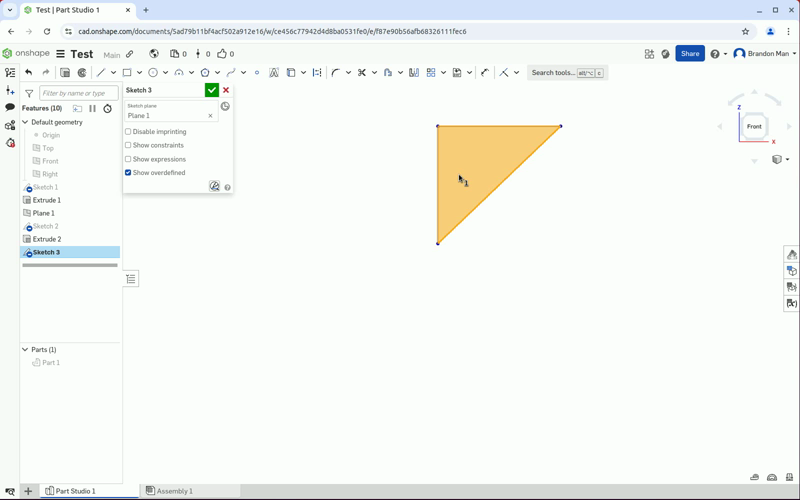
scroll(-6)
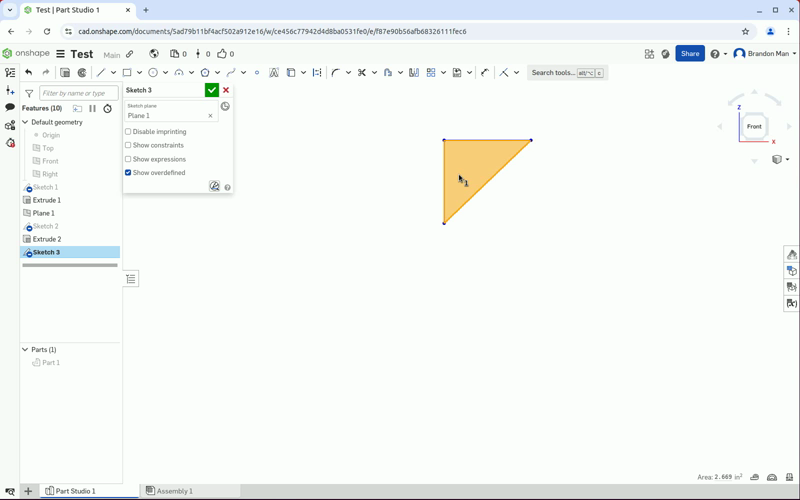
scroll(-6)
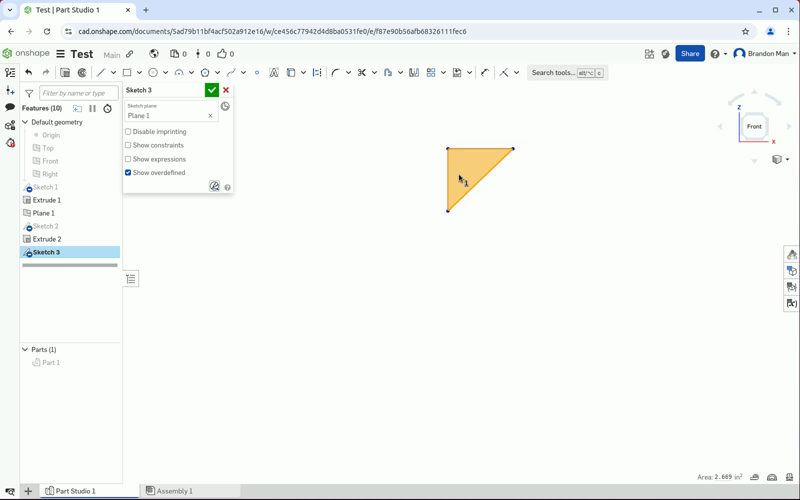
scroll(-6)
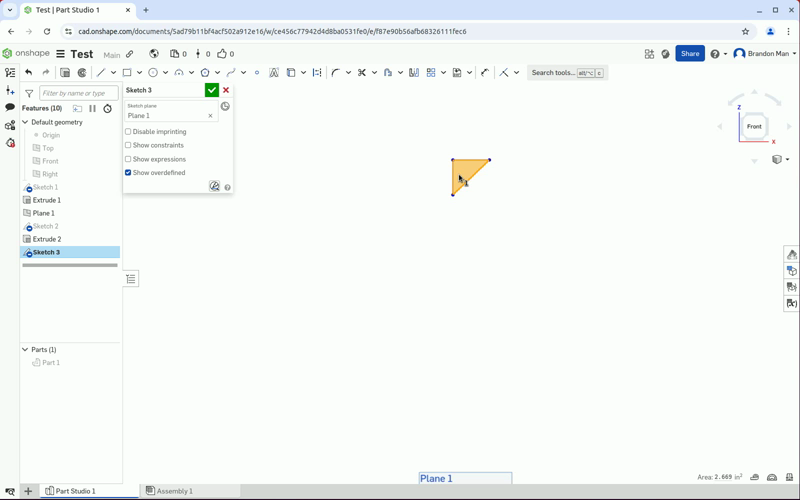
scroll(-6)
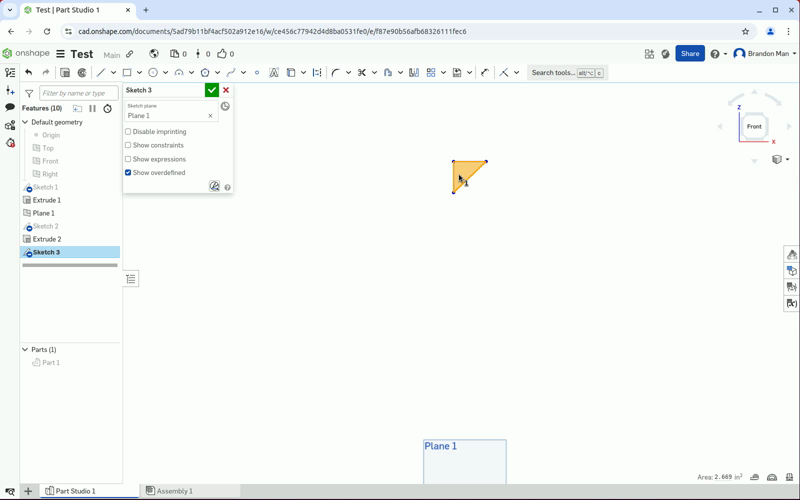
scroll(-6)
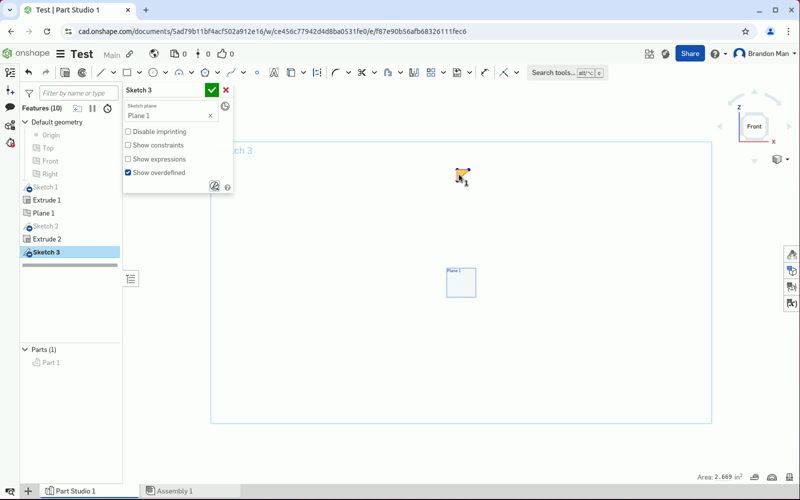
mouse_move(73, 352)
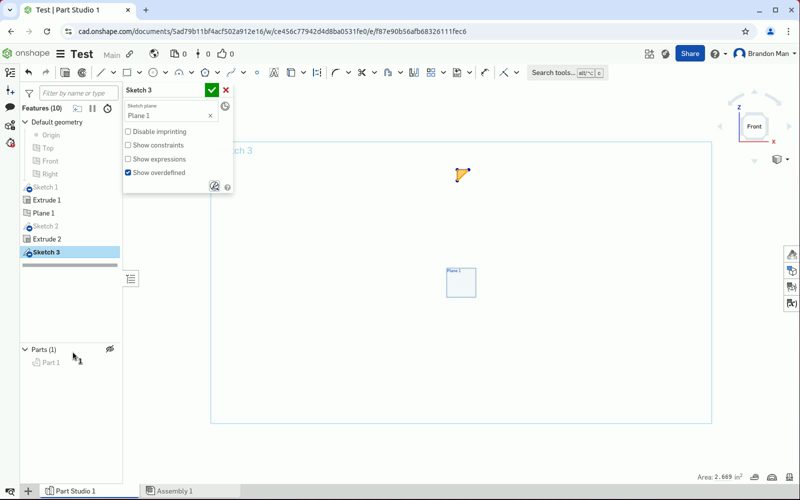
key(shift+y)
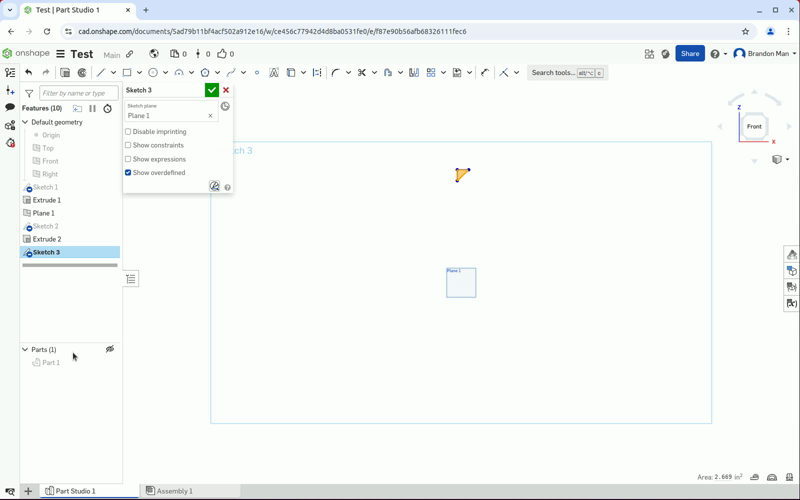
key(shift+e)
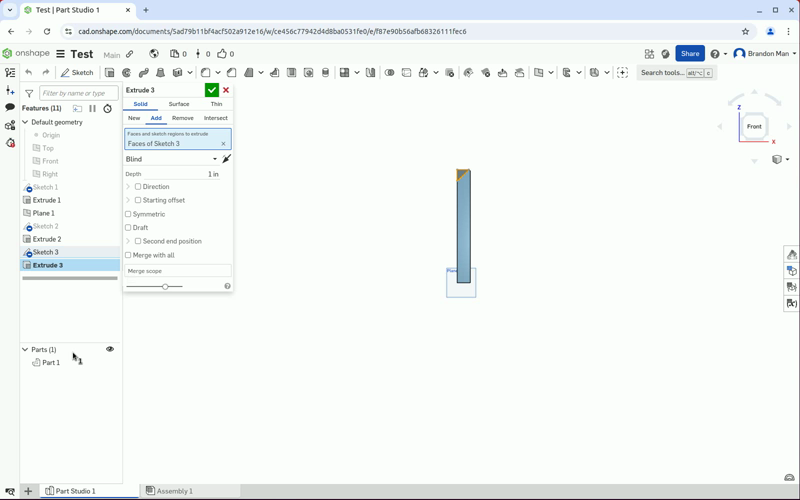
mouse_move(143, 106)
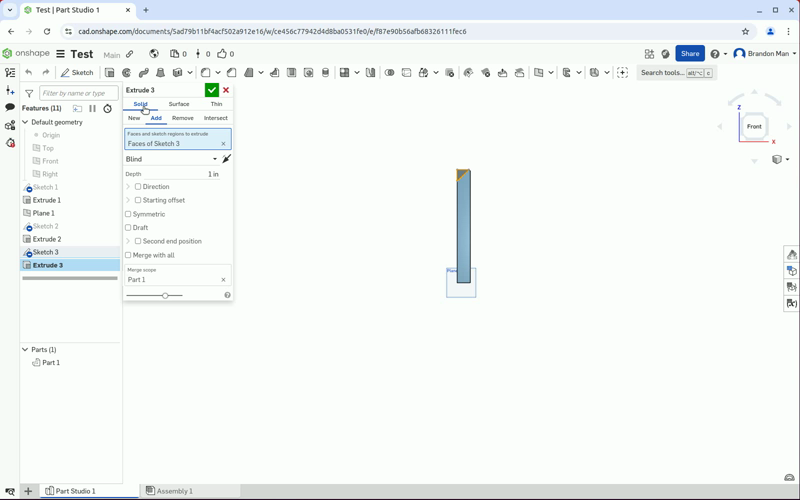
click(143, 106)
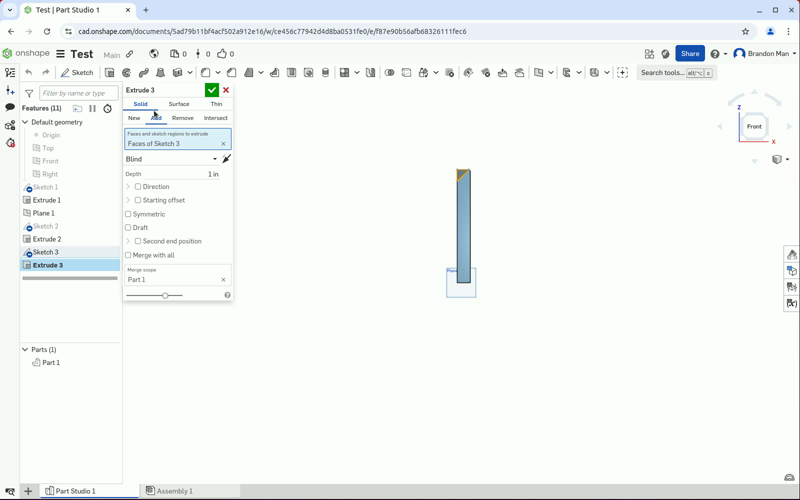
mouse_move(186, 120)
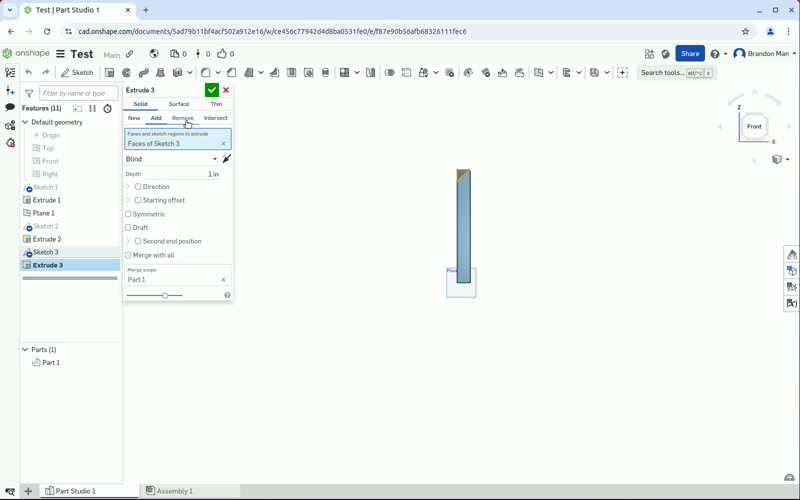
click(186, 120)
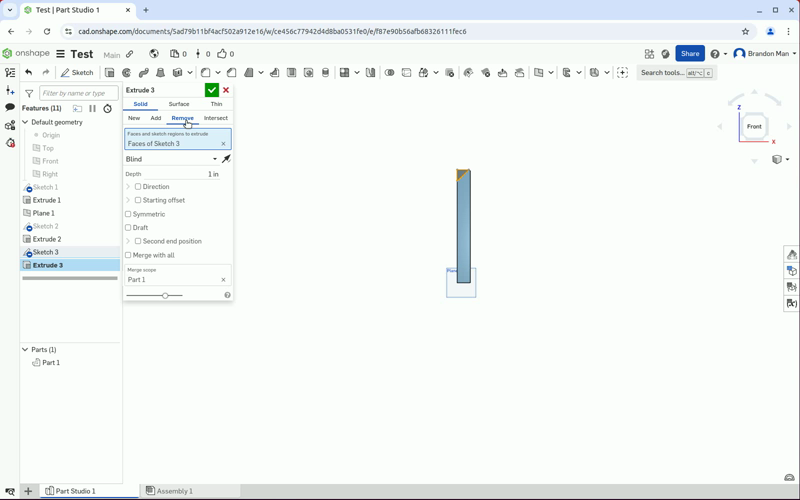
key(tab, 4)
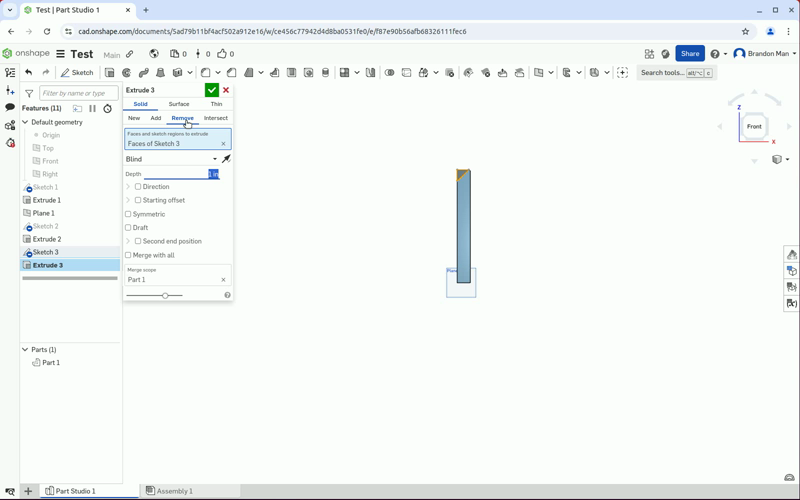
text(1.444)
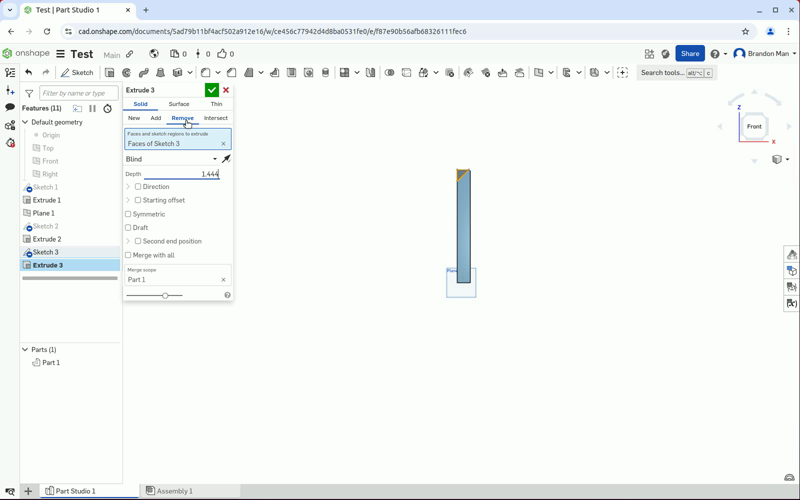
key(tab, 6)
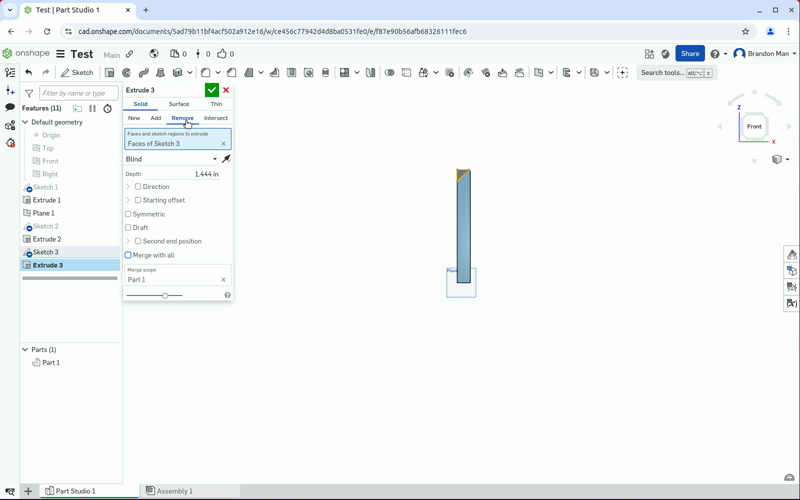
key(space)
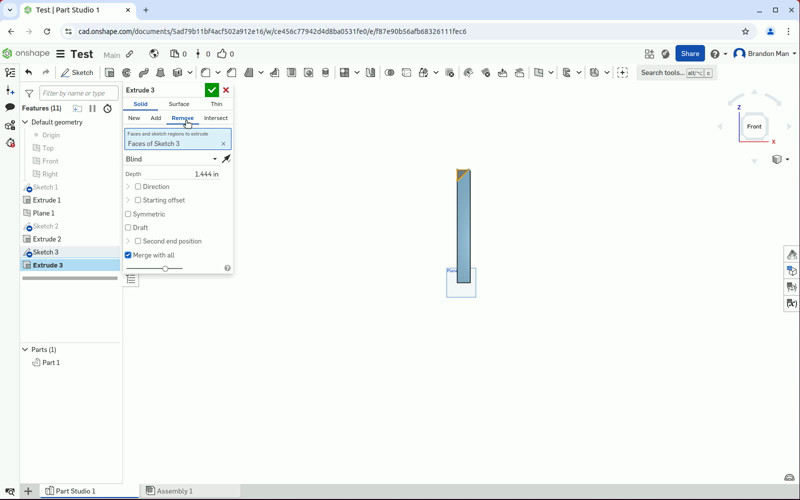
key(enter)
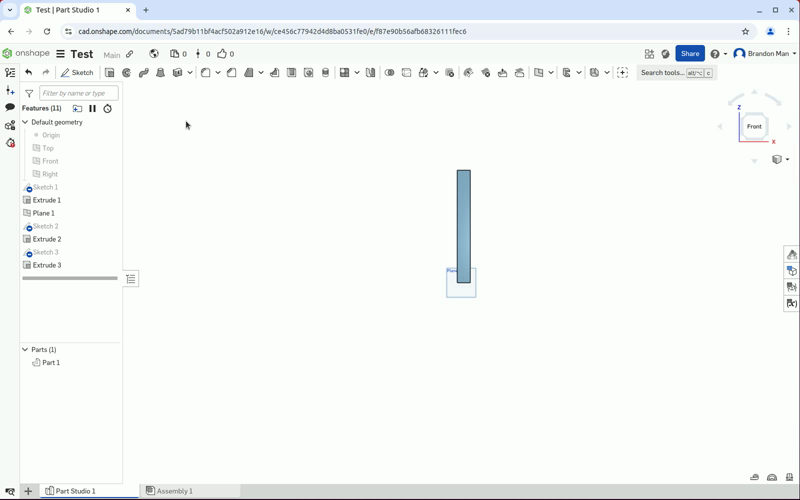
key(shift+h)
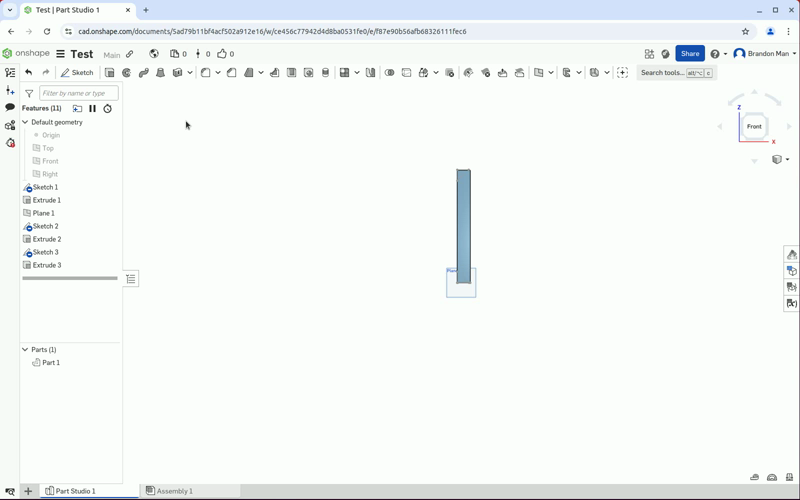
key(shift+h)
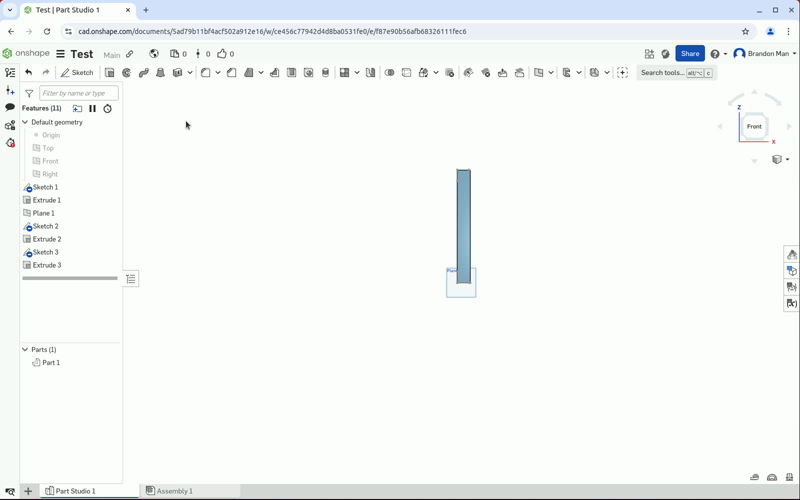
key(shift+7)
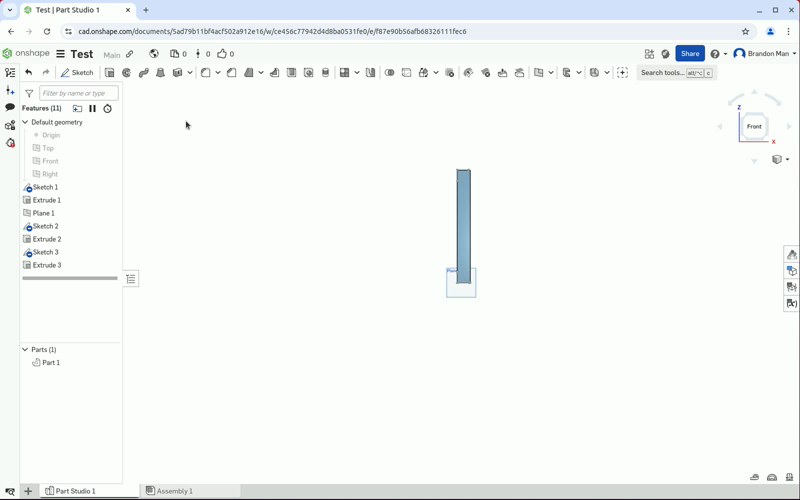
key(left, 2)
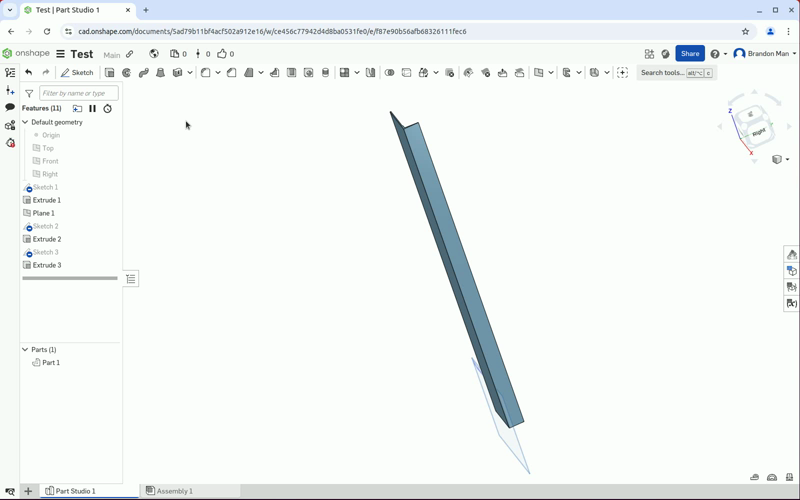
key(down, 2)
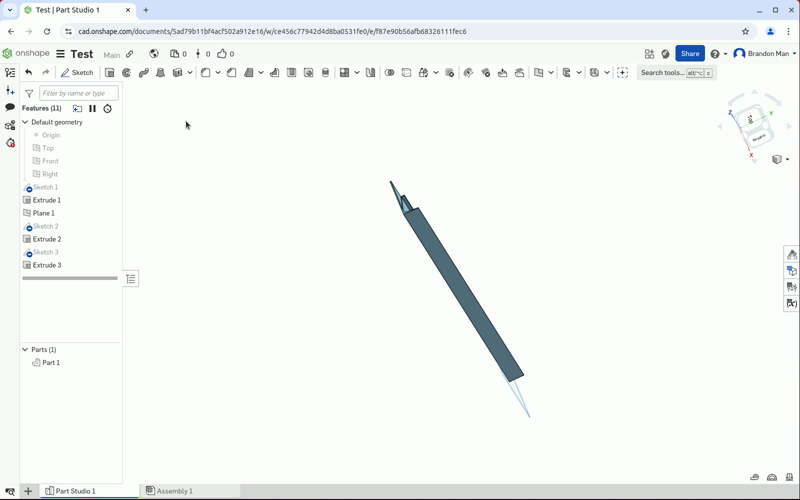
key(up, 2)
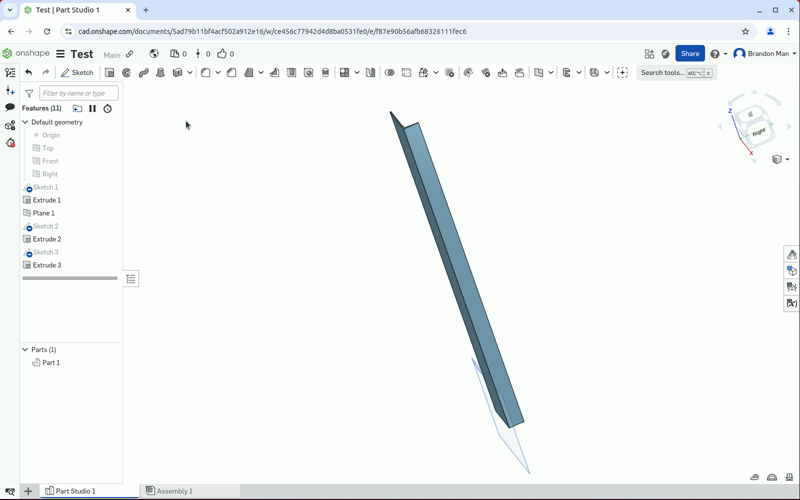
key(right, 2)
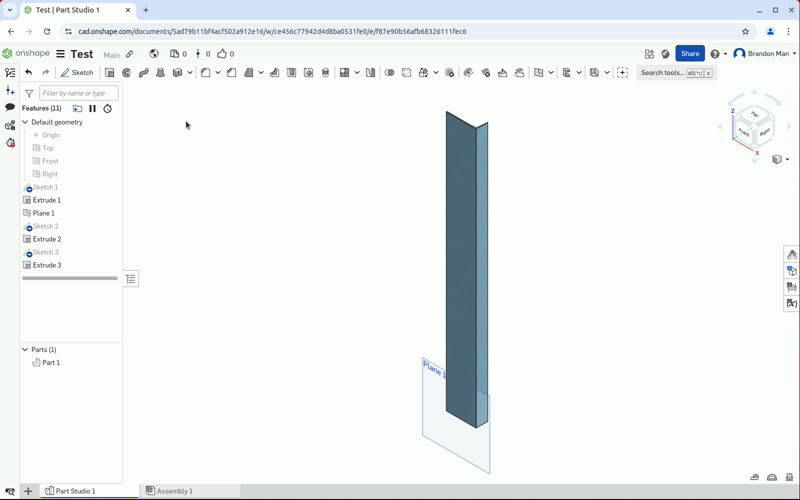
mouse_move(73, 189)
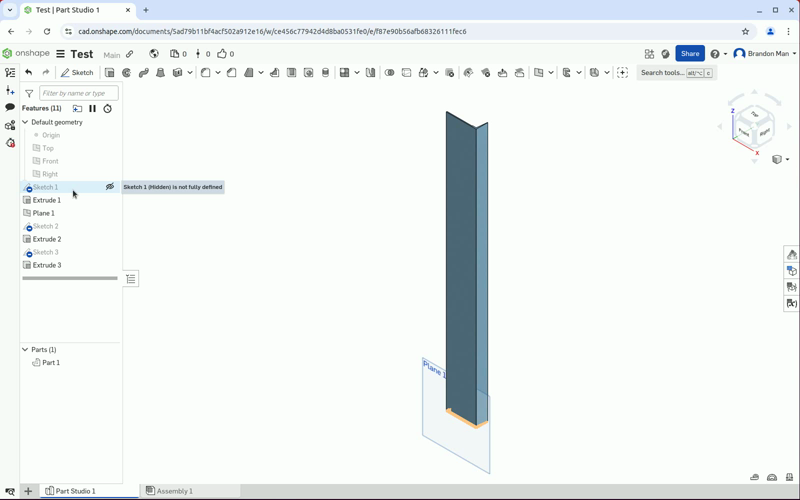
click(73, 189)